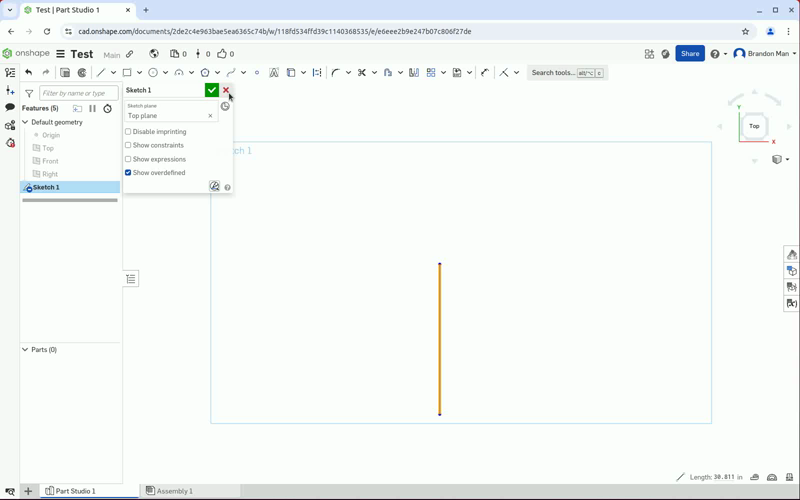
key(shift+h)
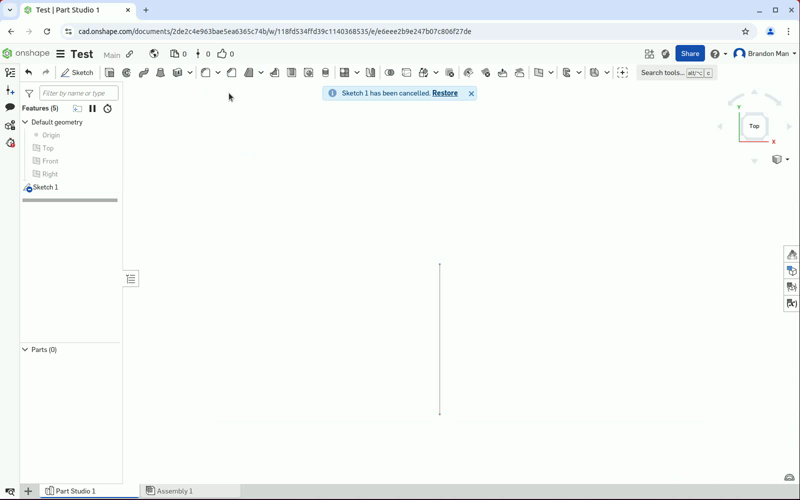
key(shift+s)
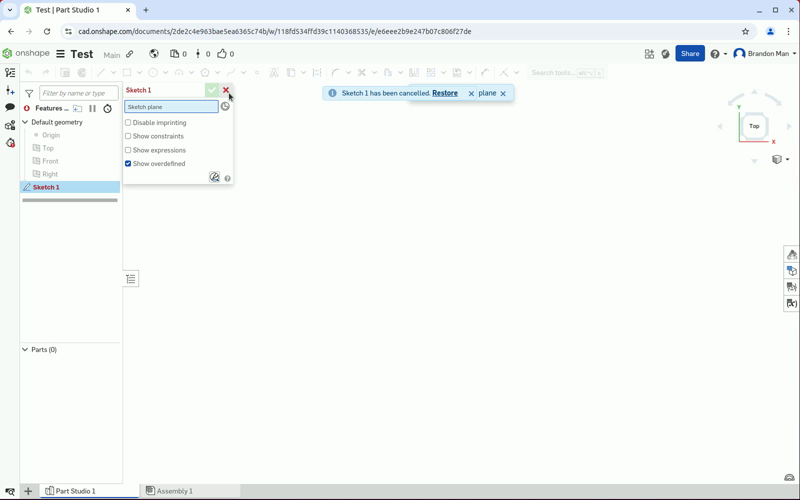
mouse_move(73, 150)
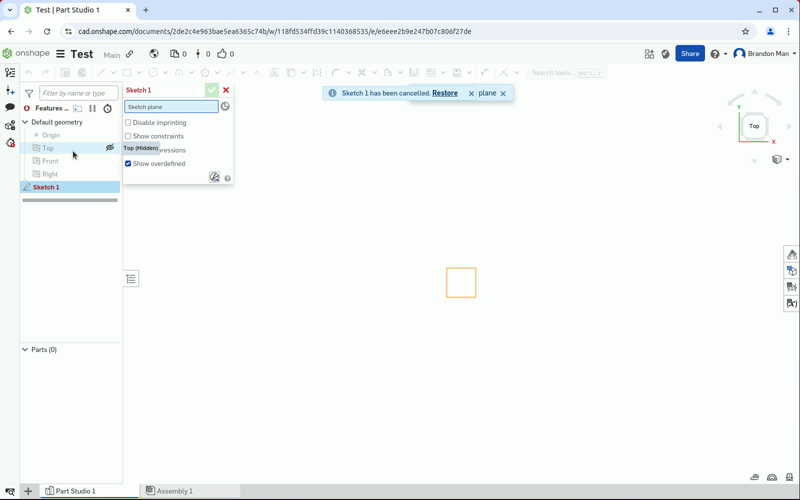
click(73, 150)
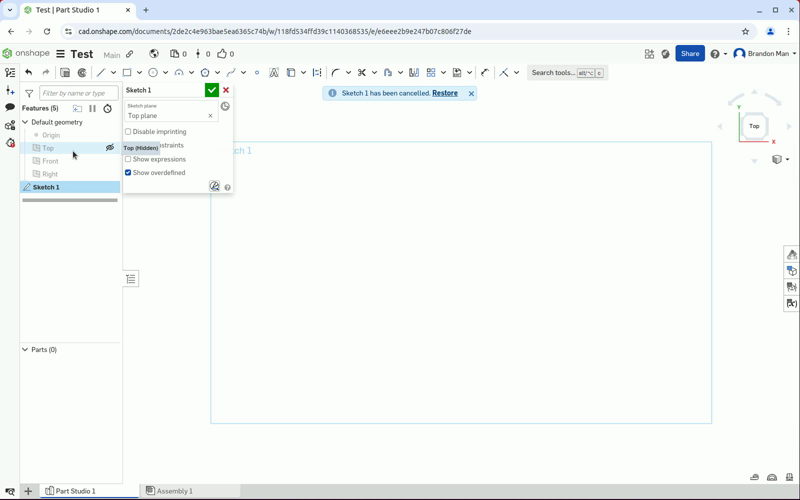
mouse_move(73, 352)
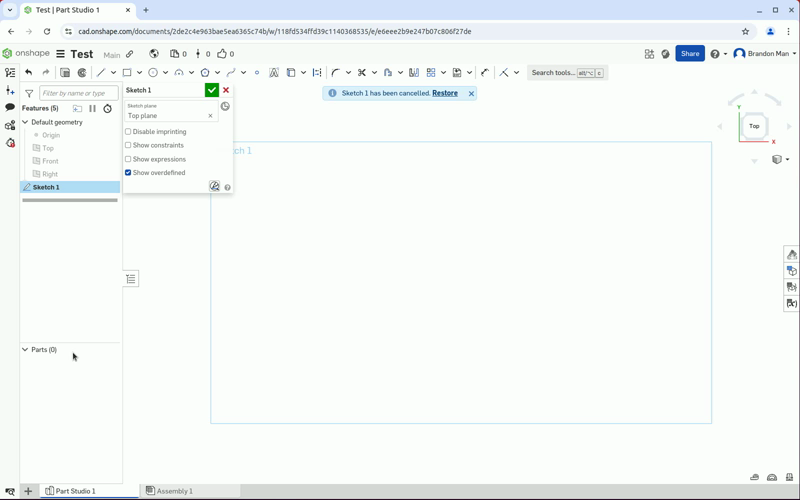
key(y)
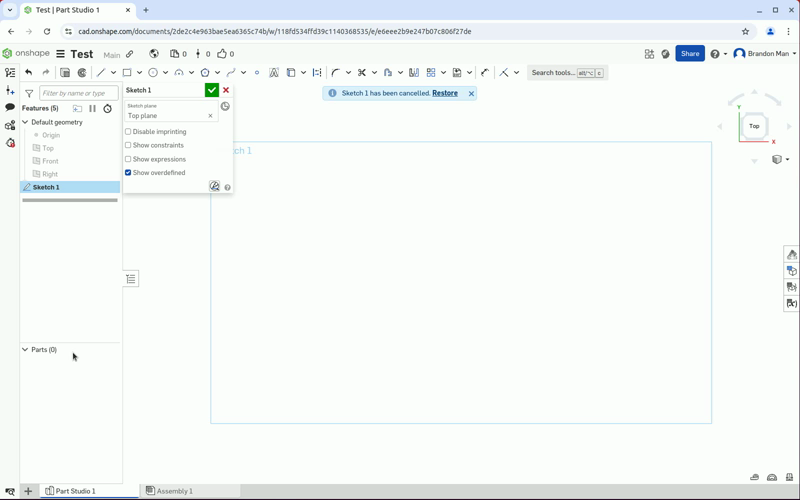
key(l)
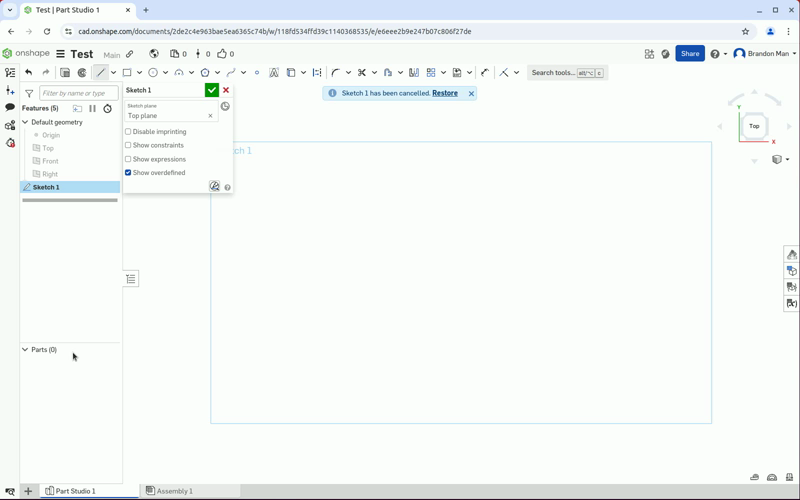
key_down(shift)
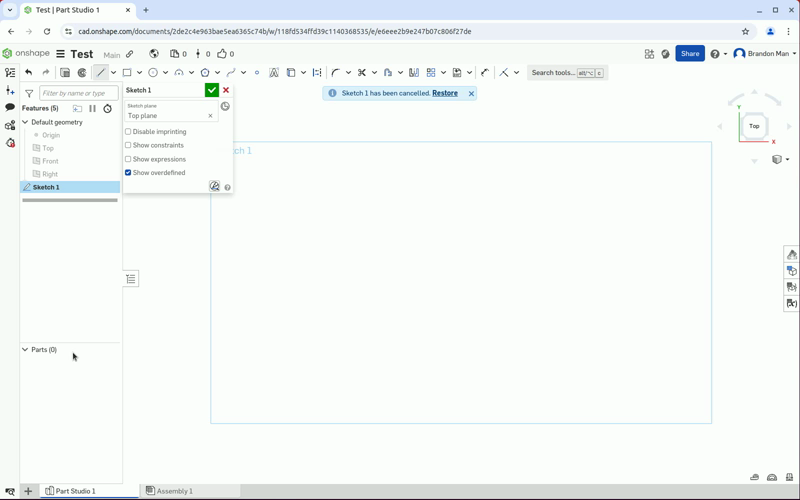
mouse_move(446, 297)
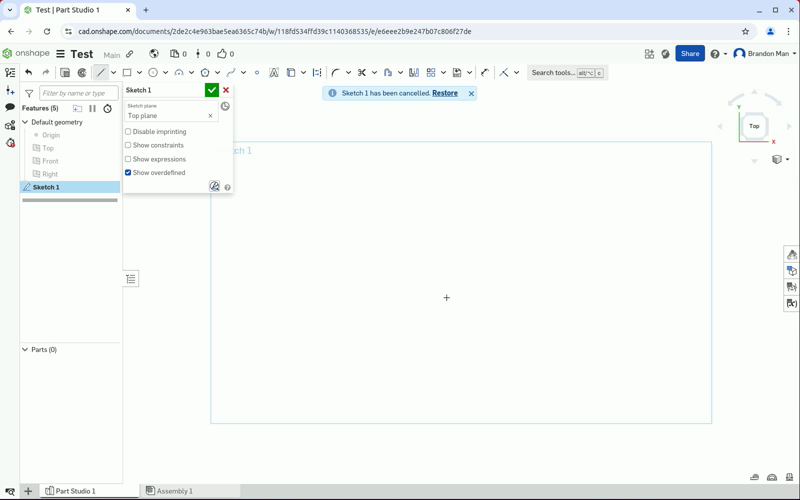
click(446, 297)
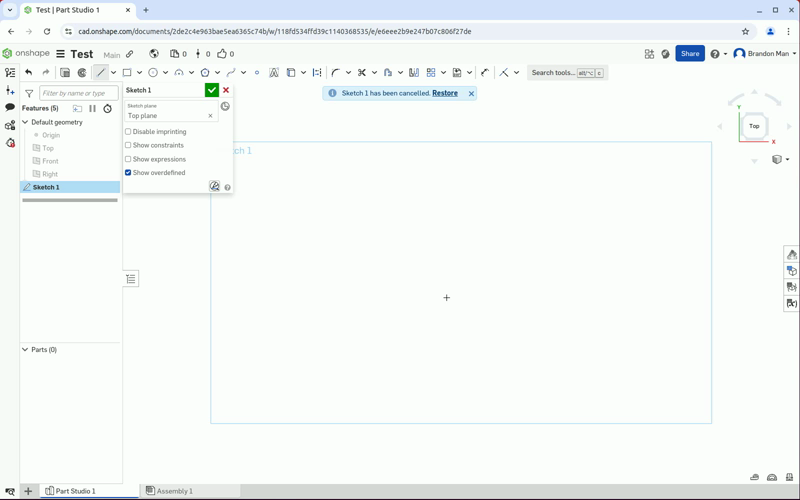
key_up(shift)
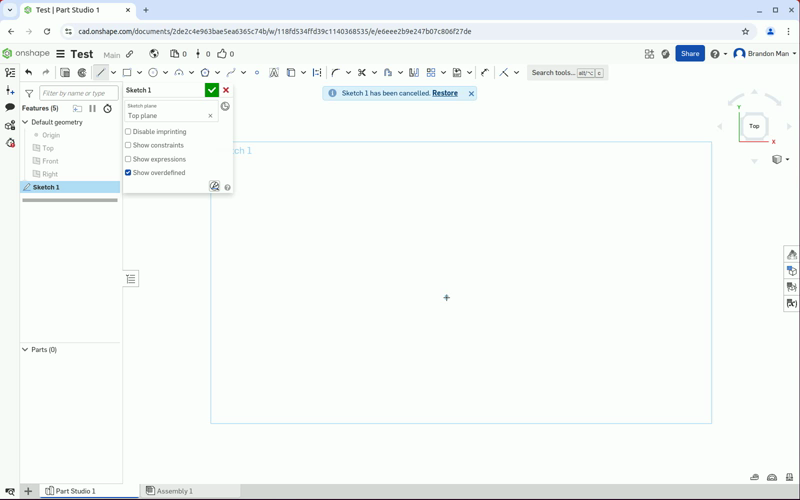
key_down(shift)
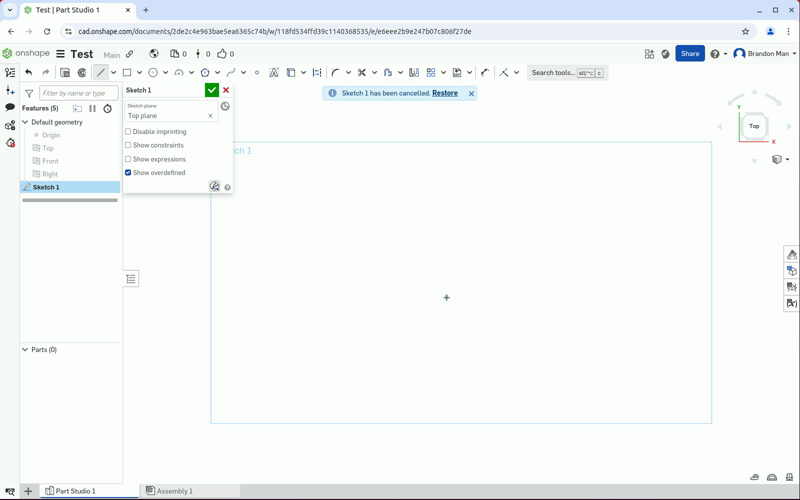
mouse_move(476, 297)
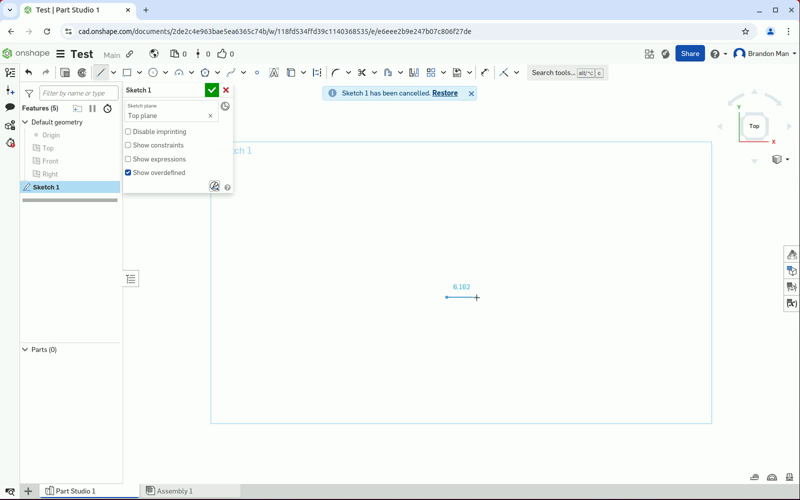
mouse_move(475, 297)
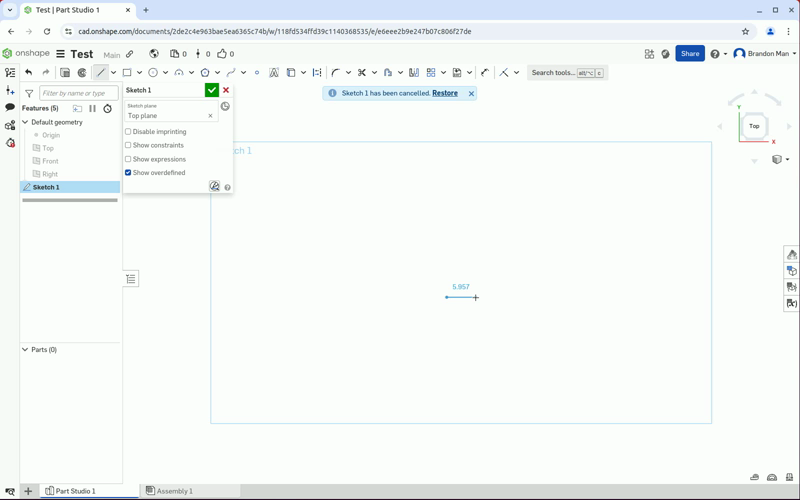
click(475, 297)
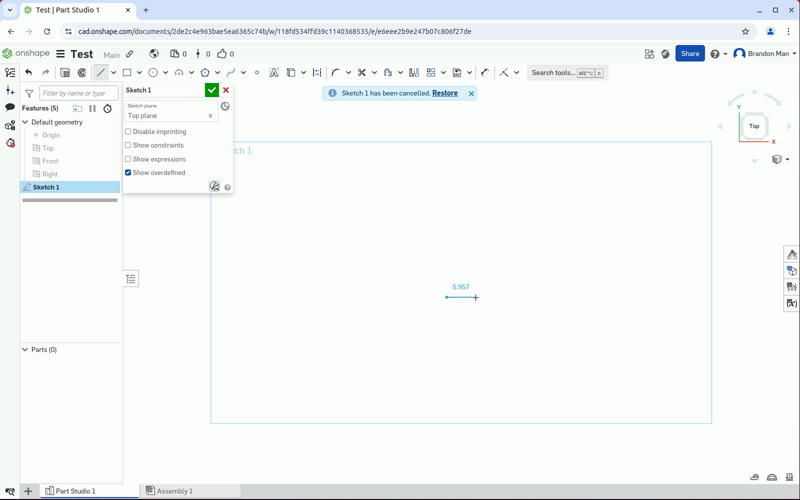
key_up(shift)
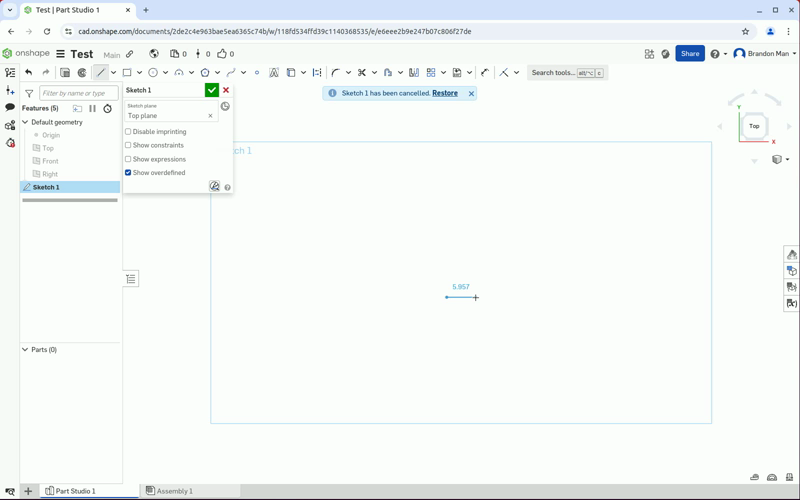
key_down(shift)
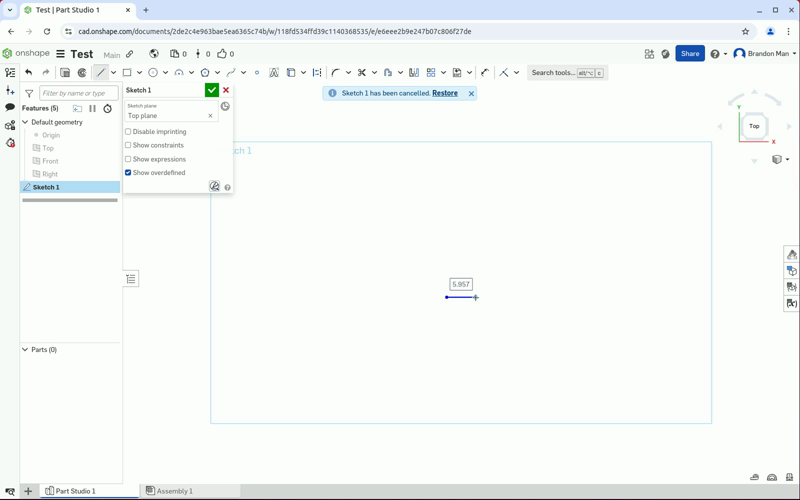
mouse_move(505, 297)
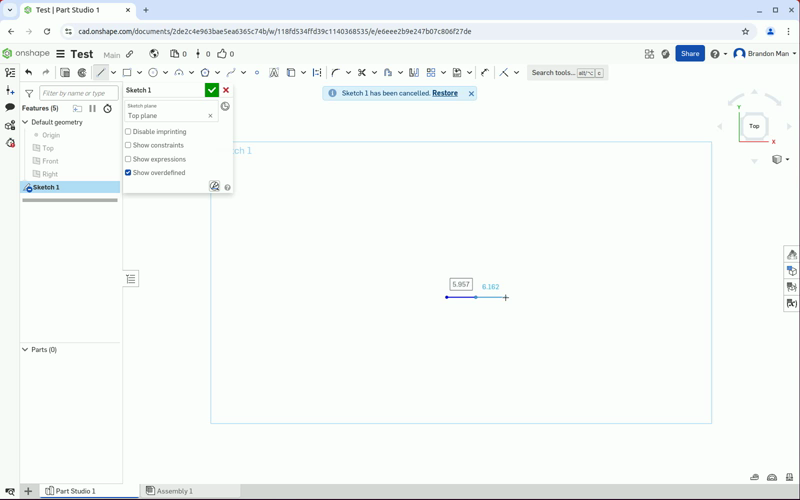
mouse_move(475, 267)
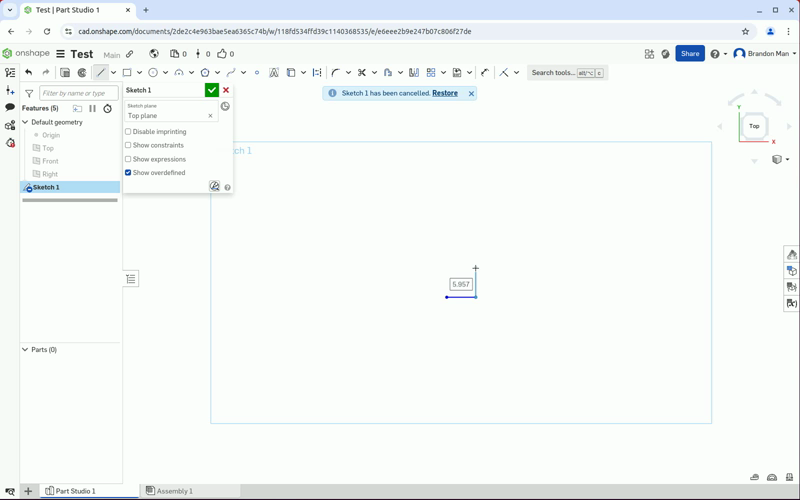
click(475, 267)
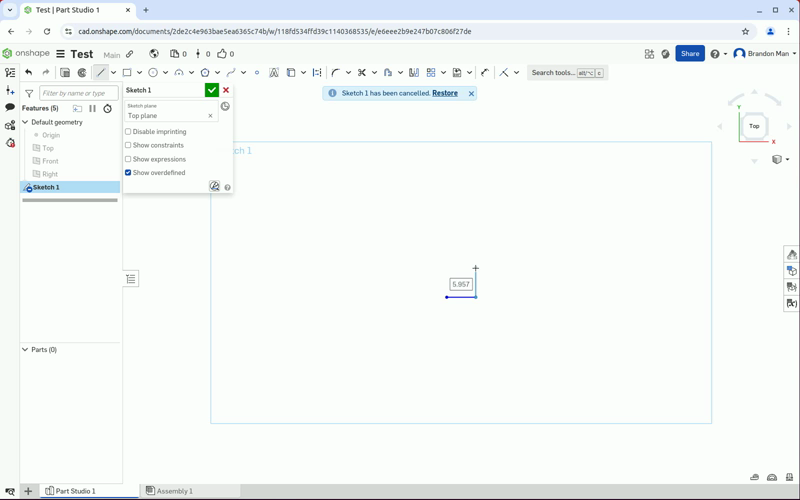
key_up(shift)
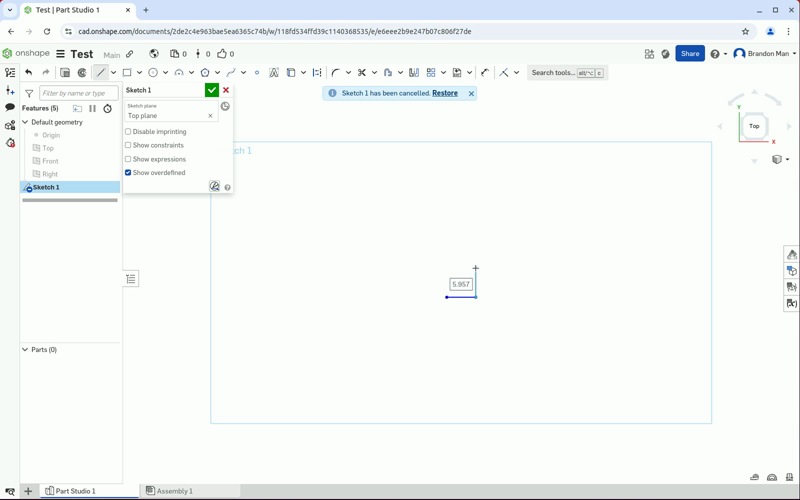
key_down(shift)
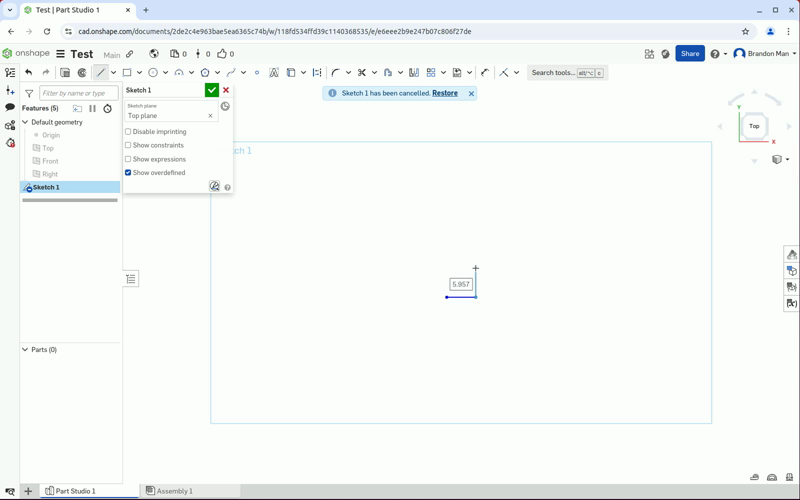
mouse_move(505, 267)
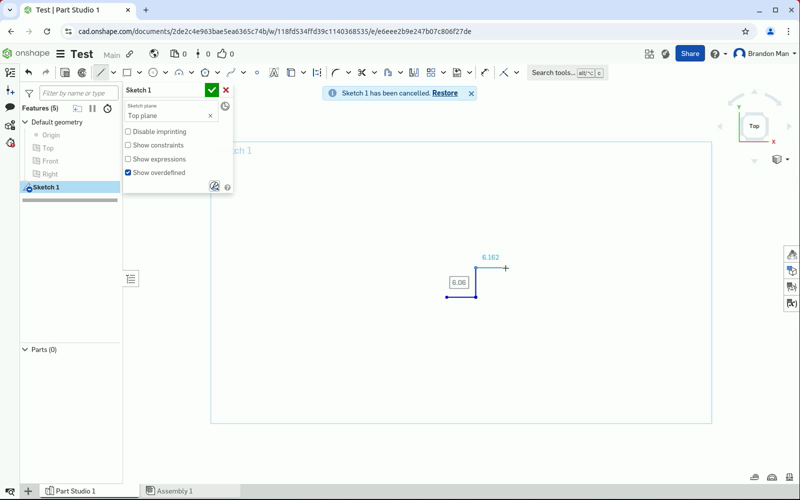
mouse_move(446, 267)
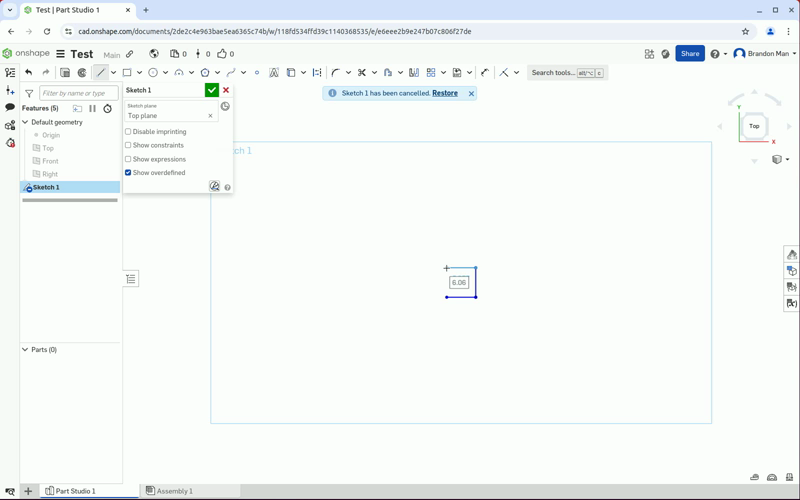
click(446, 267)
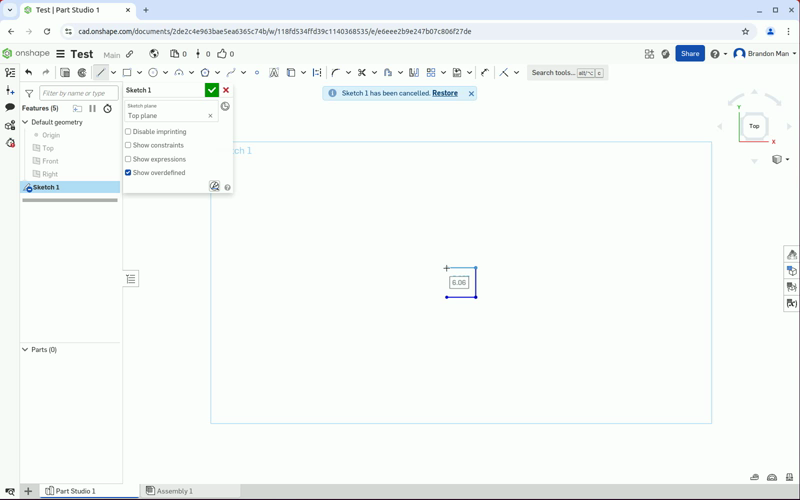
key_up(shift)
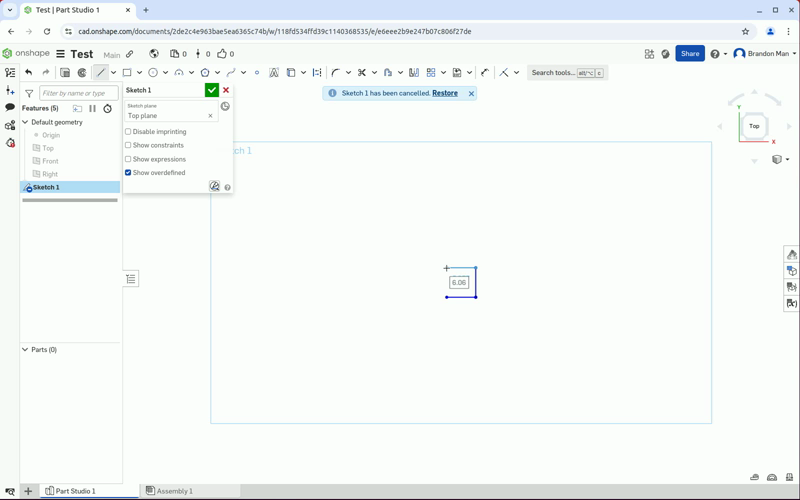
mouse_move(476, 267)
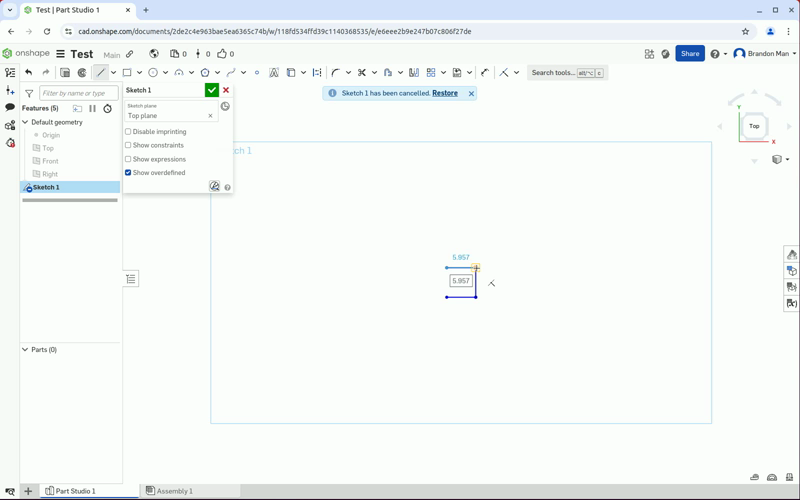
key_down(shift)
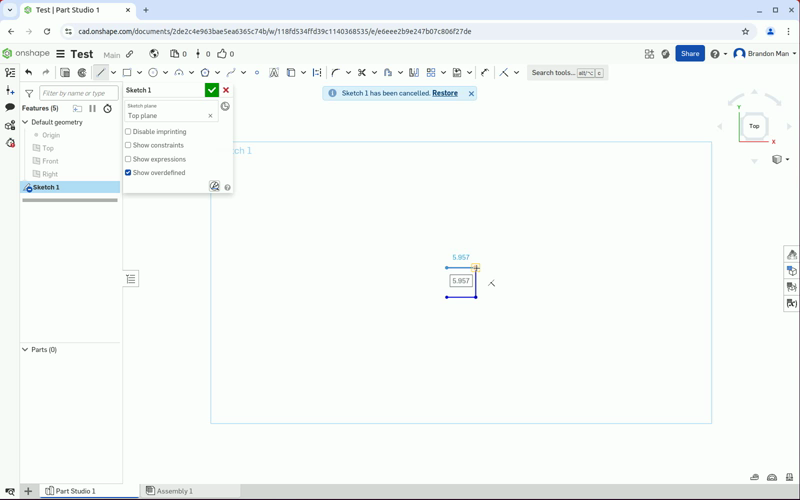
mouse_move(446, 297)
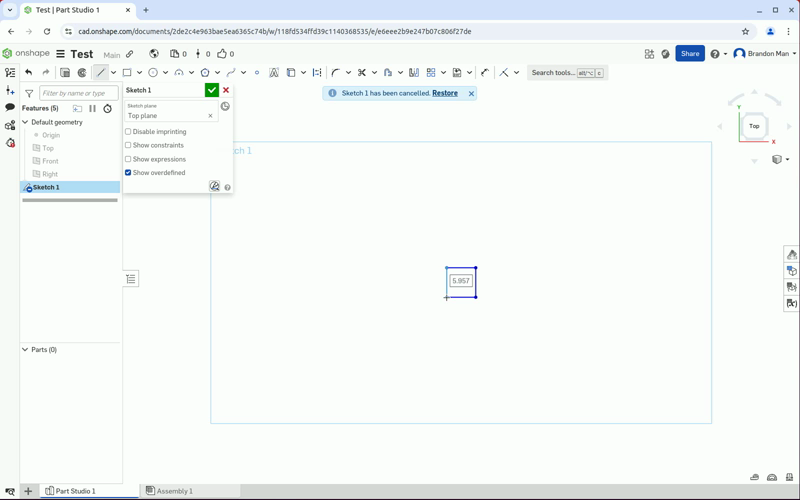
key_up(shift)
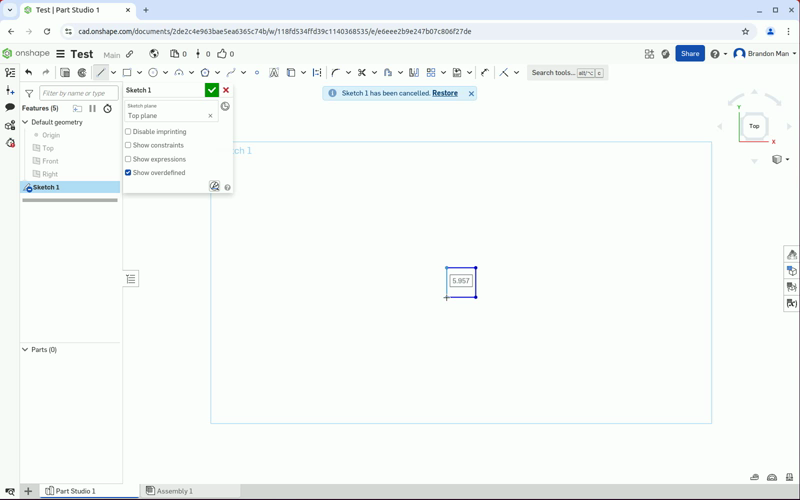
click(446, 297)
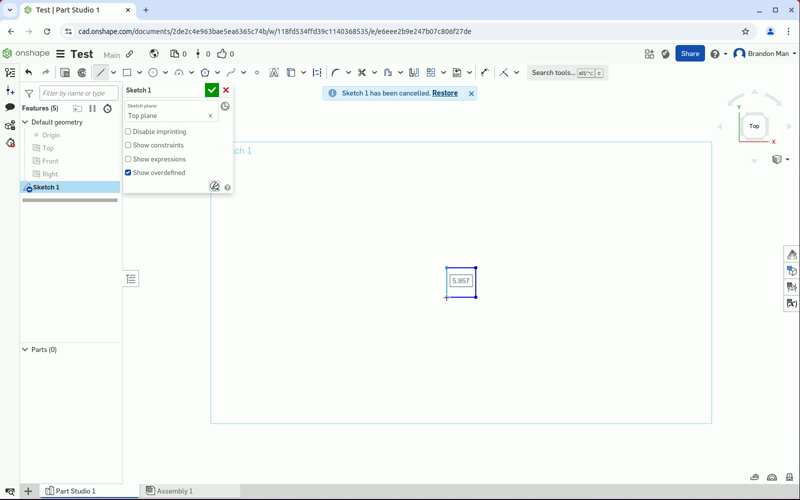
key(esc)
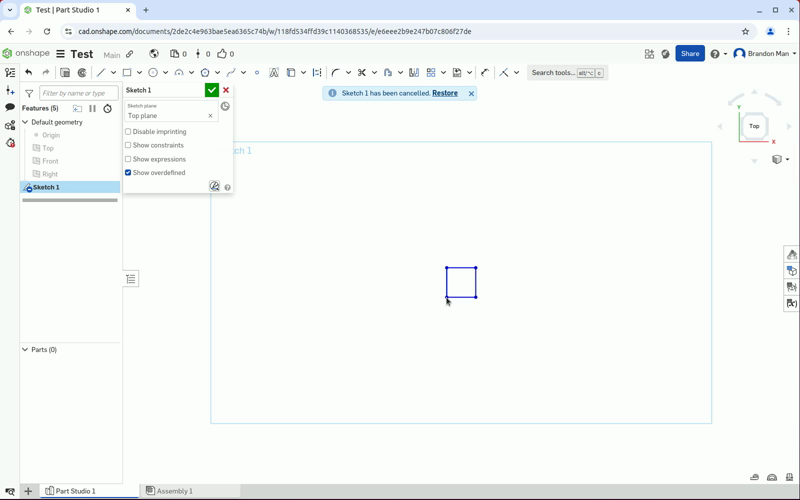
key(c)
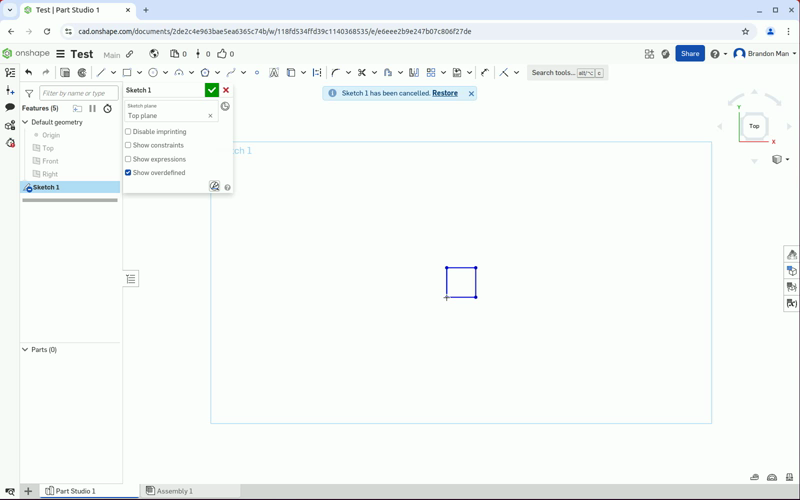
key_down(shift)
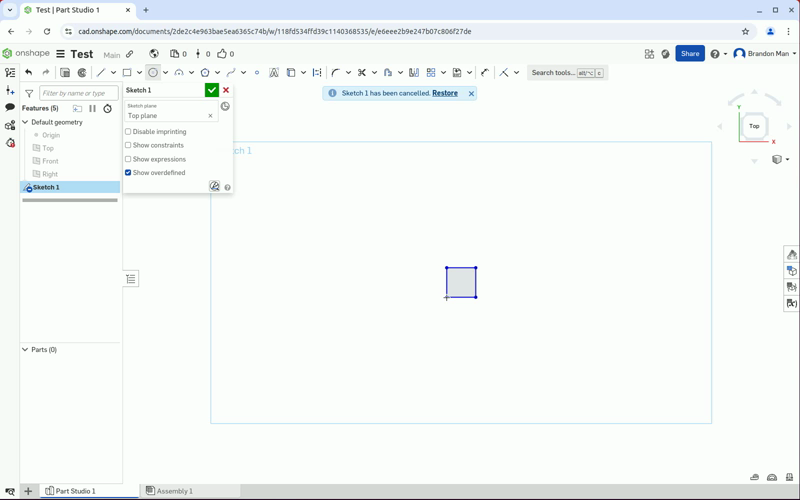
mouse_move(461, 282)
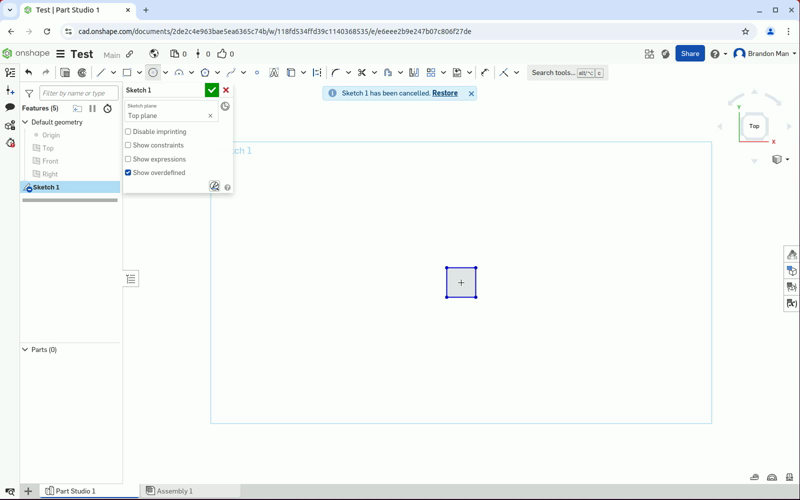
click(461, 282)
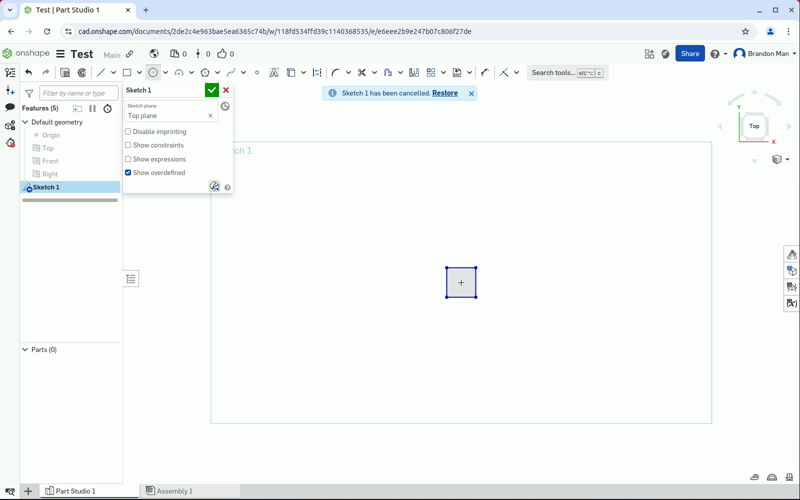
key_up(shift)
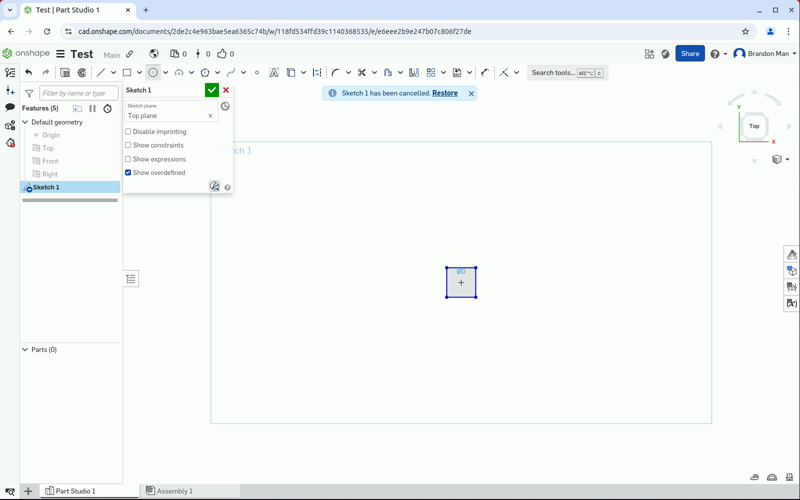
mouse_move(463, 282)
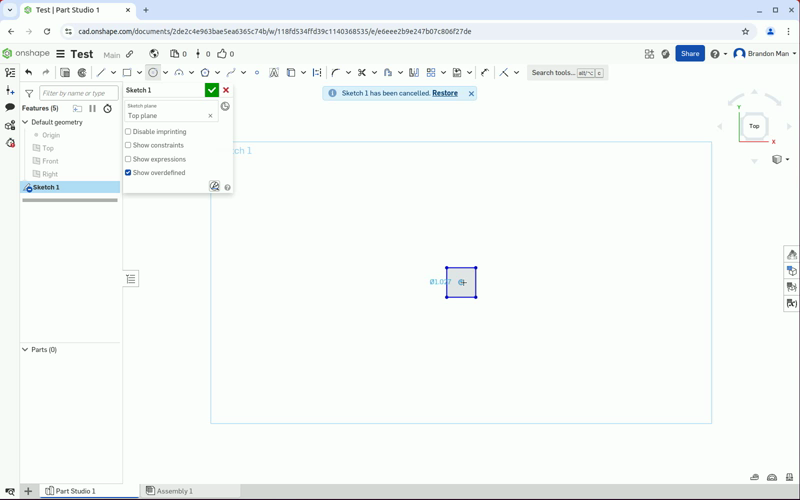
scroll(6)
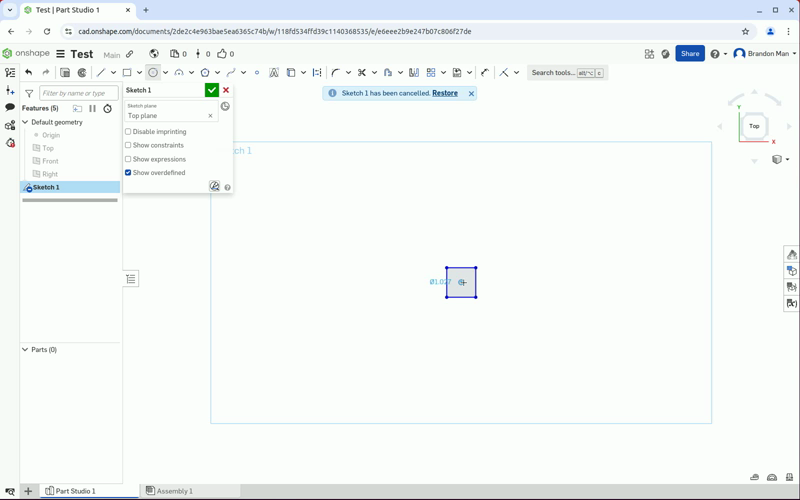
scroll(6)
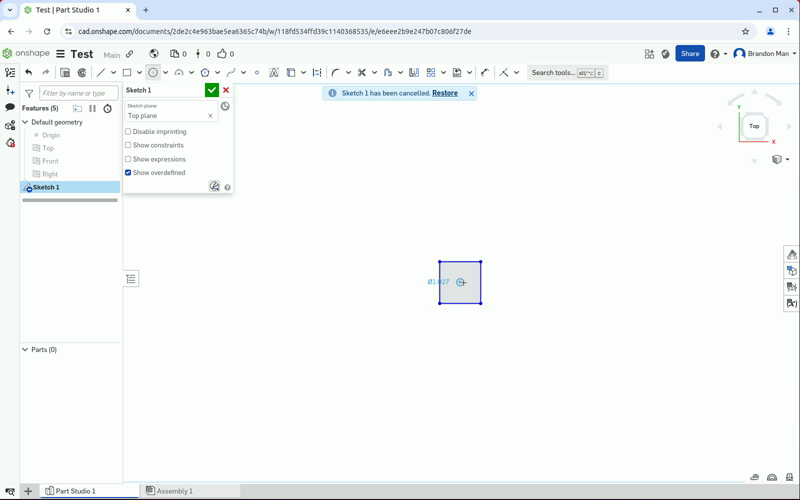
scroll(6)
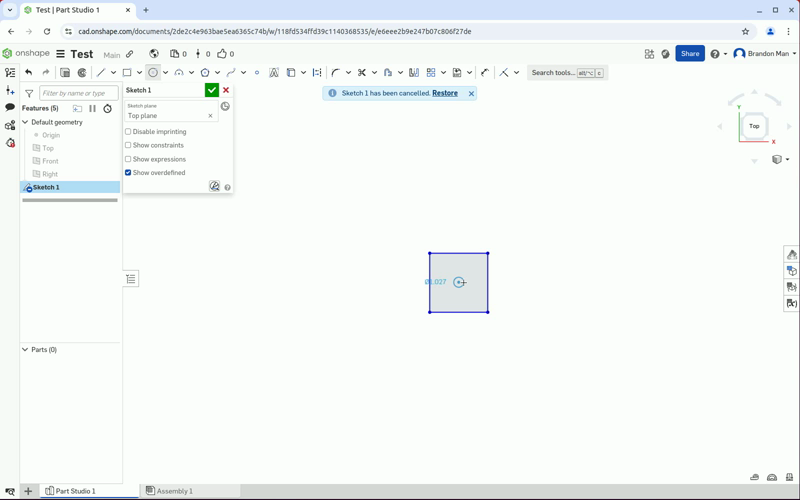
scroll(6)
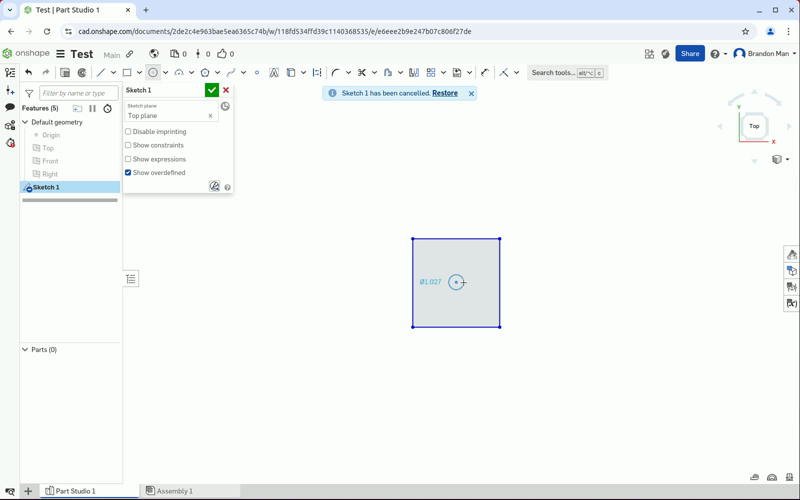
scroll(6)
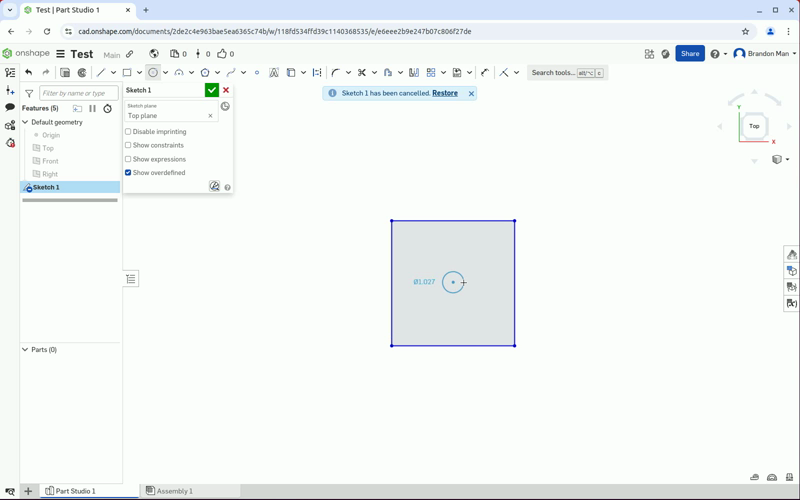
scroll(6)
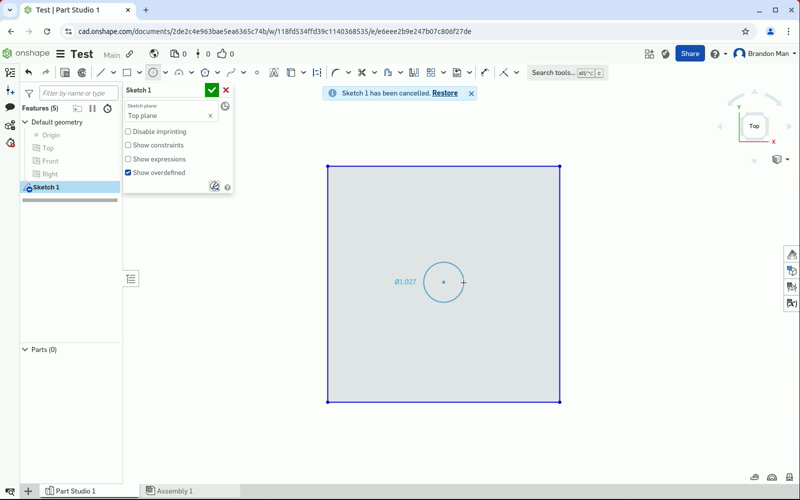
scroll(6)
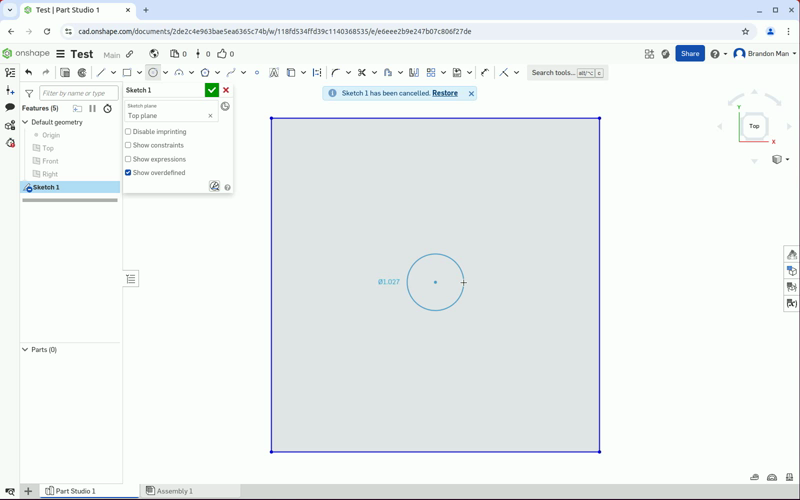
click(463, 282)
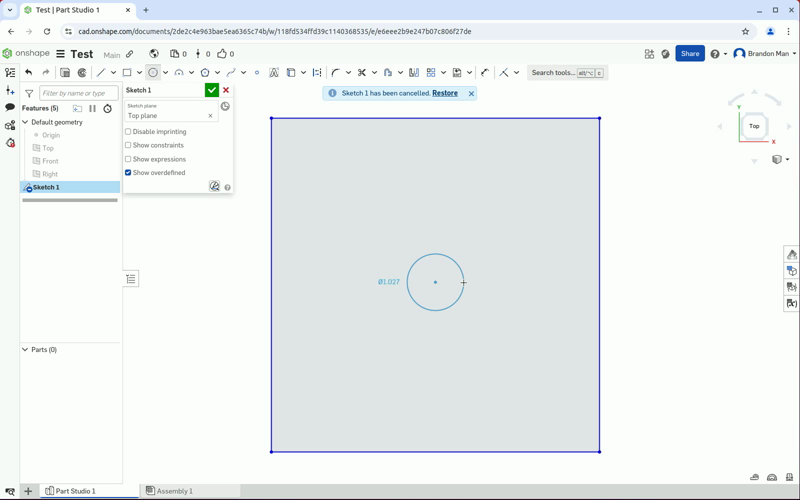
scroll(-6)
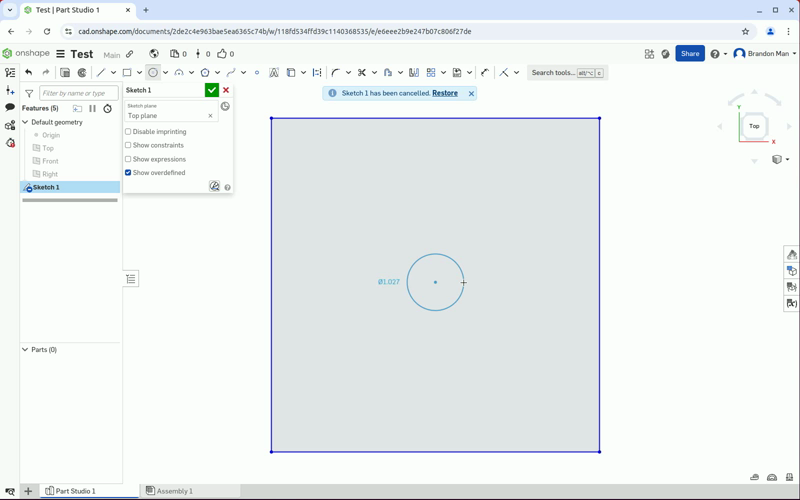
scroll(-6)
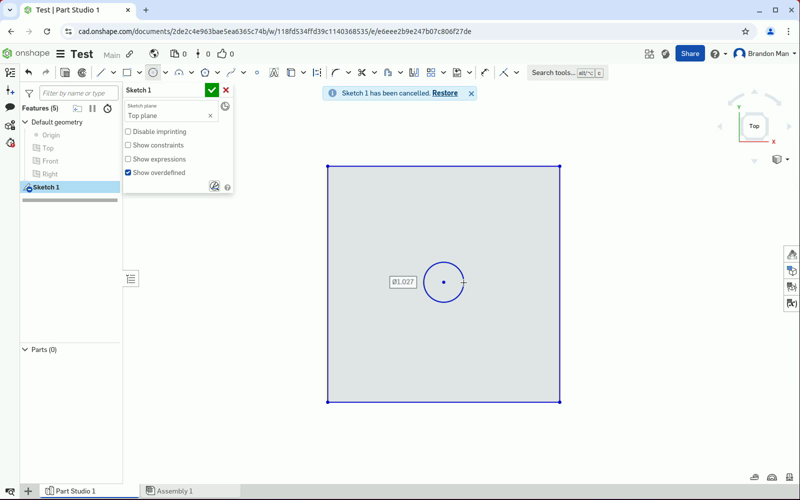
scroll(-6)
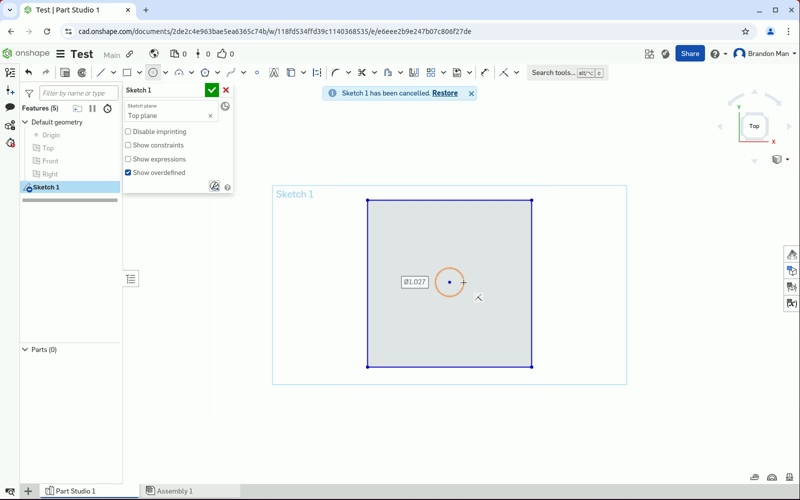
scroll(-6)
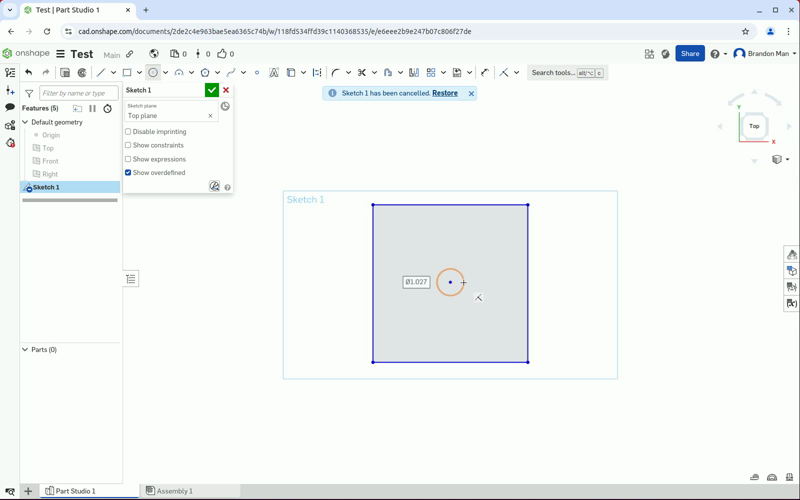
scroll(-6)
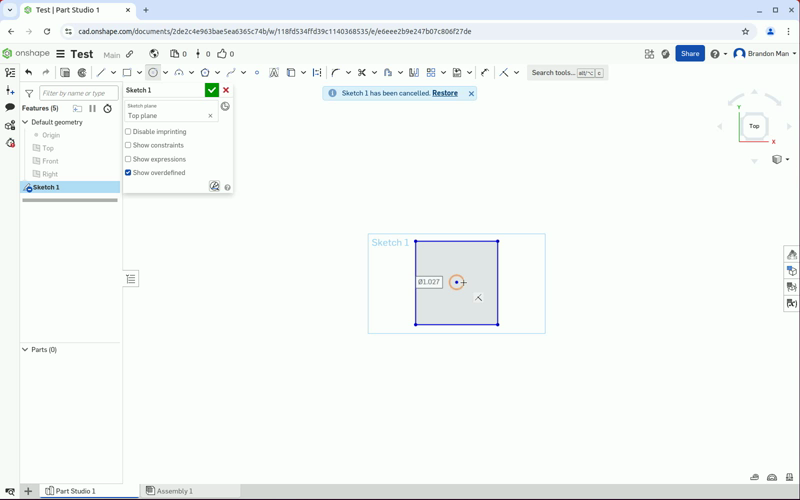
scroll(-6)
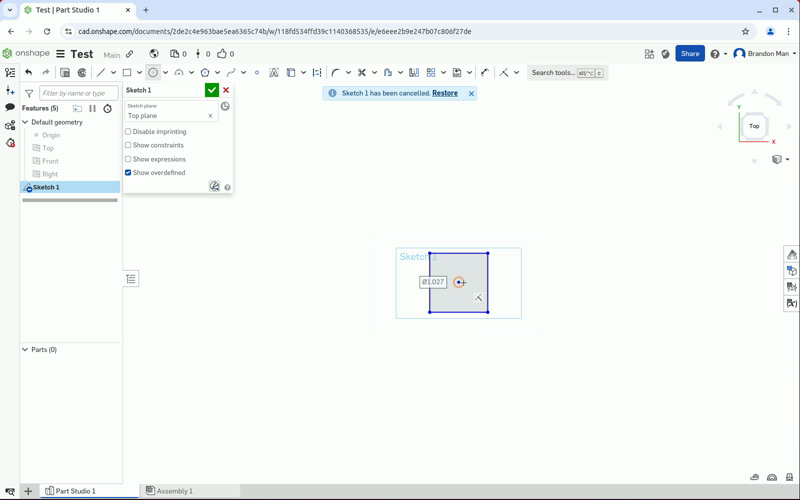
scroll(-6)
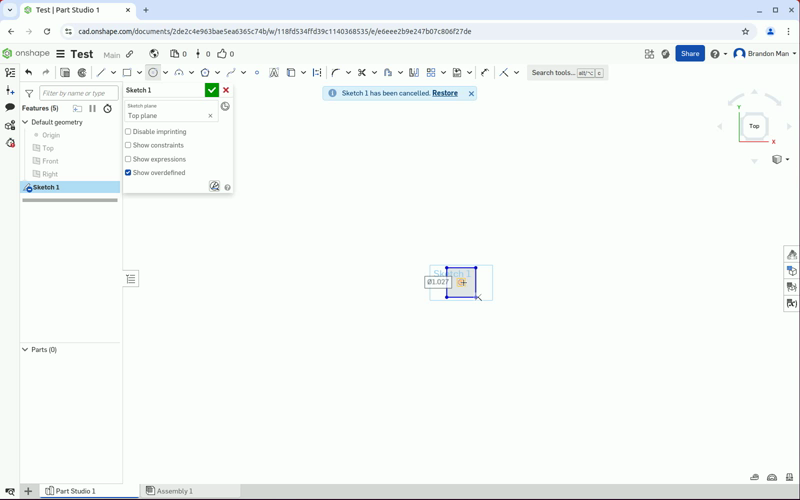
key(esc)
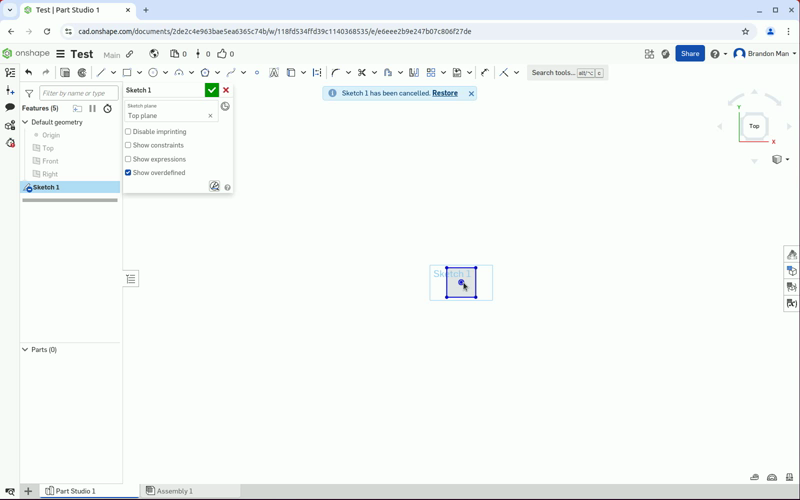
mouse_move(469, 276)
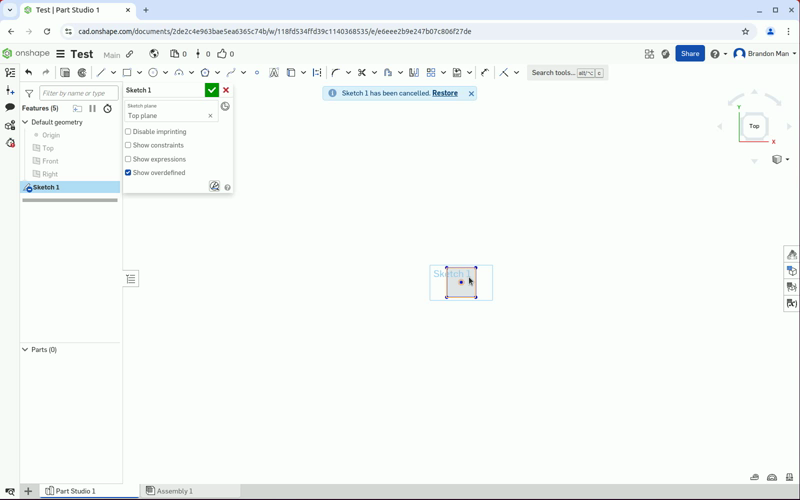
scroll(6)
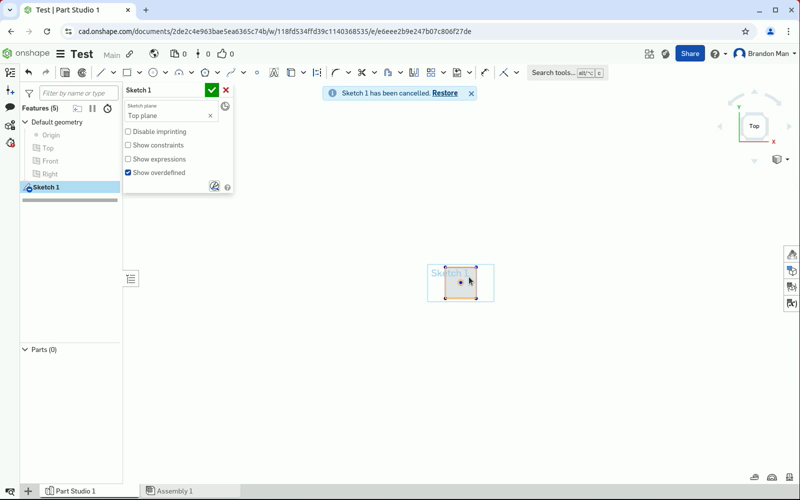
scroll(6)
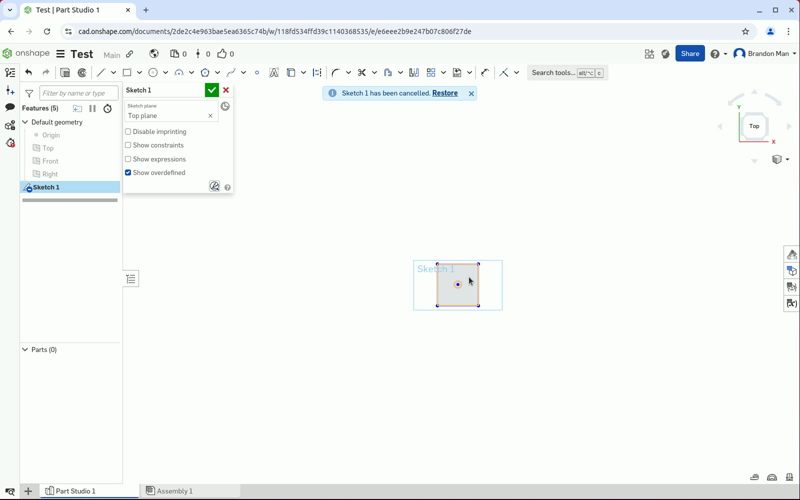
scroll(6)
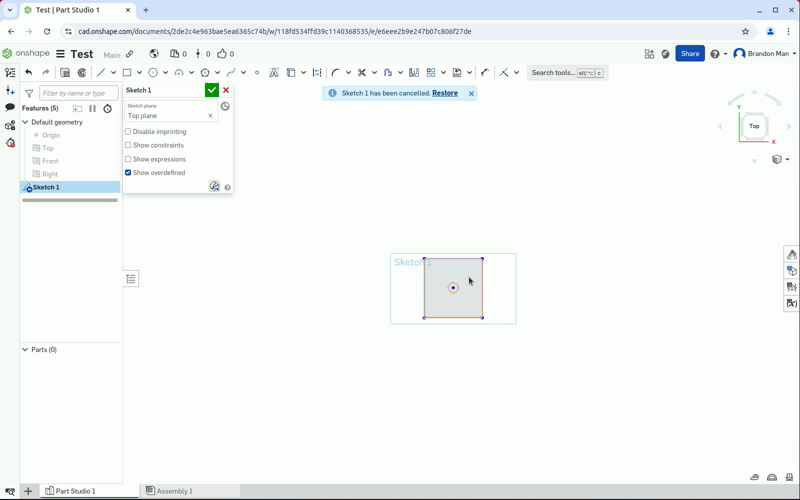
scroll(6)
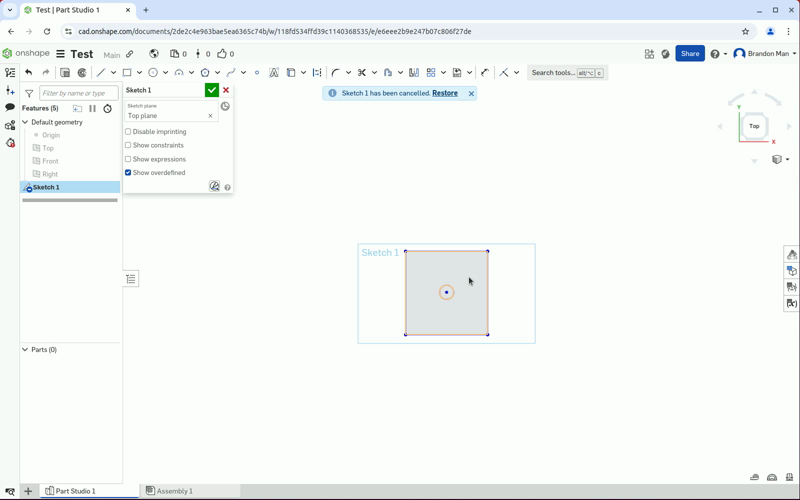
scroll(6)
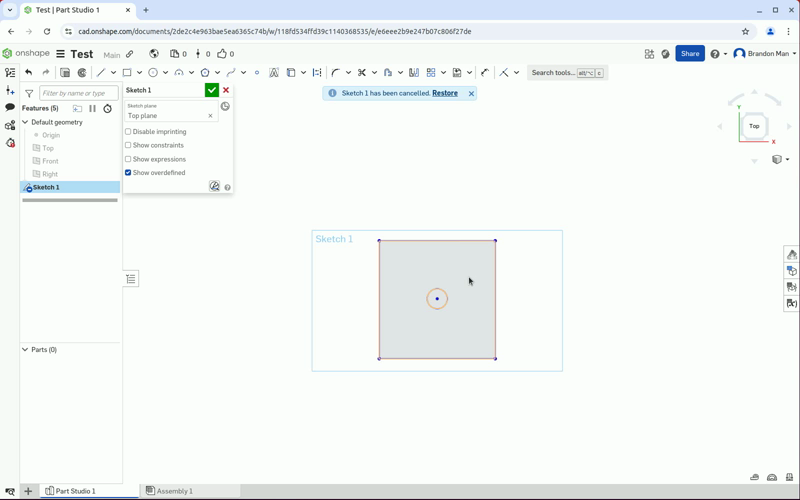
scroll(6)
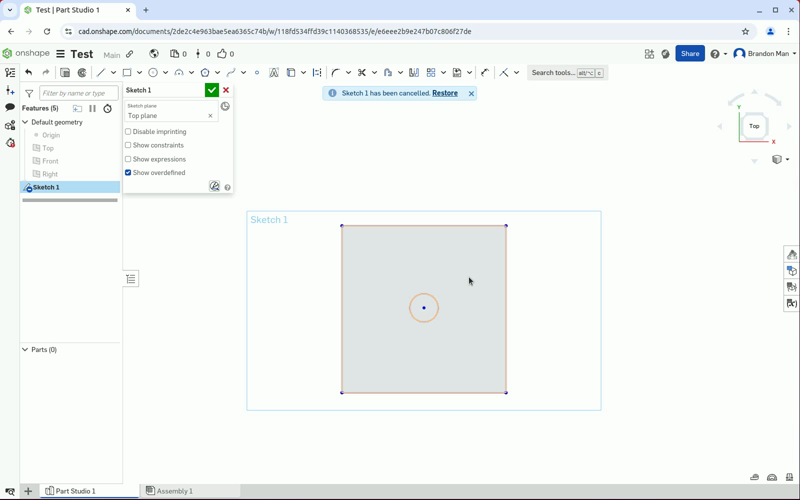
scroll(6)
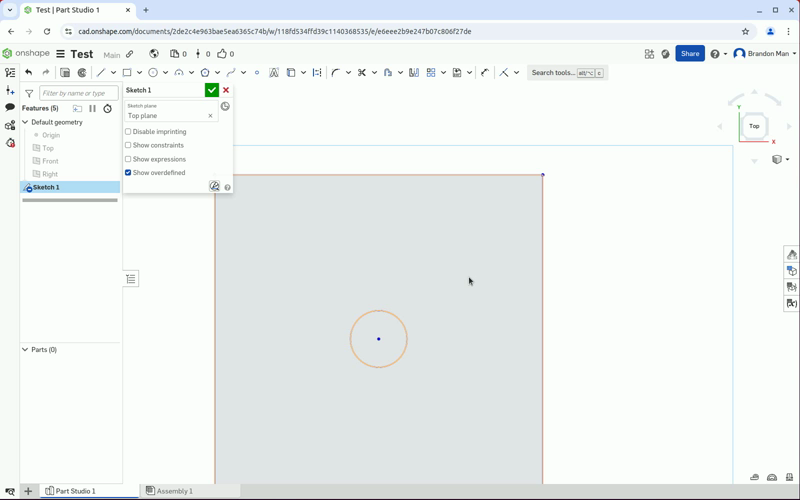
click(469, 276)
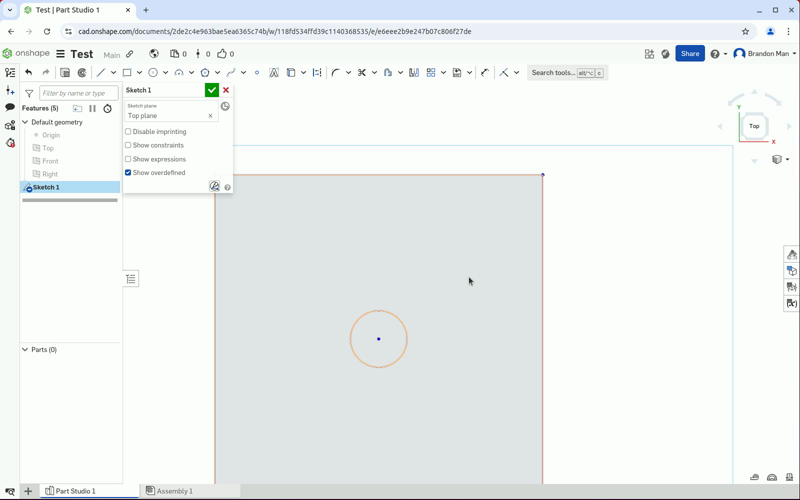
scroll(-6)
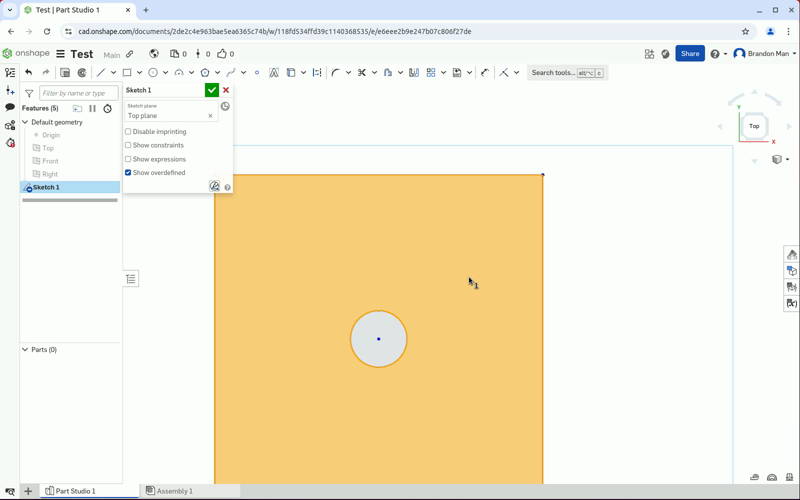
scroll(-6)
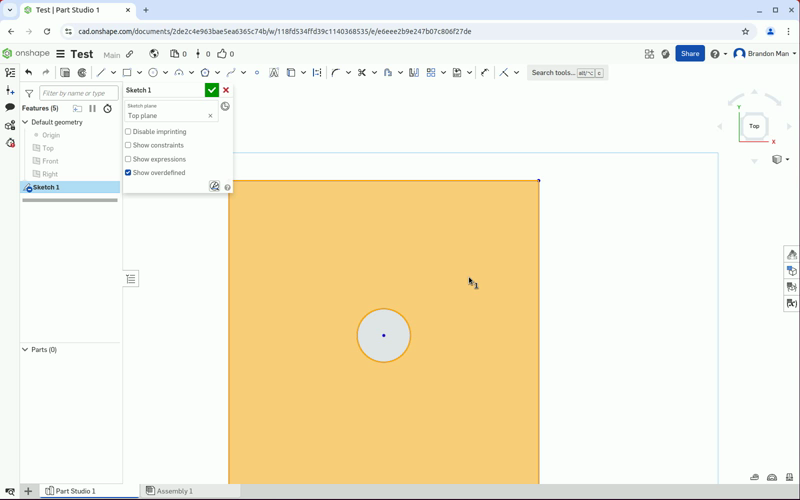
scroll(-6)
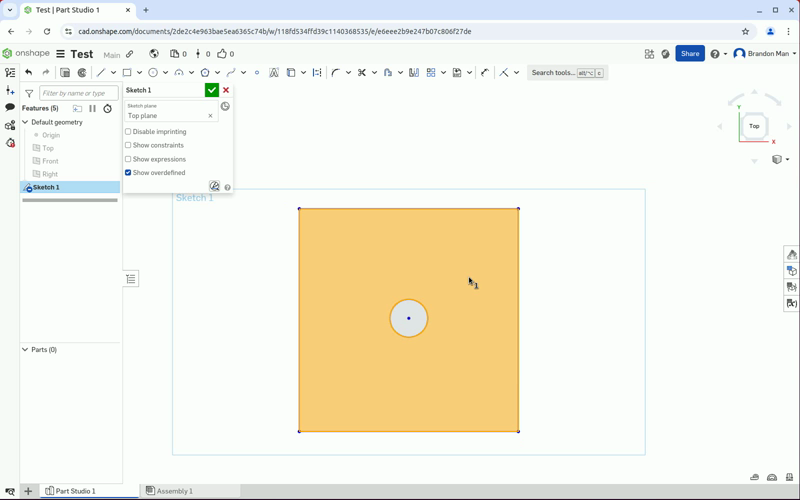
scroll(-6)
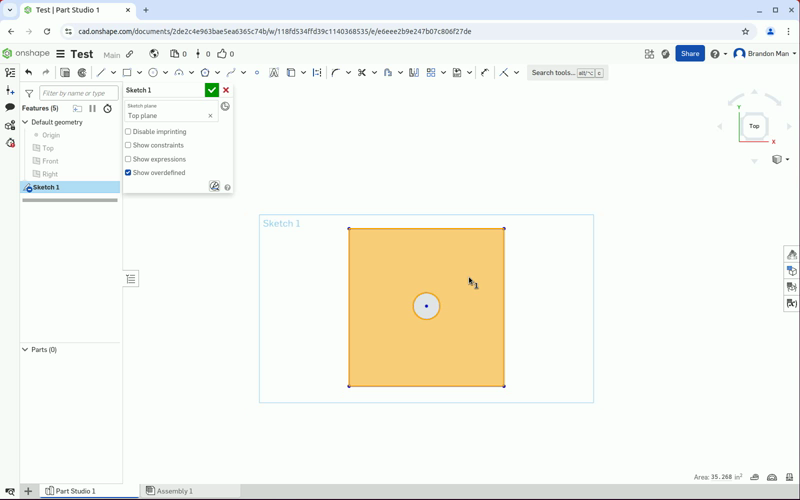
scroll(-6)
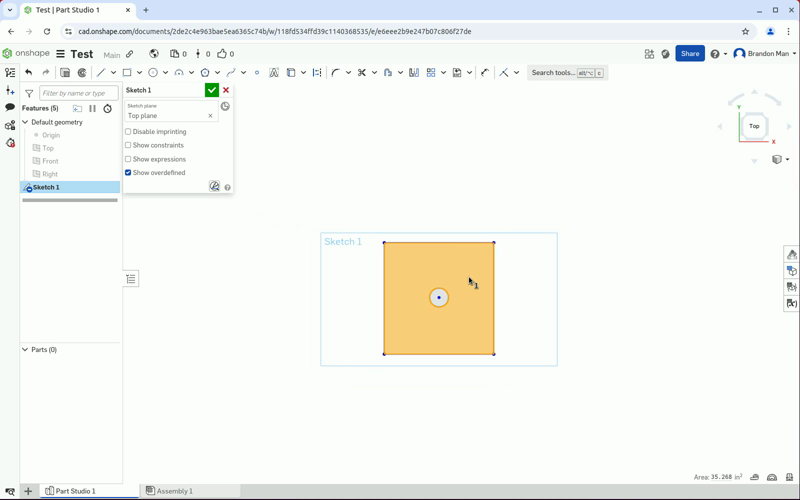
scroll(-6)
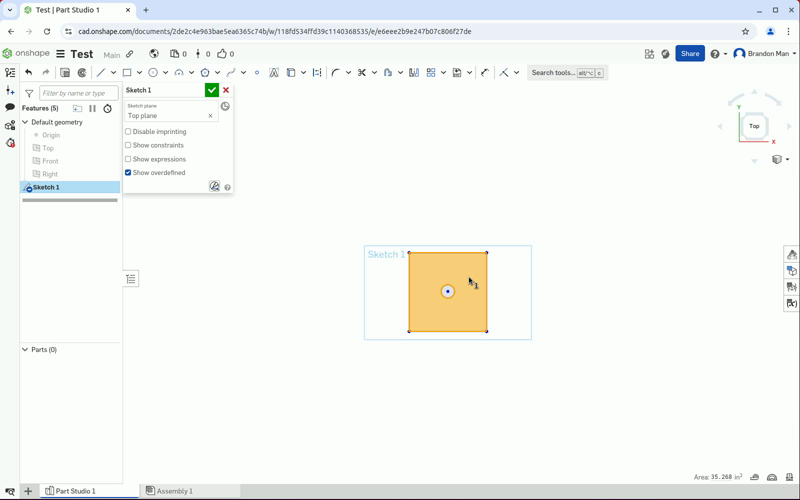
scroll(-6)
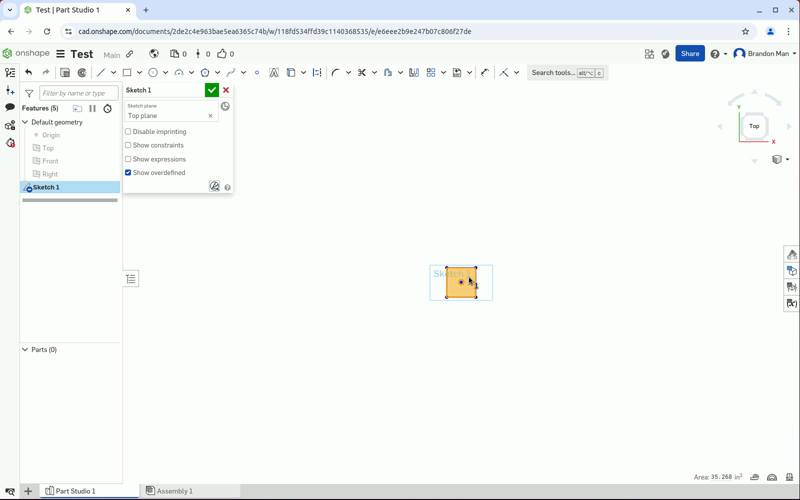
mouse_move(73, 352)
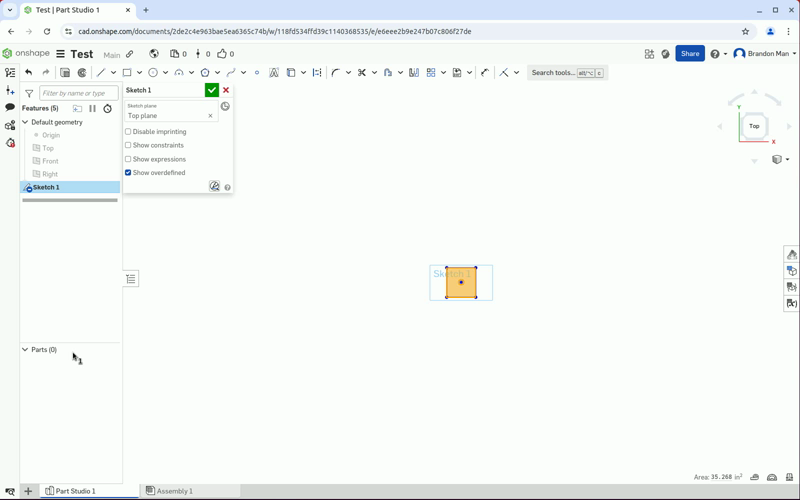
key(shift+y)
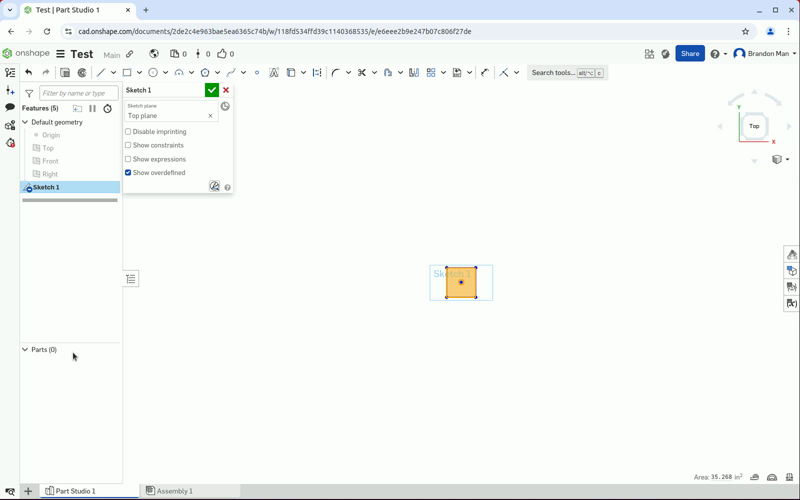
key(shift+e)
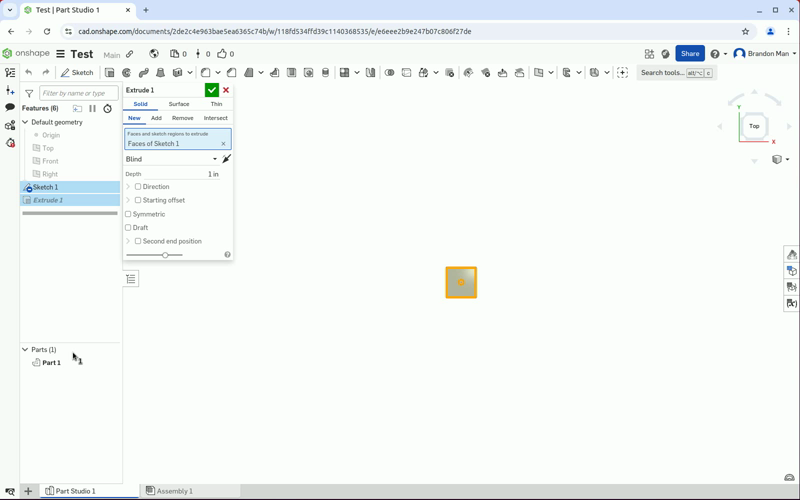
mouse_move(143, 106)
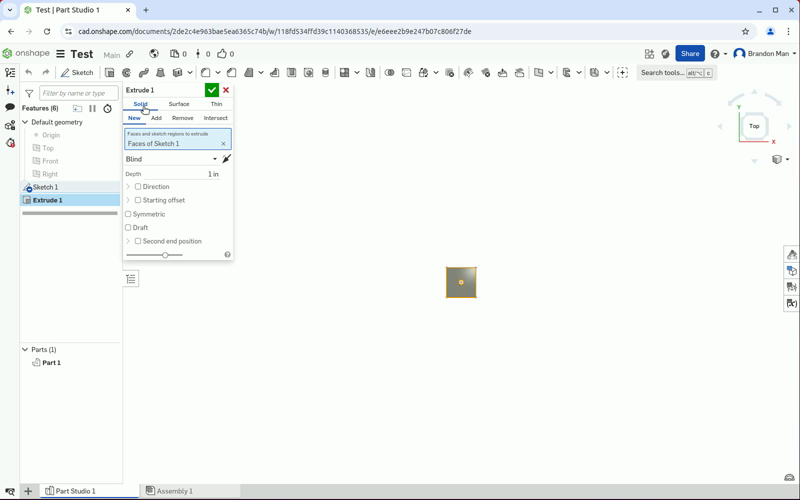
click(143, 106)
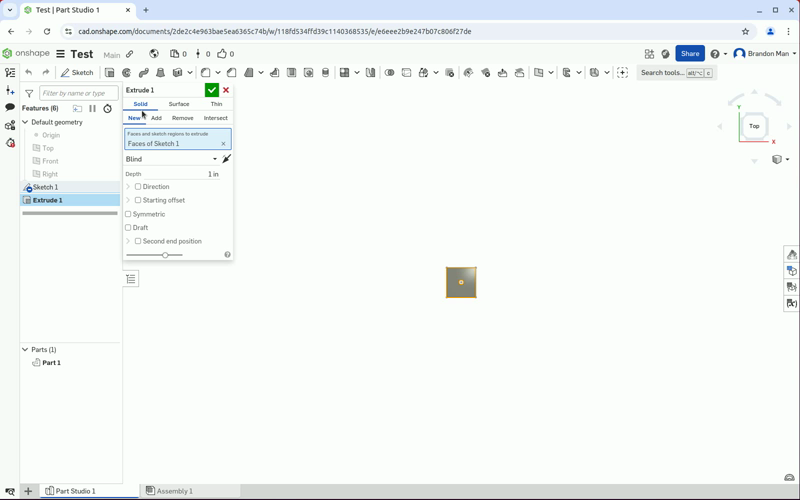
mouse_move(137, 120)
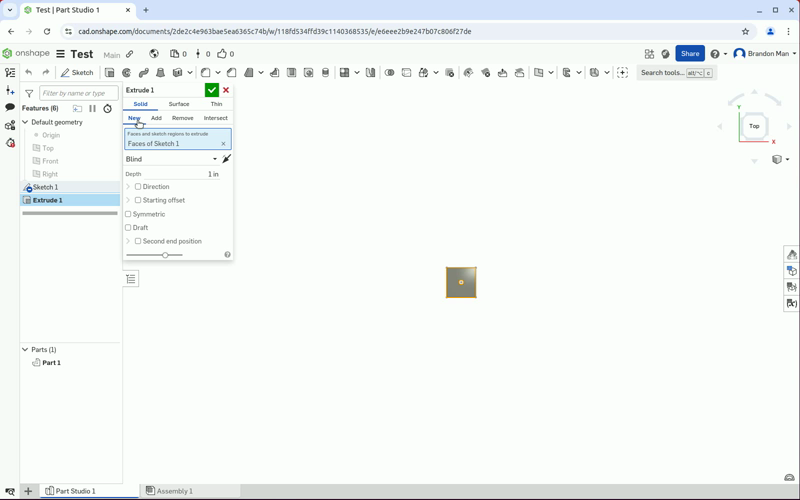
click(137, 120)
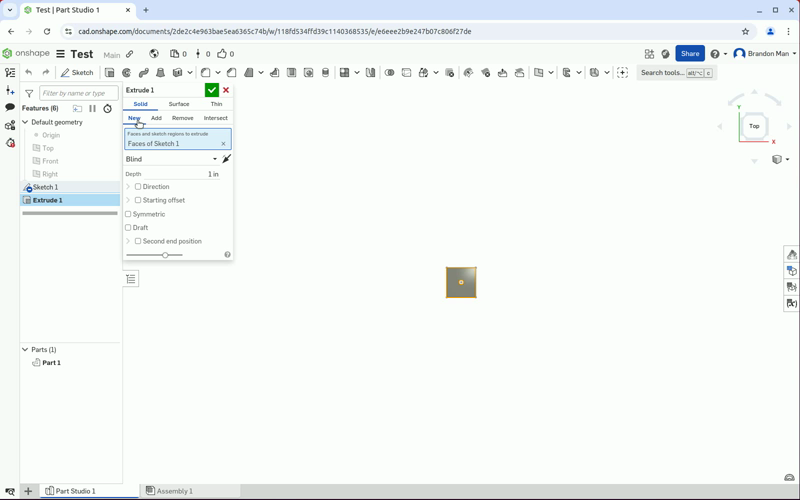
key(tab, 4)
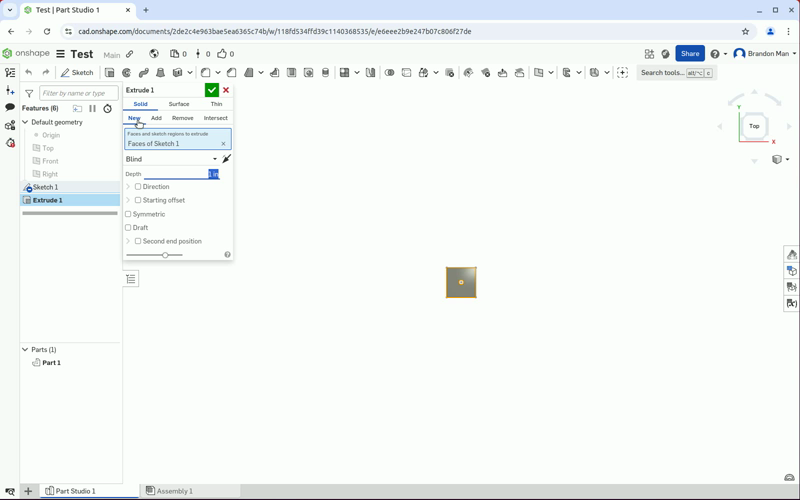
text(0.481)
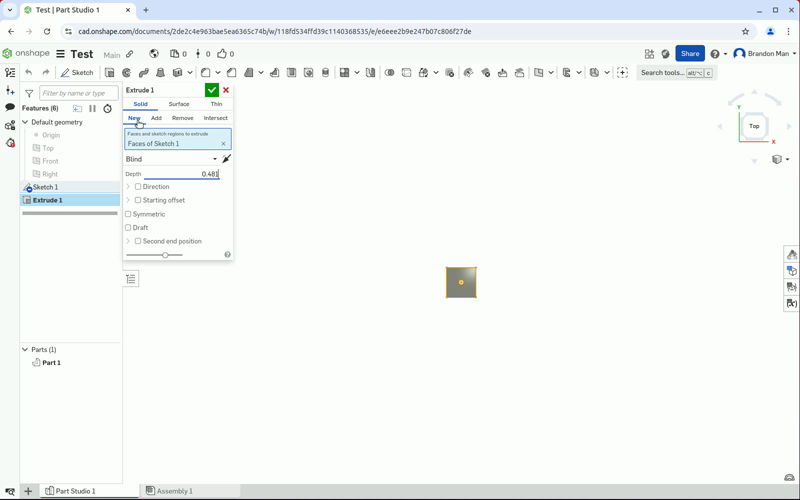
key(enter)
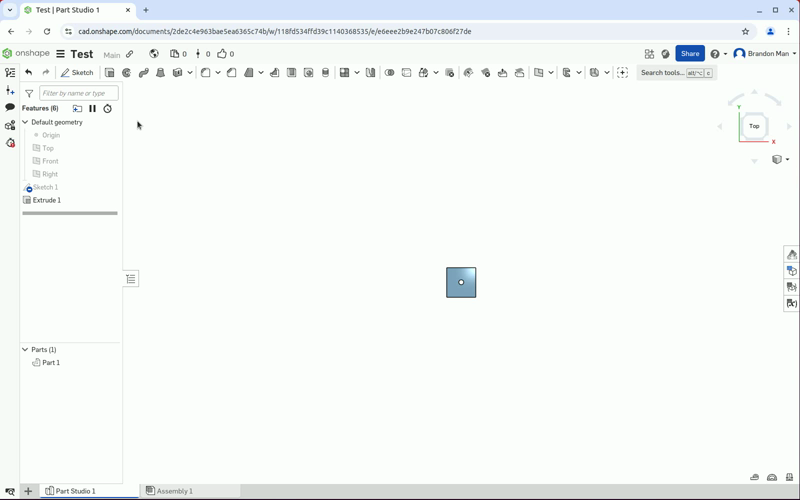
key(shift+h)
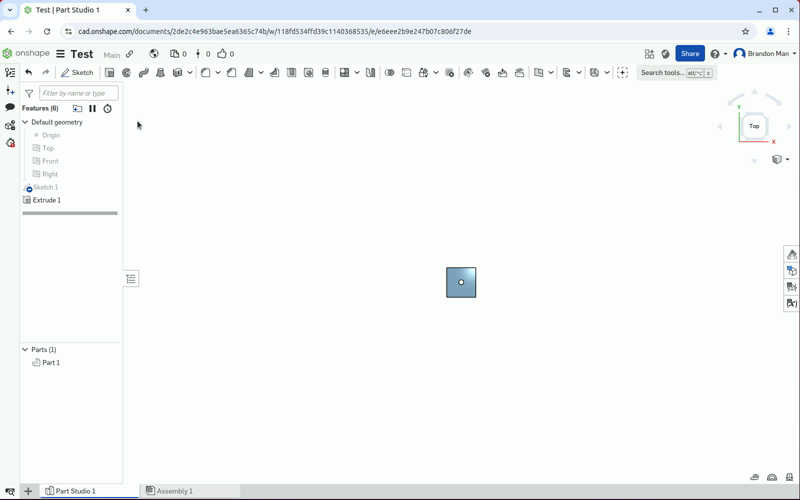
key(shift+h)
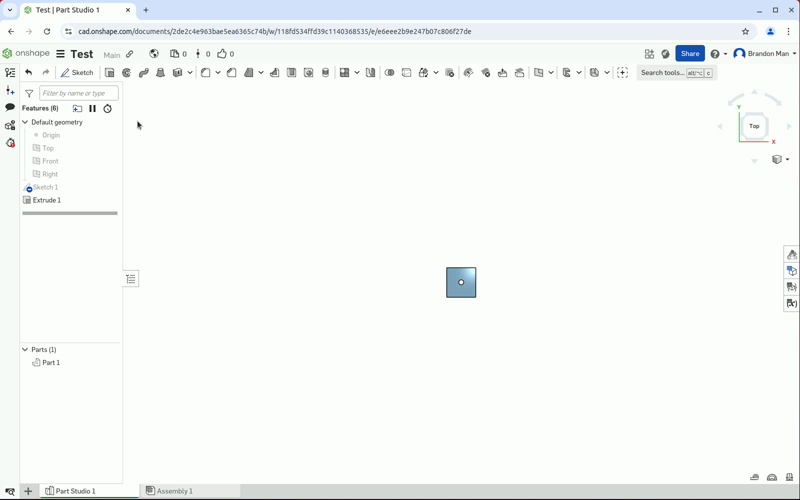
mouse_move(73, 189)
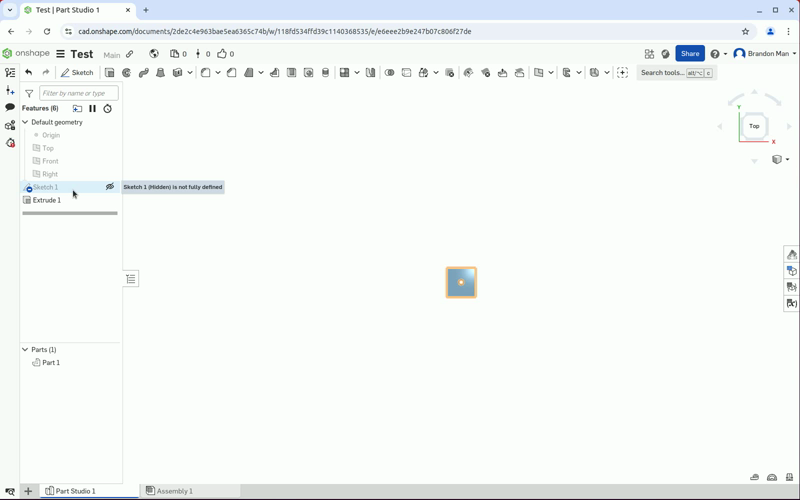
click(73, 189)
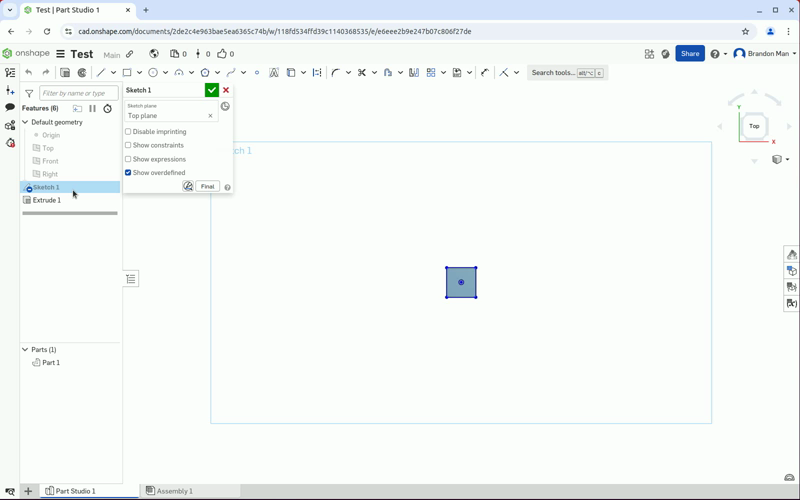
mouse_move(229, 92)
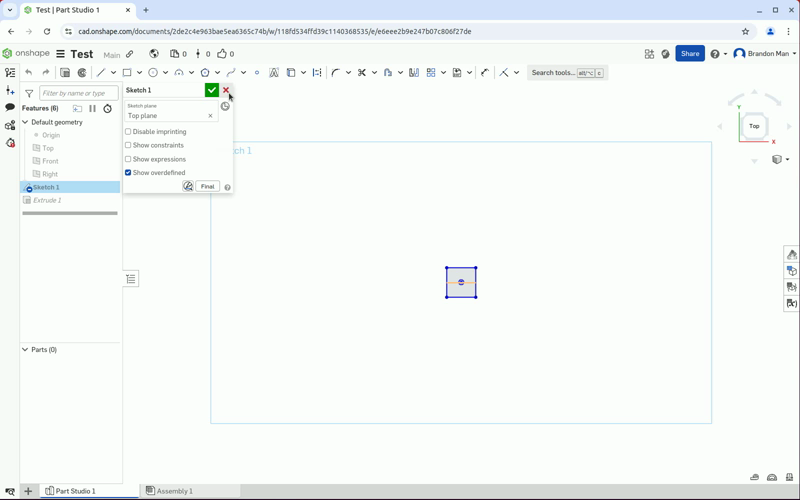
click(229, 92)
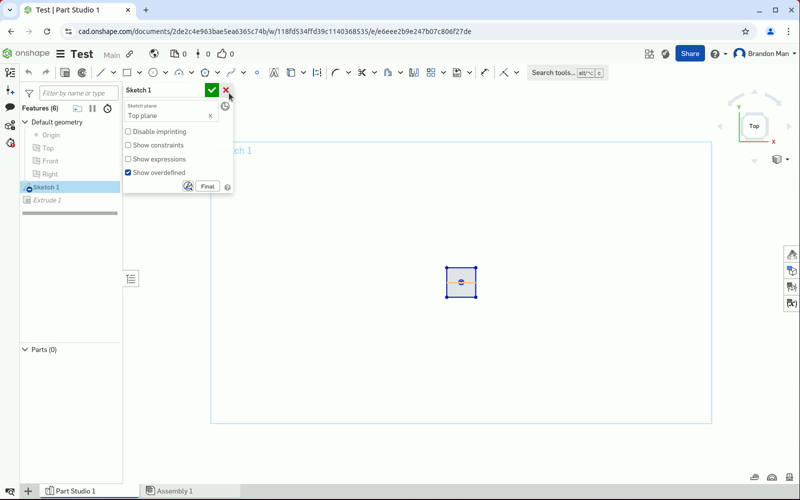
key(shift+s)
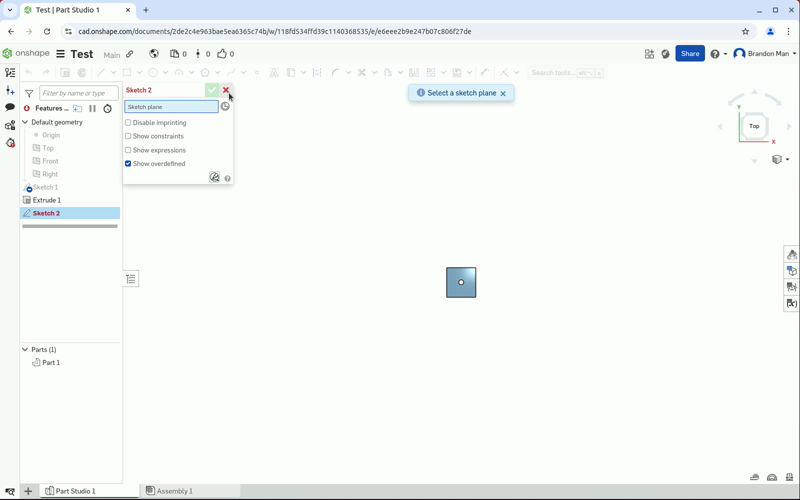
mouse_move(73, 150)
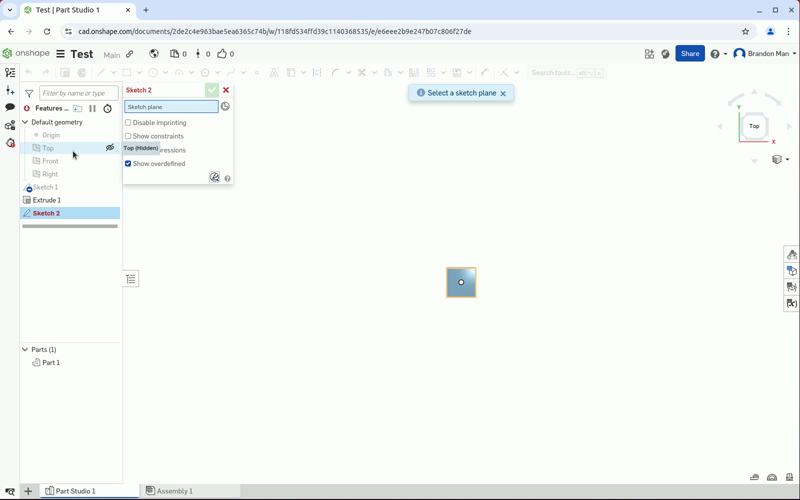
click(73, 150)
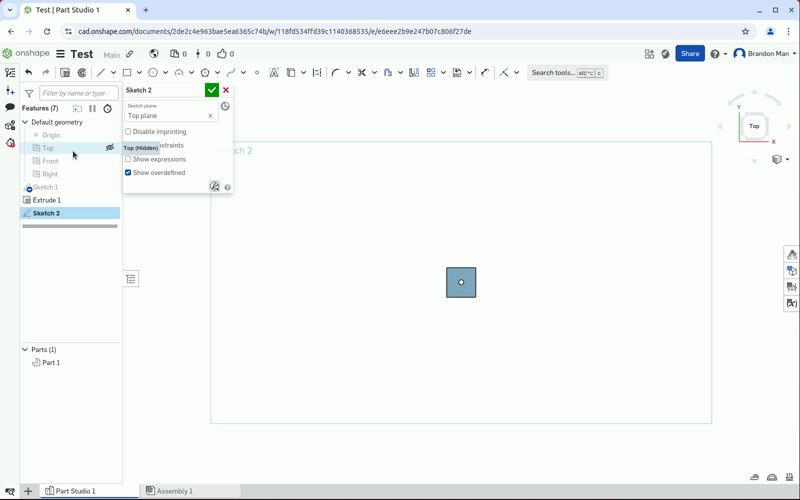
mouse_move(73, 352)
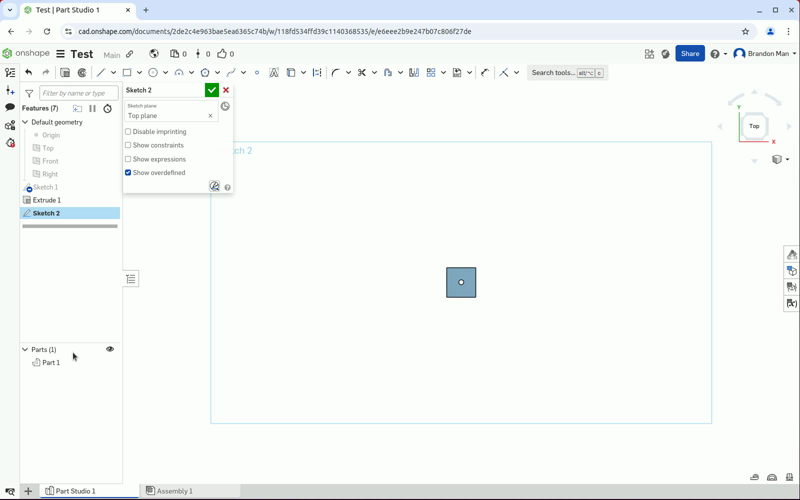
key(y)
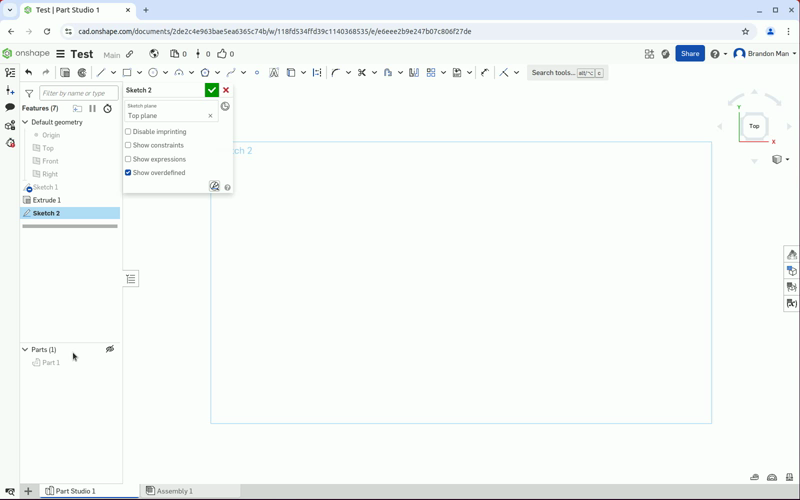
key(c)
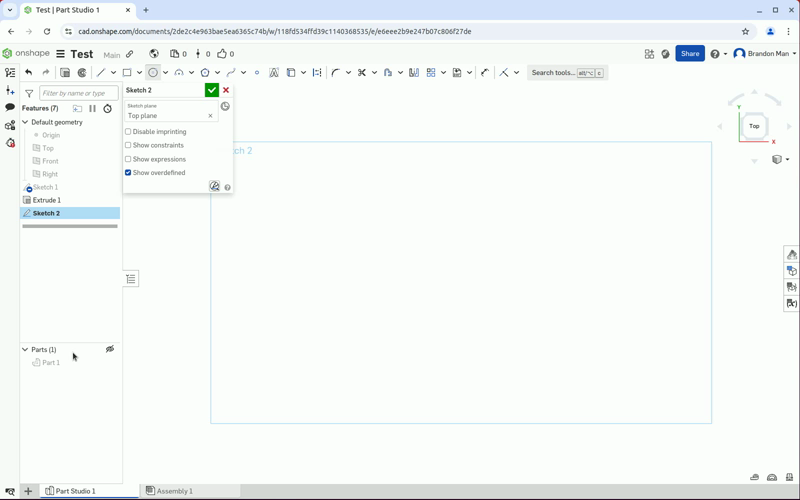
key_down(shift)
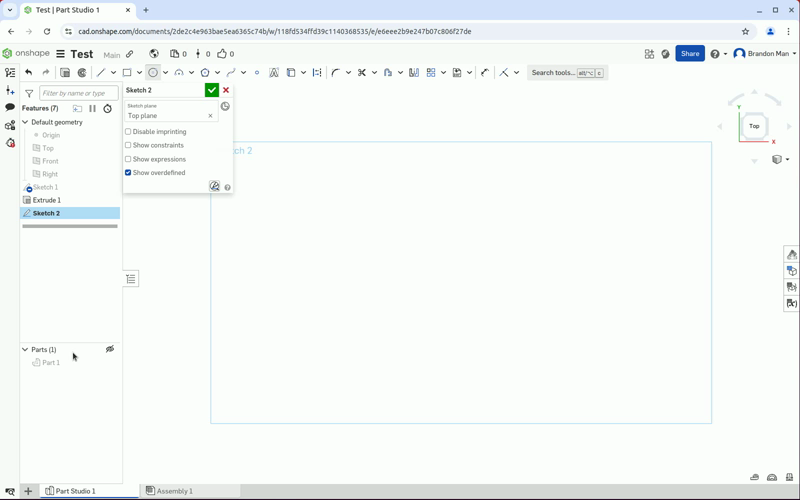
mouse_move(461, 282)
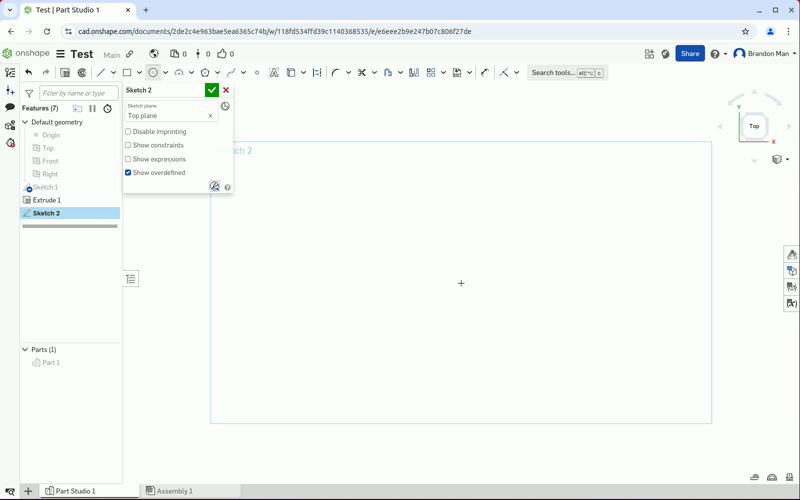
click(461, 282)
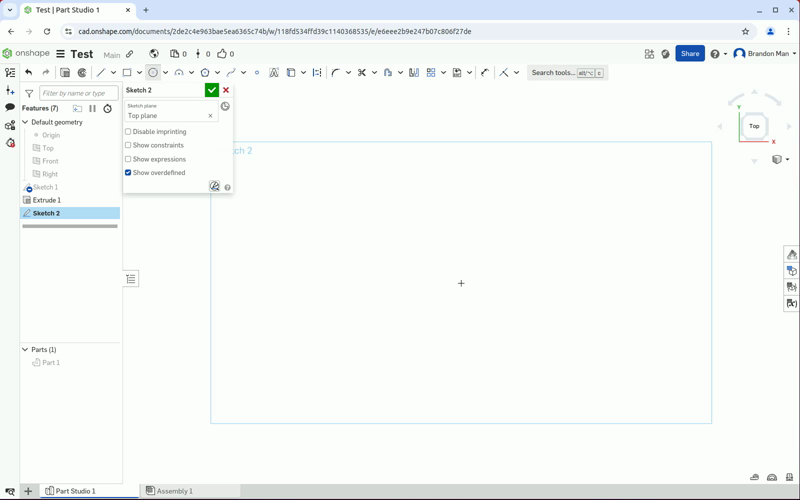
key_up(shift)
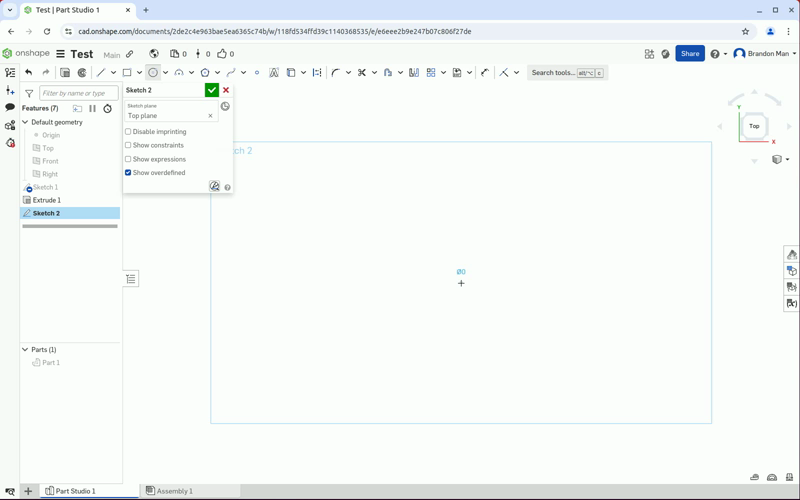
mouse_move(464, 282)
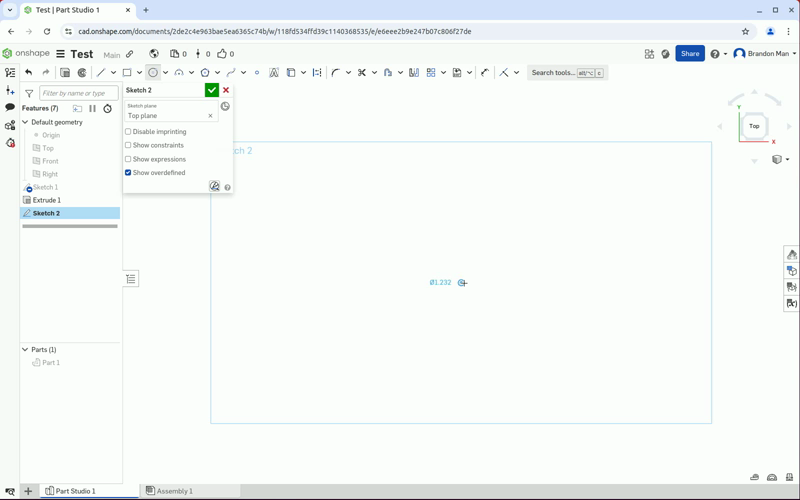
click(464, 282)
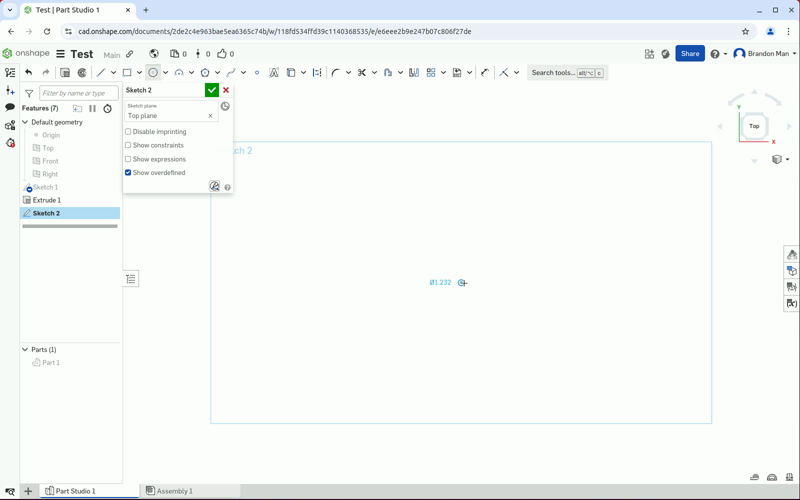
key(esc)
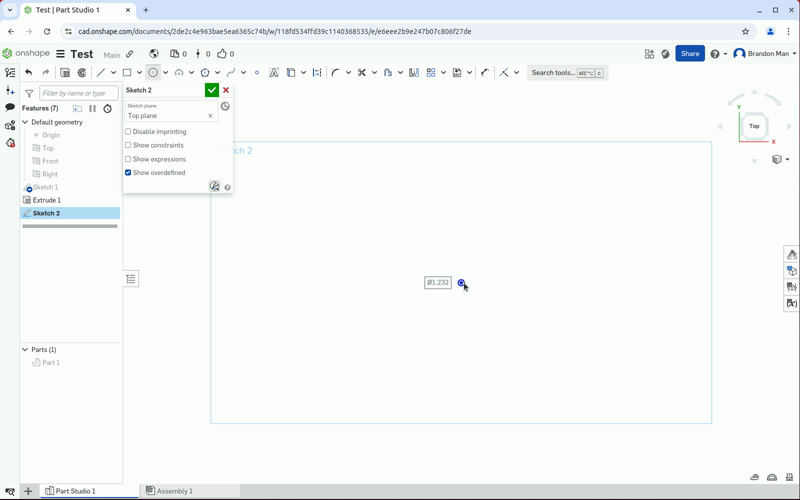
mouse_move(462, 281)
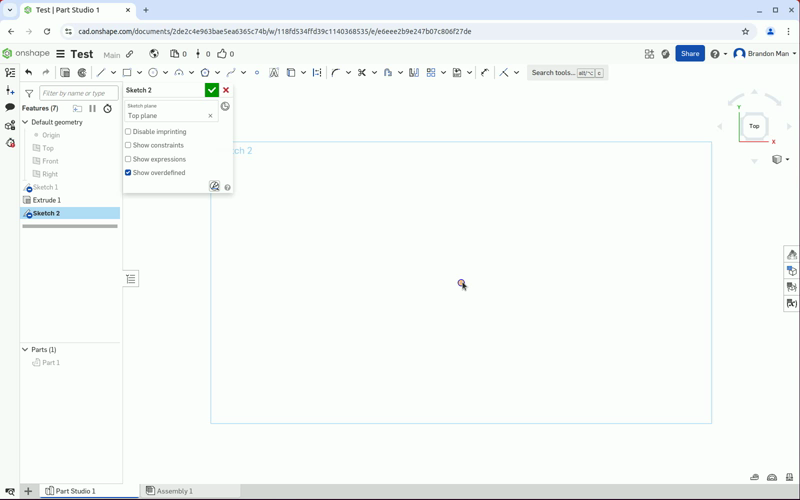
scroll(6)
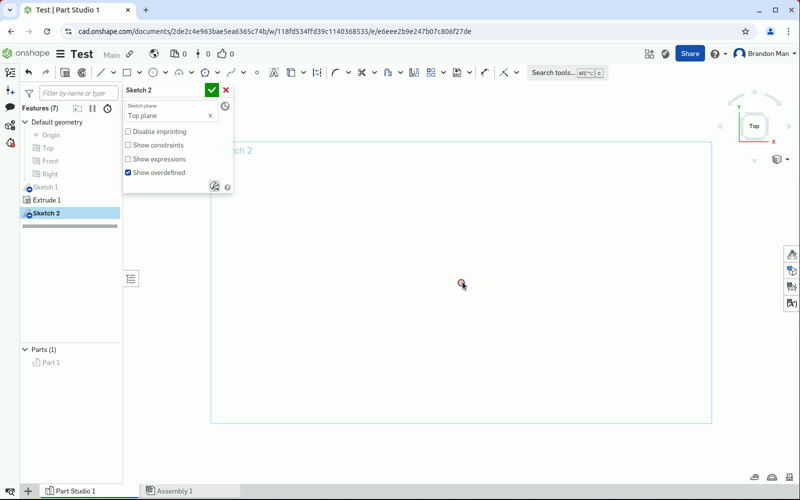
scroll(6)
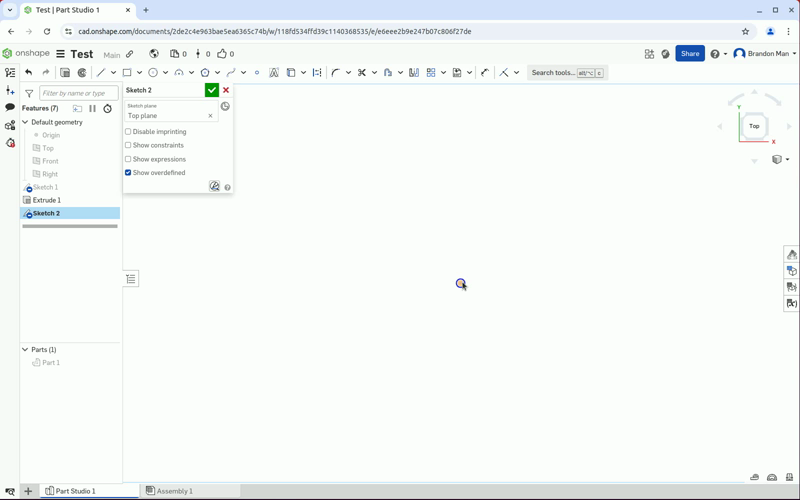
scroll(6)
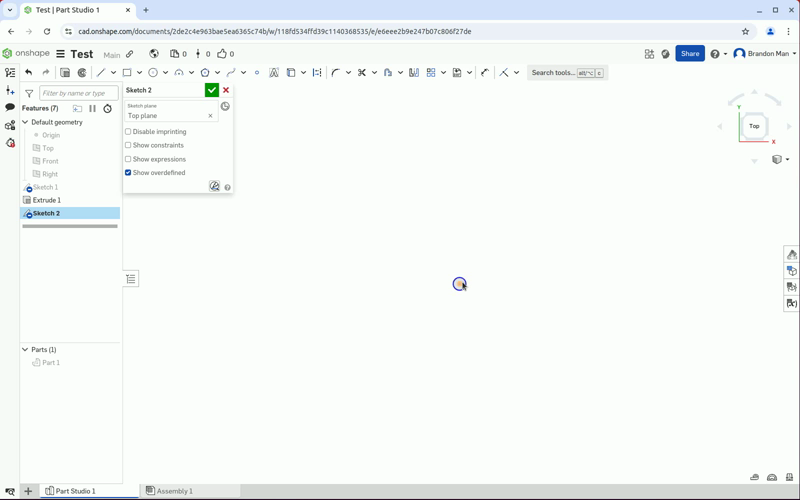
scroll(6)
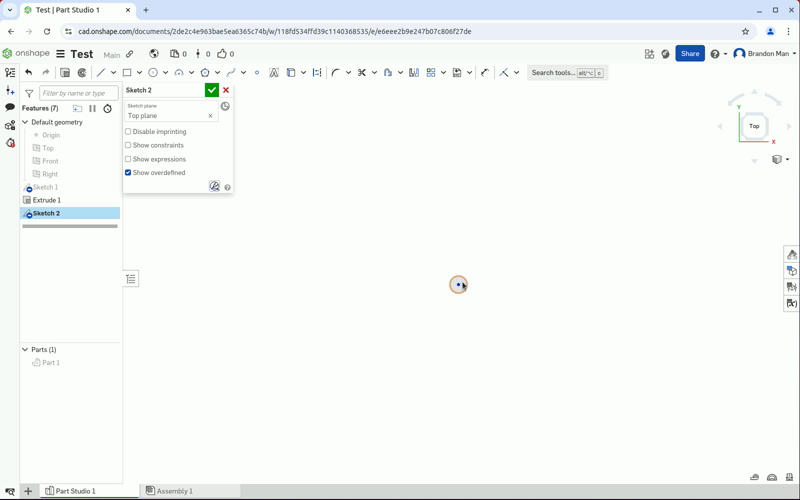
scroll(6)
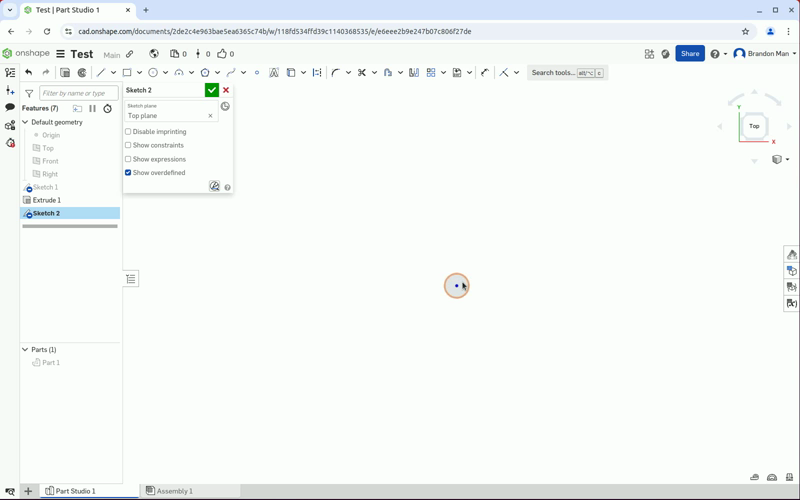
scroll(6)
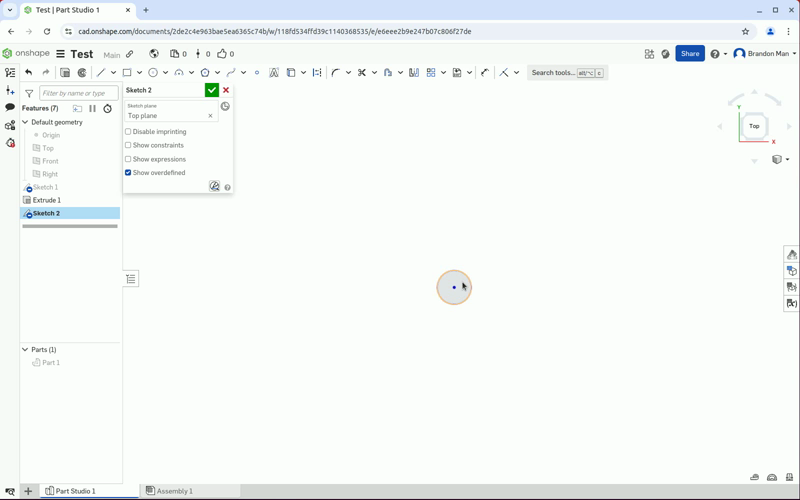
scroll(6)
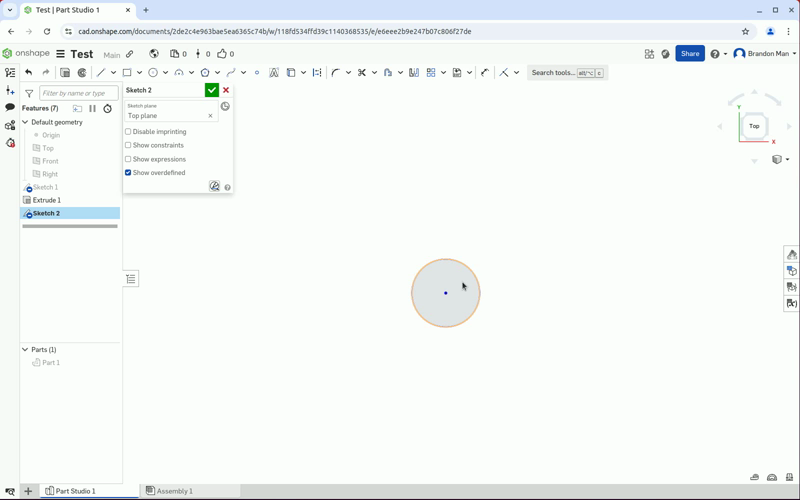
click(462, 281)
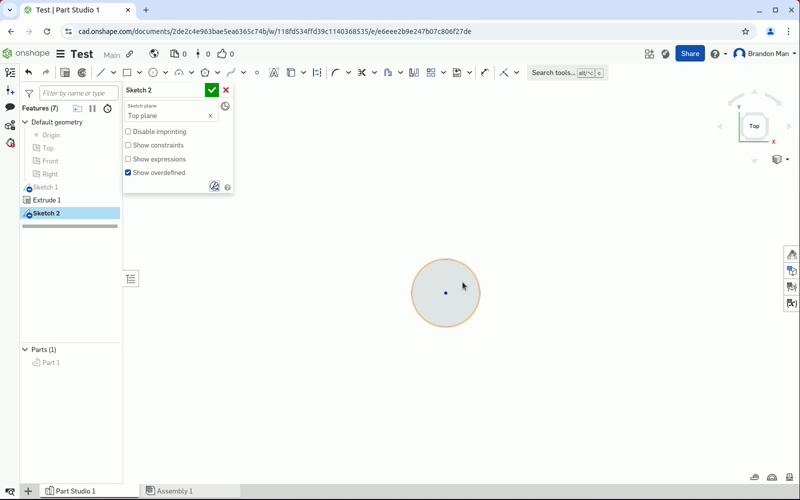
scroll(-6)
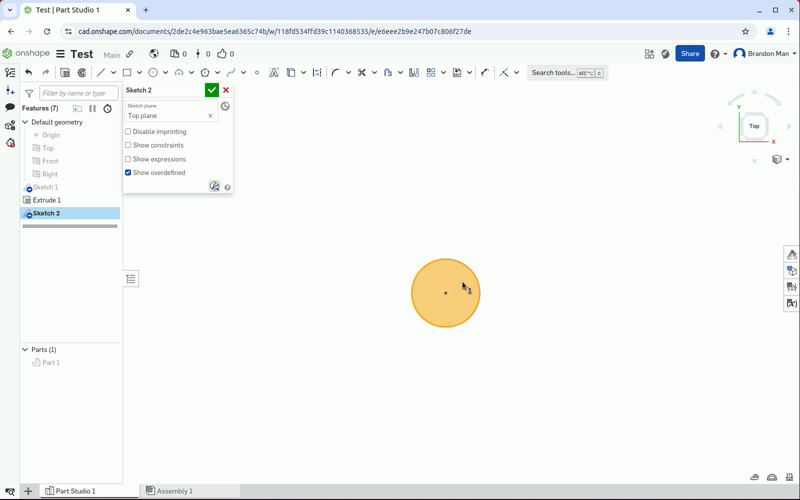
scroll(-6)
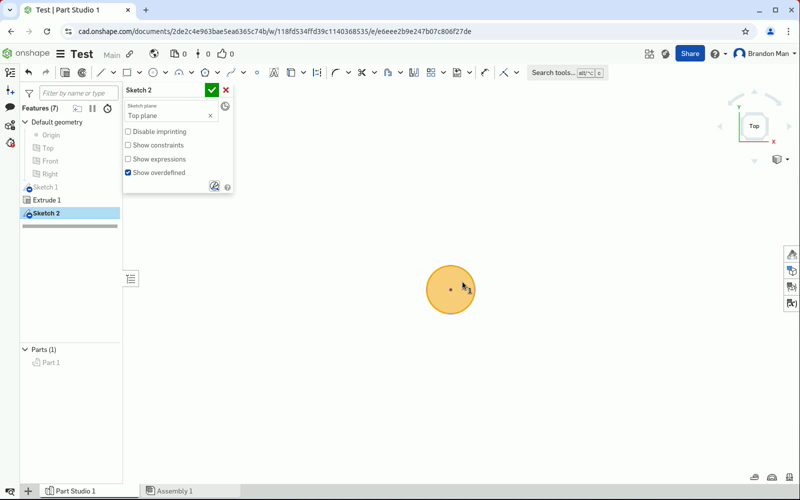
scroll(-6)
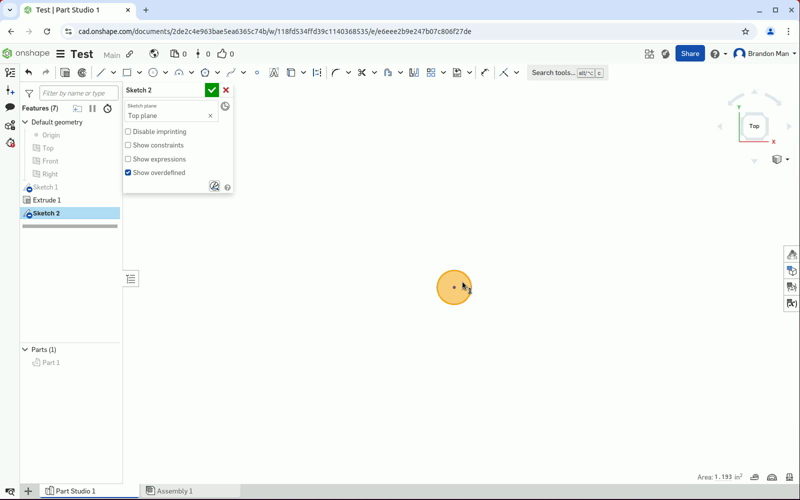
scroll(-6)
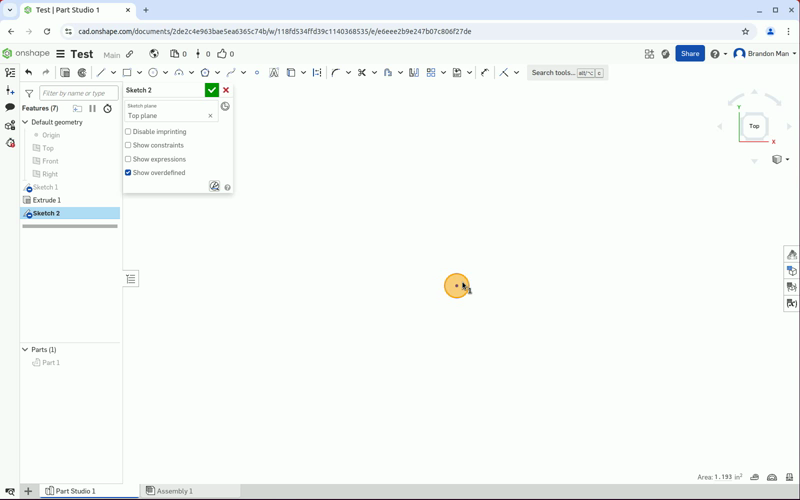
scroll(-6)
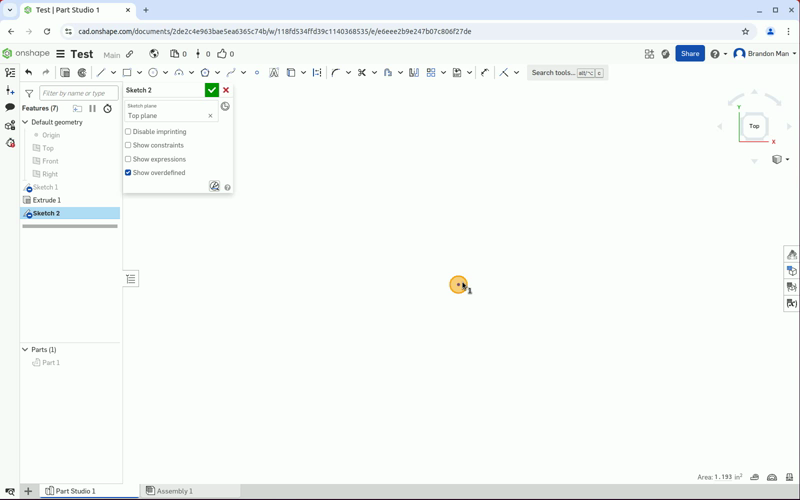
scroll(-6)
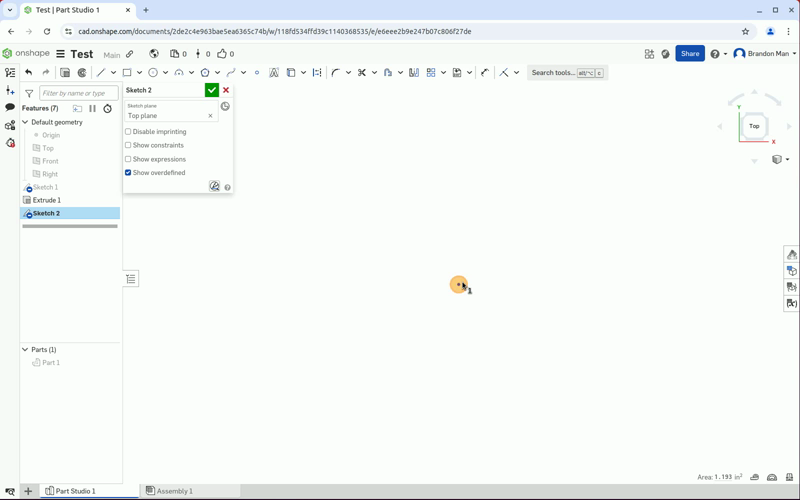
scroll(-6)
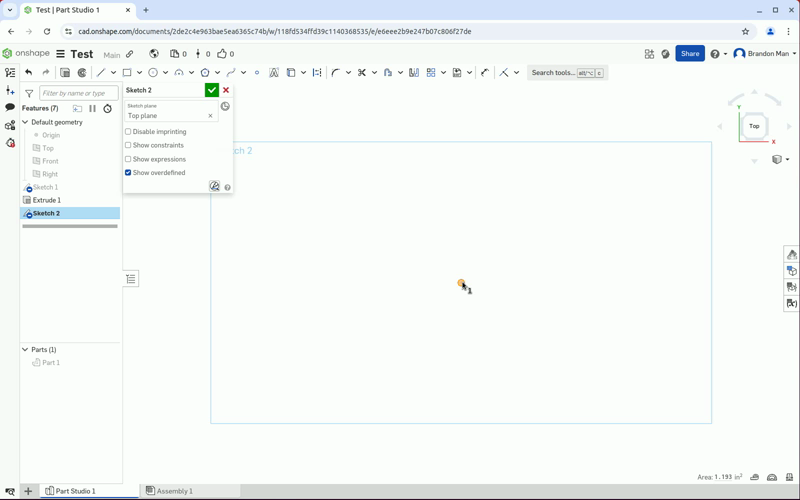
mouse_move(73, 352)
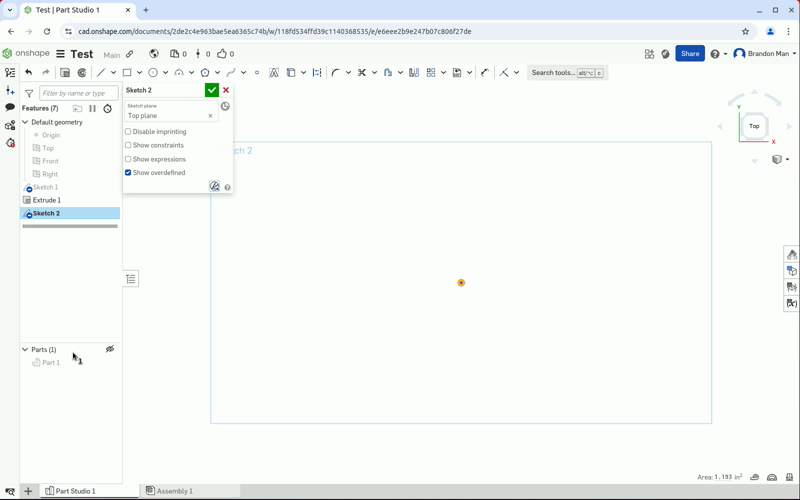
key(shift+y)
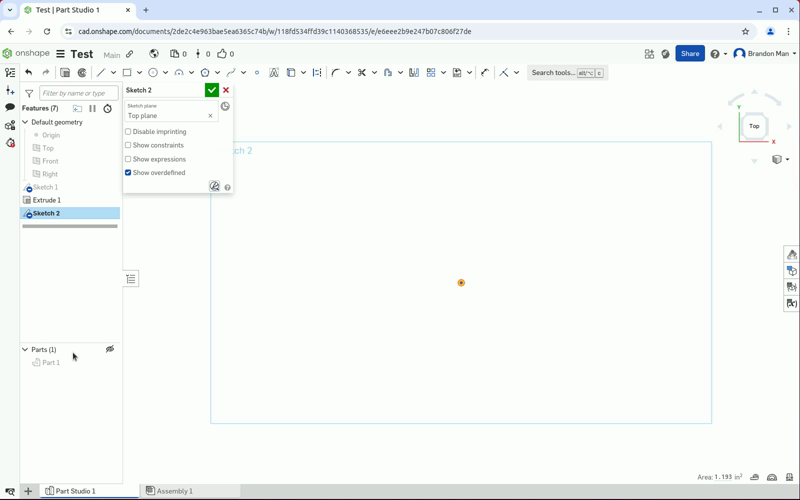
key(shift+e)
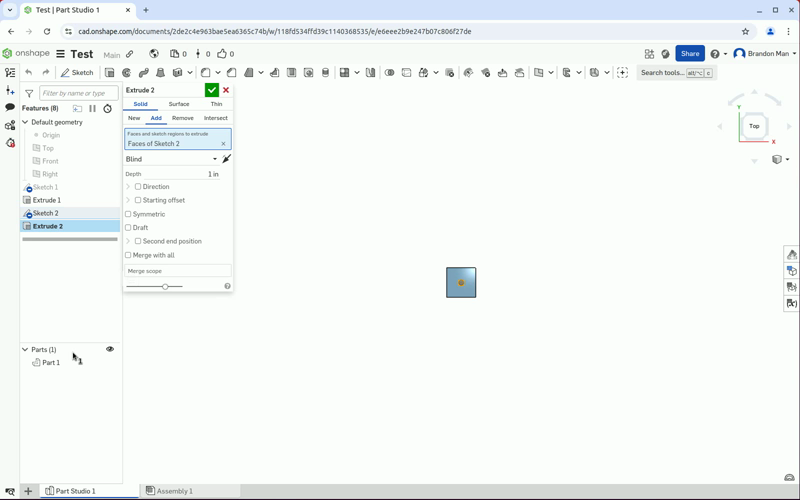
mouse_move(143, 106)
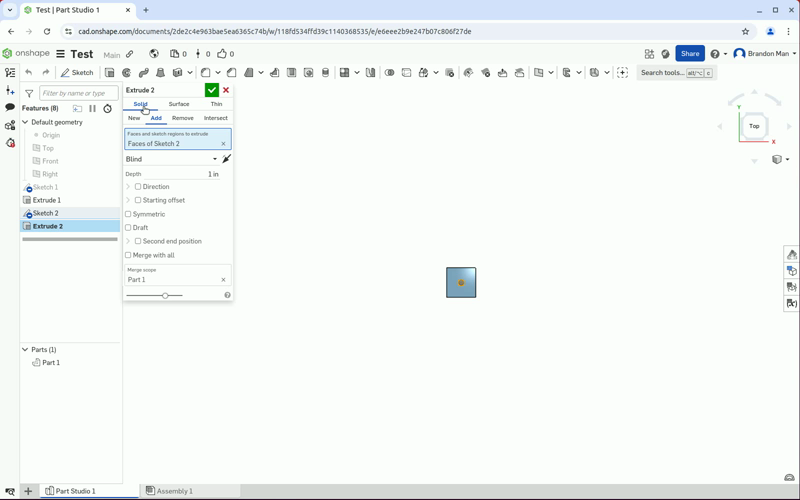
click(143, 106)
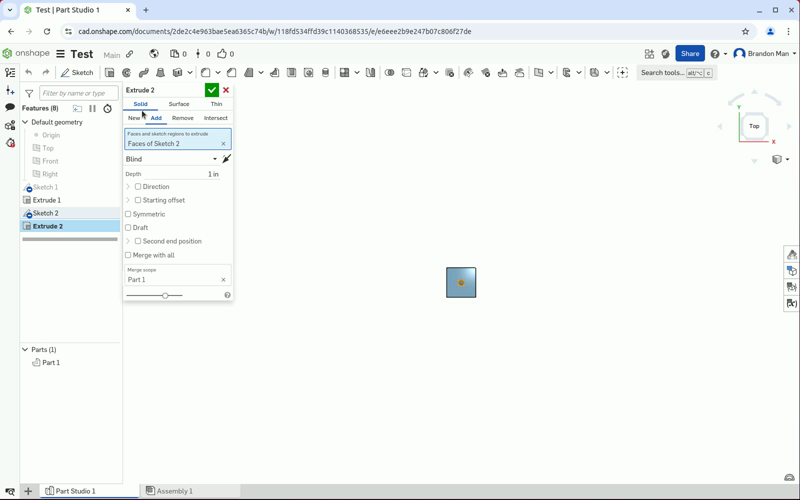
mouse_move(137, 120)
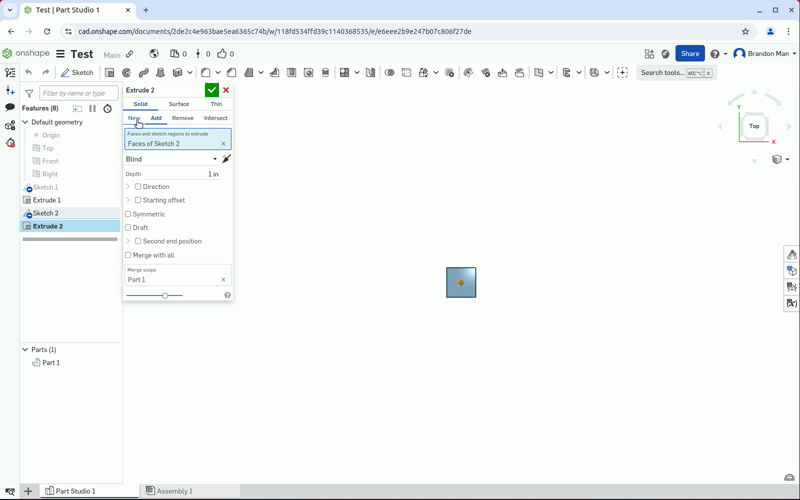
click(137, 120)
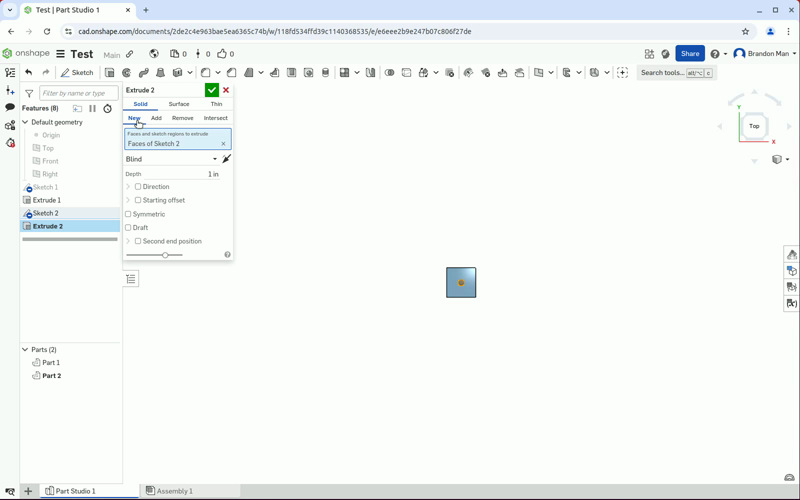
key(tab, 4)
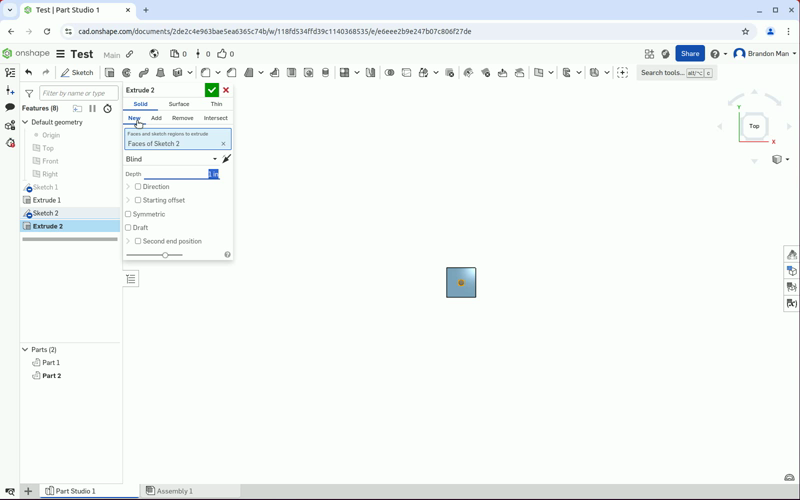
text(19.257)
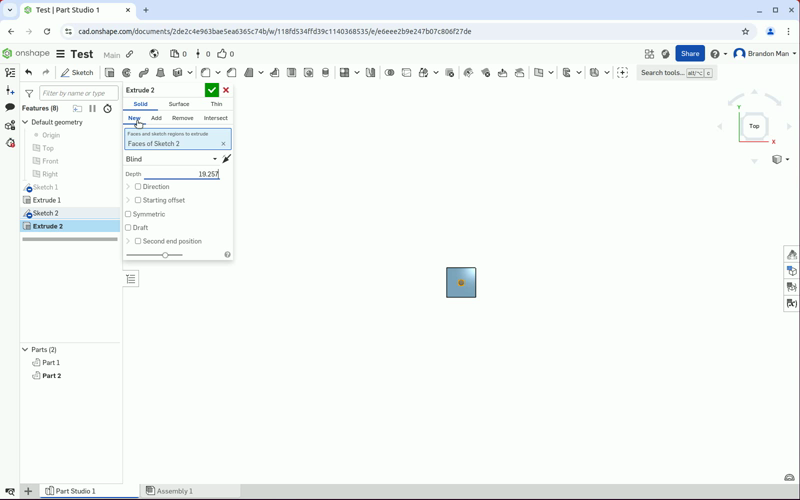
key(enter)
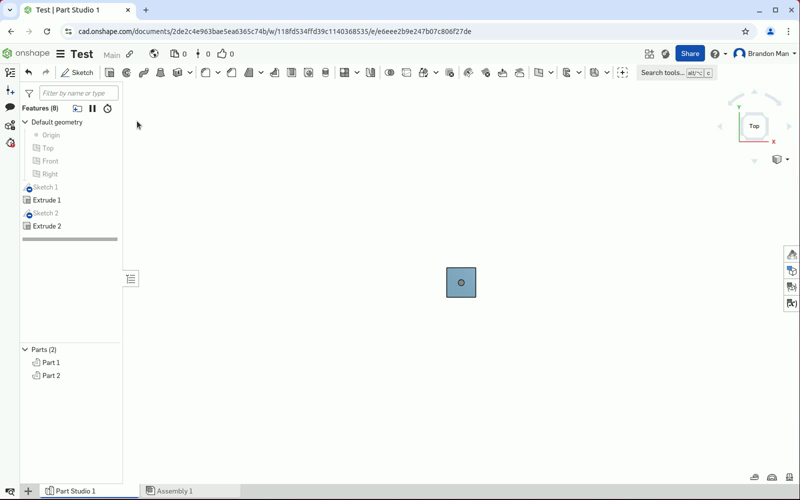
key(shift+h)
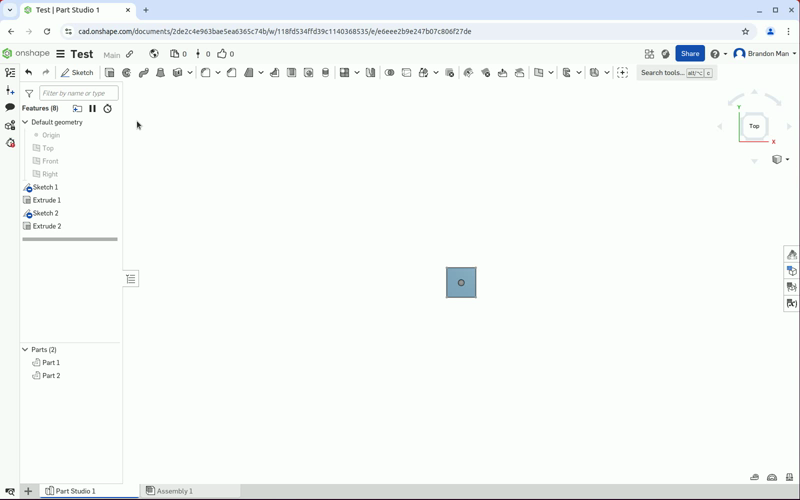
key(shift+h)
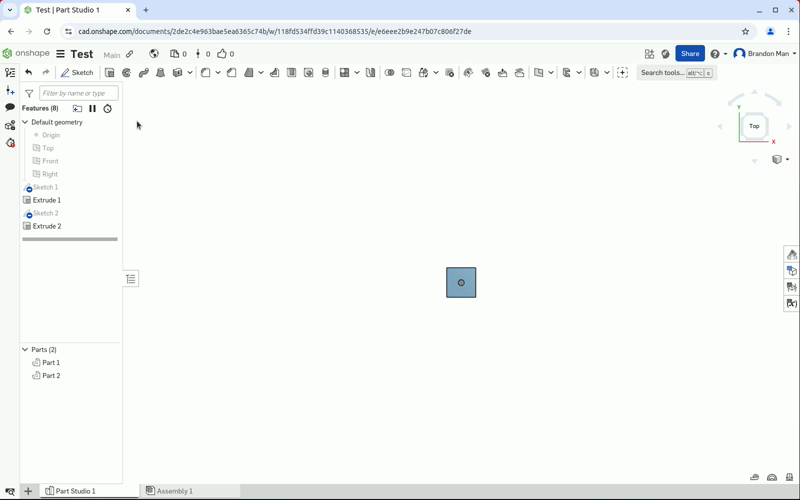
mouse_move(73, 189)
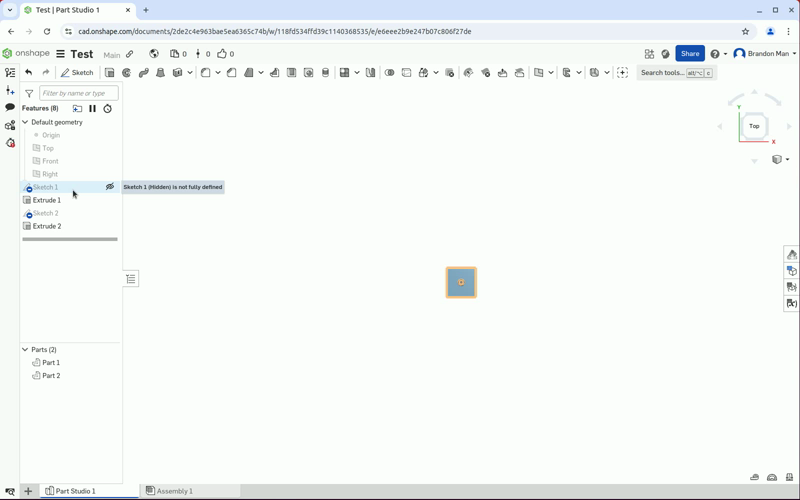
click(73, 189)
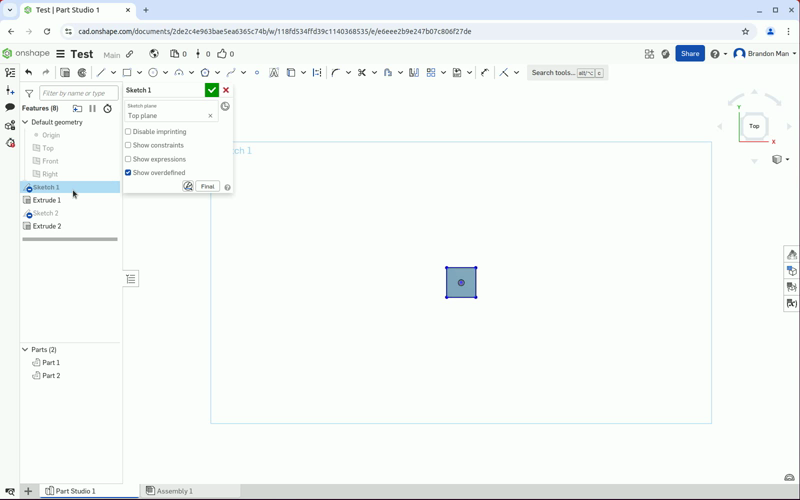
mouse_move(229, 92)
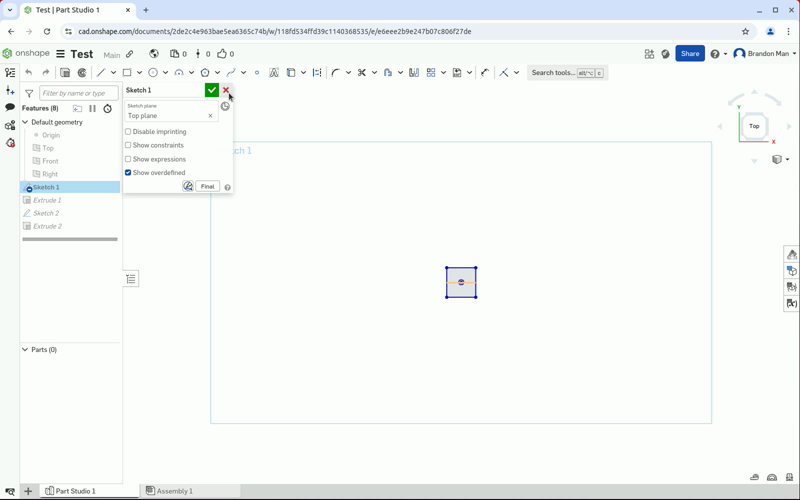
click(229, 92)
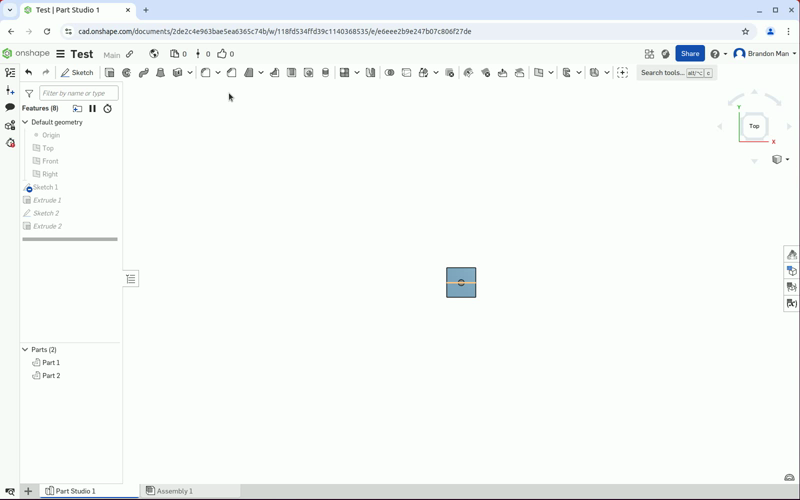
mouse_move(73, 352)
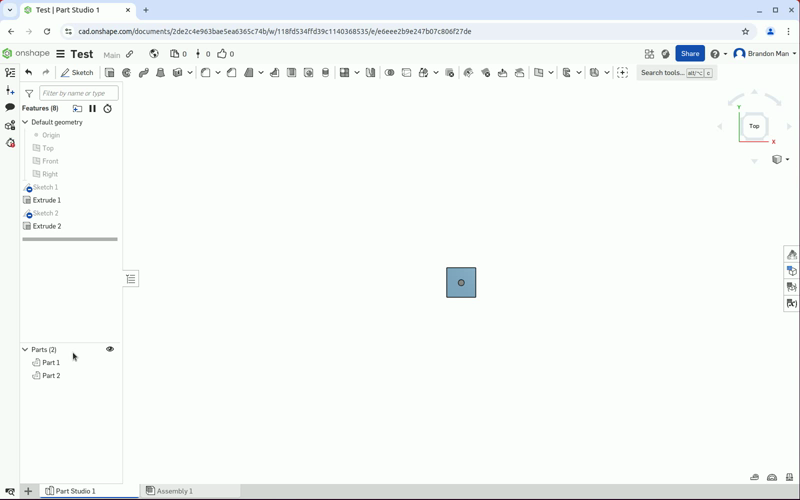
key(y)
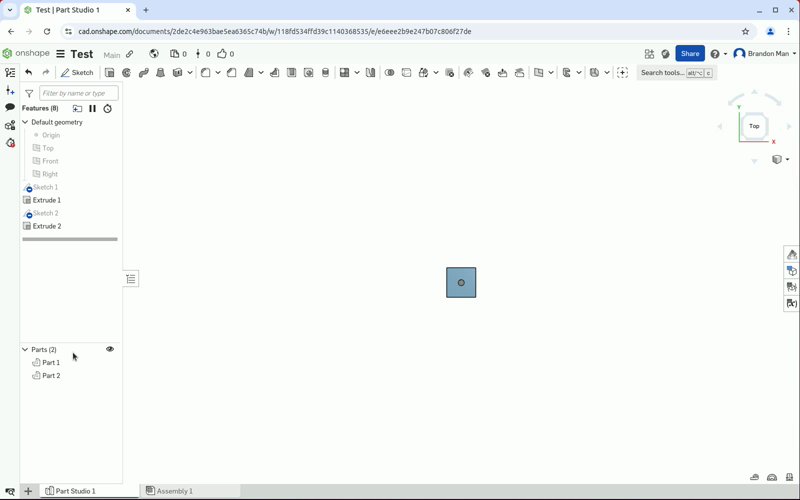
key(shift+p)
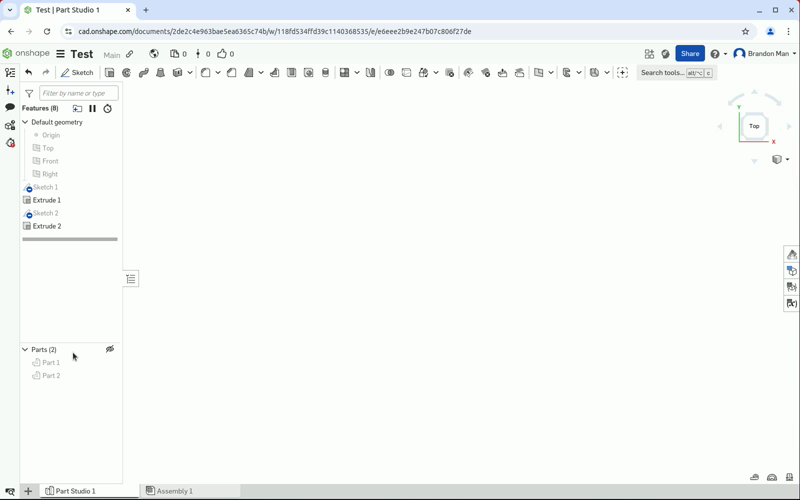
key(space)
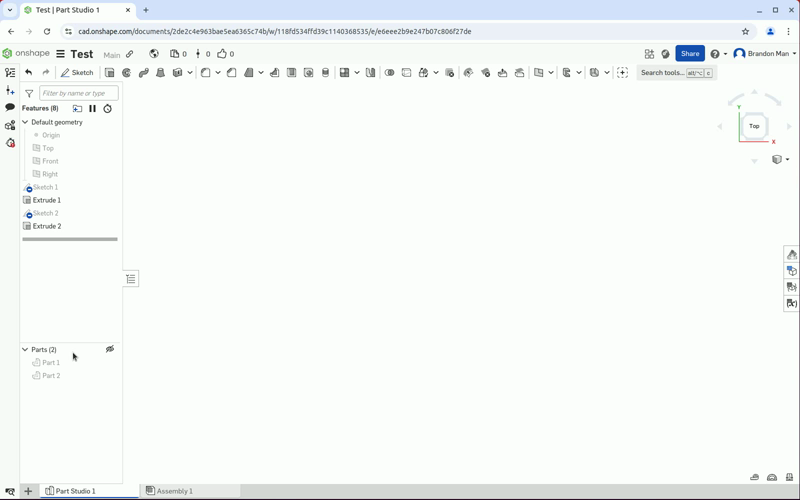
key_down(shift)
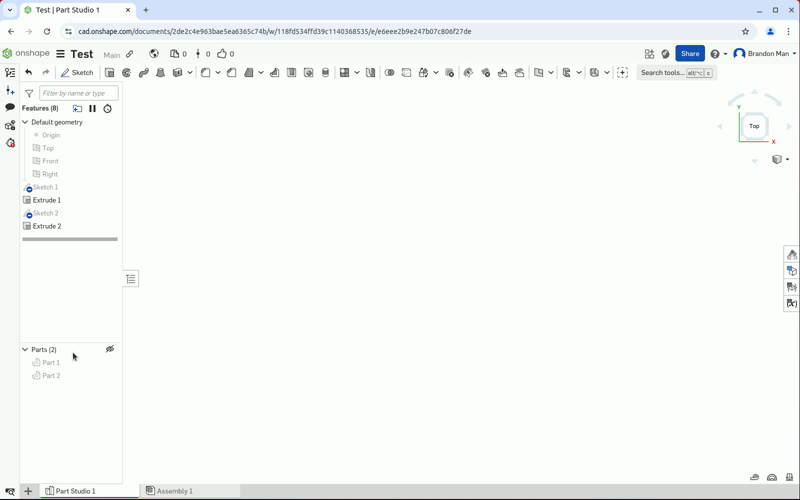
key(up)
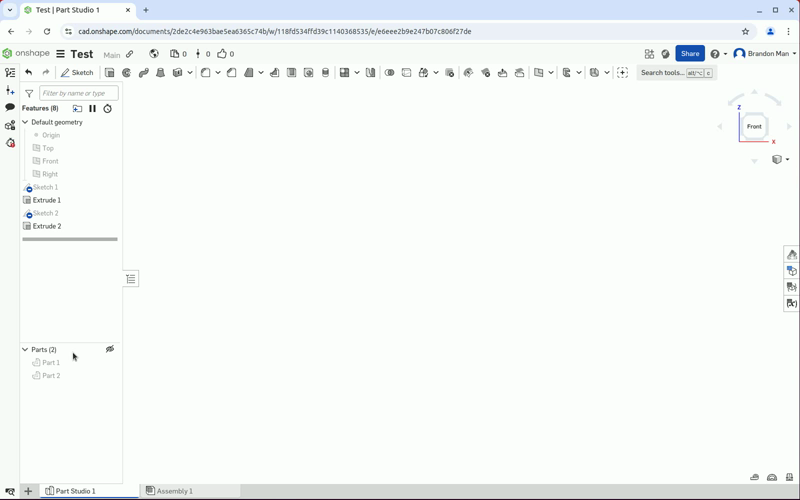
key_up(shift)
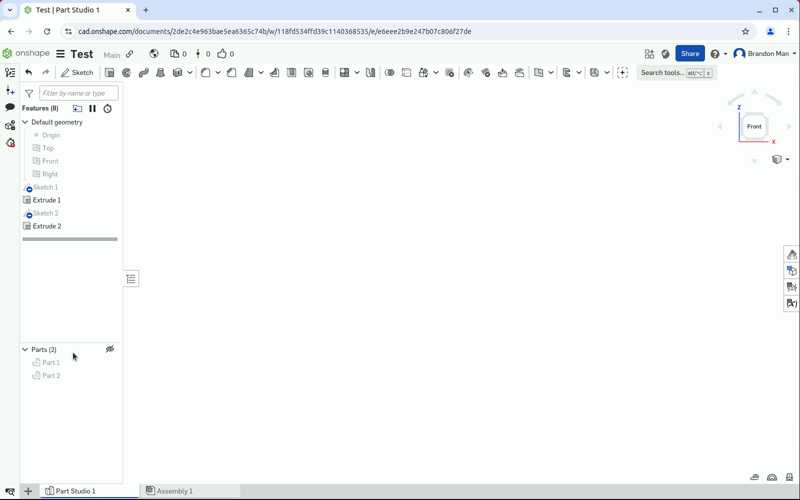
mouse_move(73, 352)
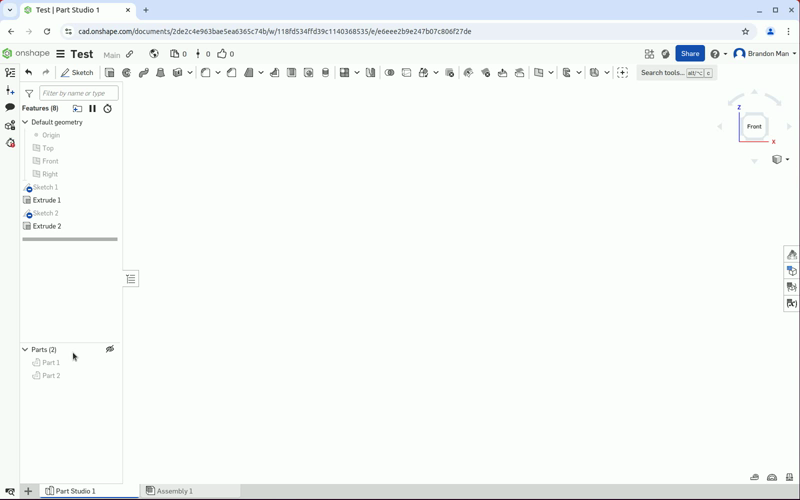
key(shift+y)
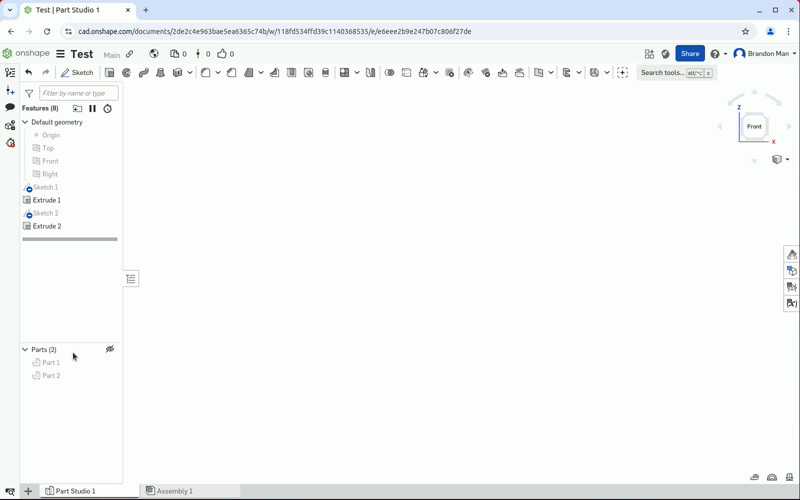
key(shift+s)
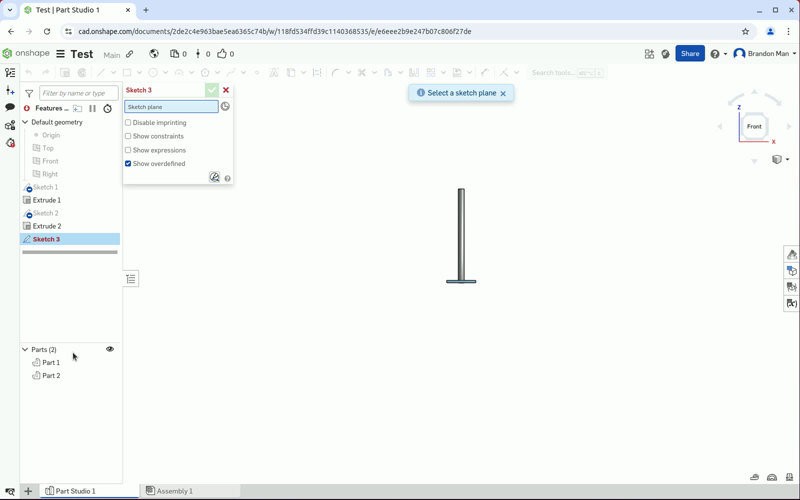
mouse_move(73, 163)
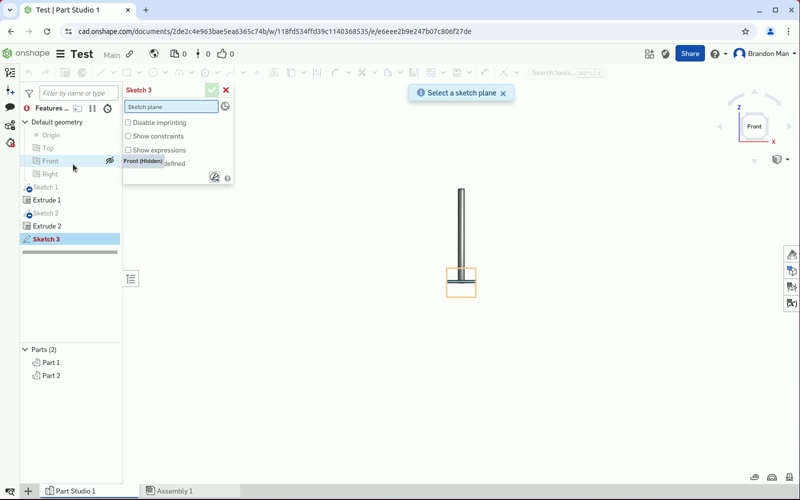
click(73, 163)
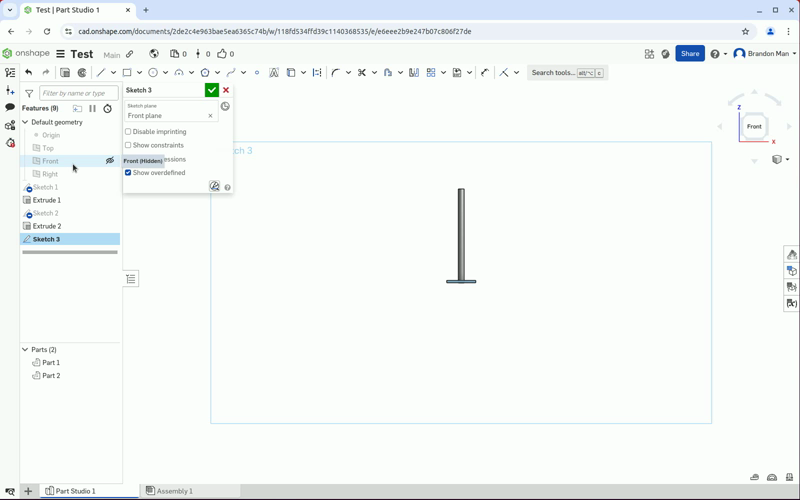
mouse_move(73, 352)
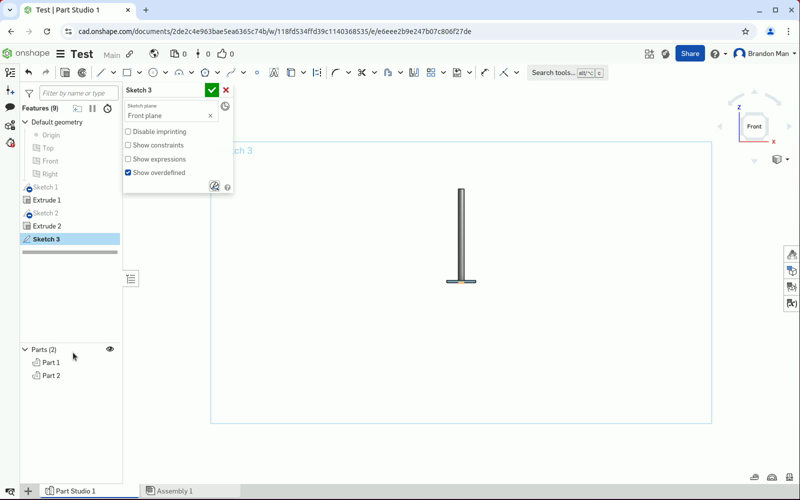
key(y)
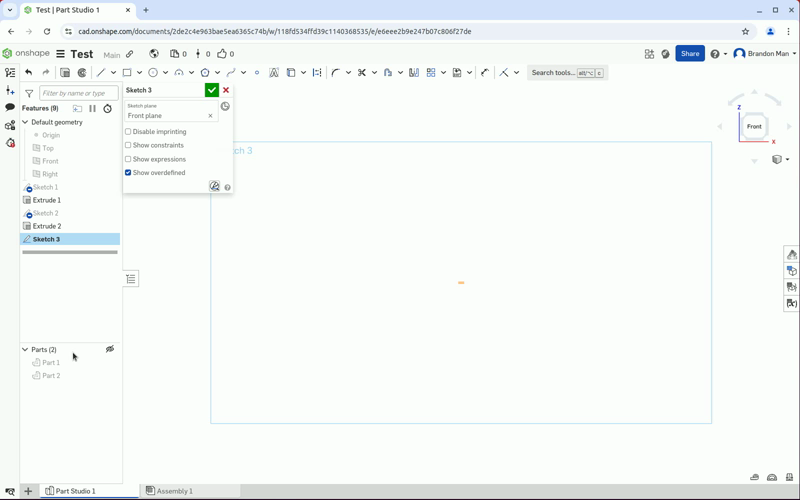
key(l)
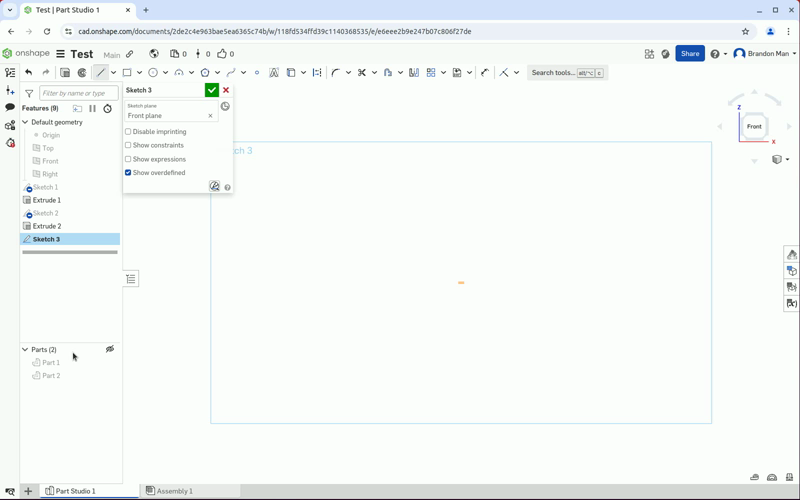
key_down(shift)
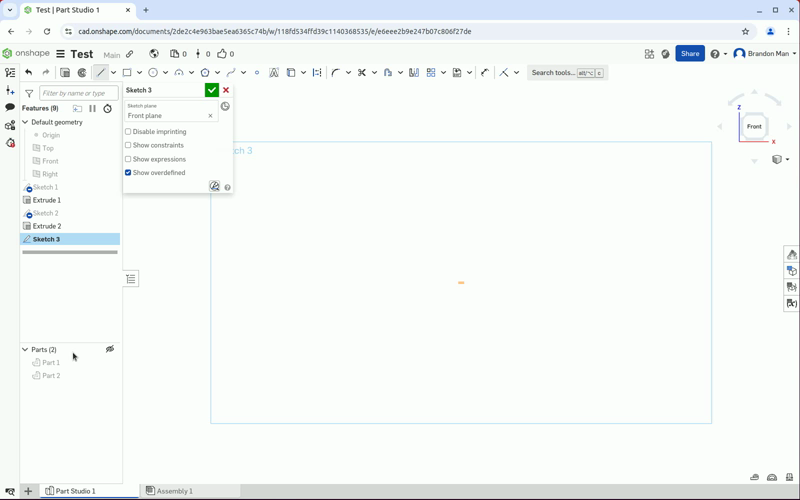
mouse_move(458, 189)
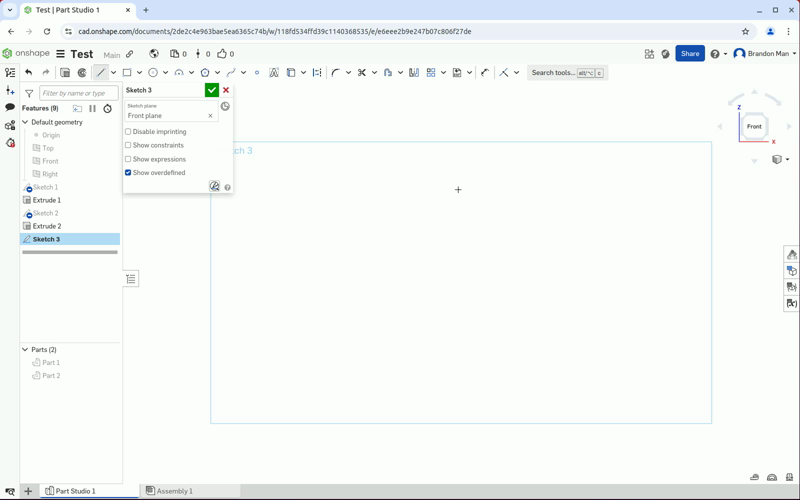
click(458, 189)
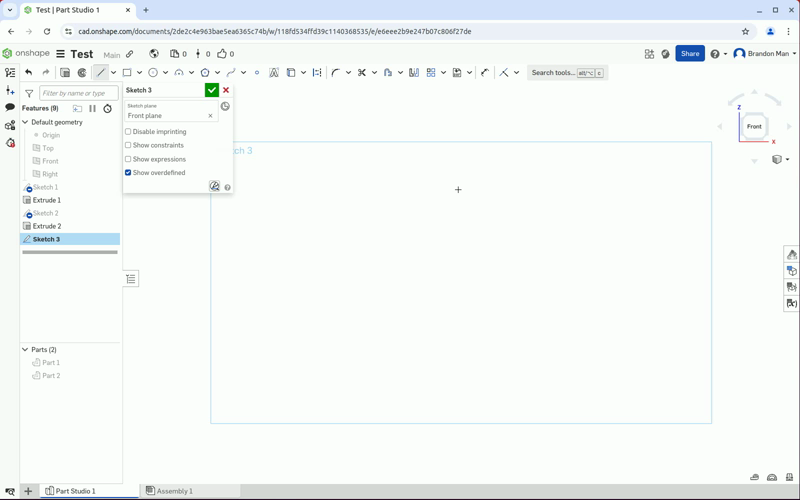
key_up(shift)
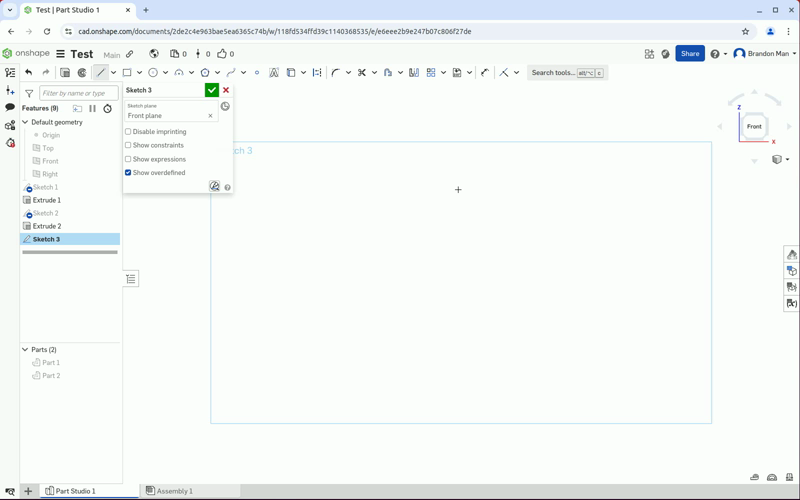
key_down(shift)
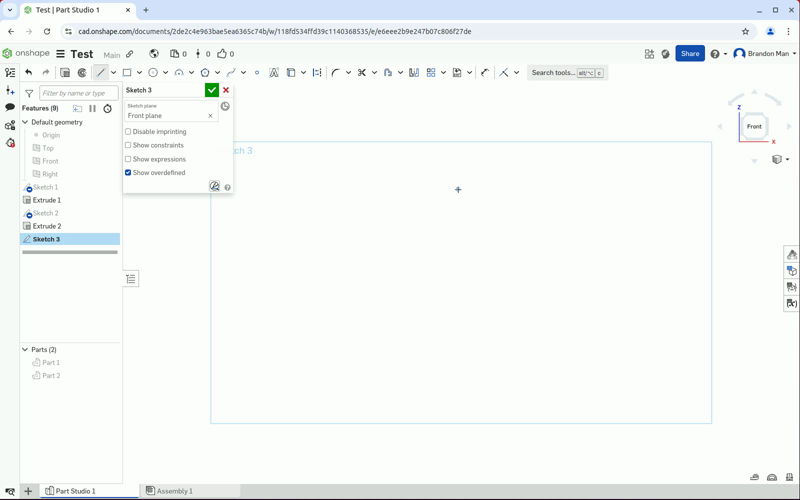
mouse_move(488, 189)
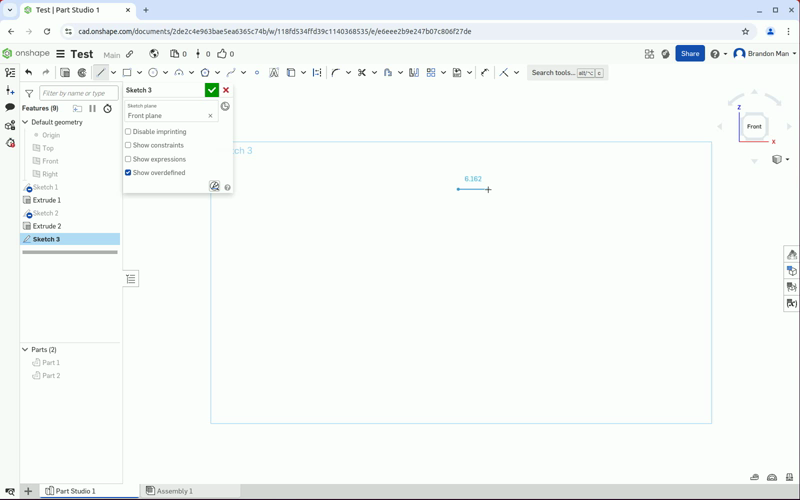
mouse_move(465, 196)
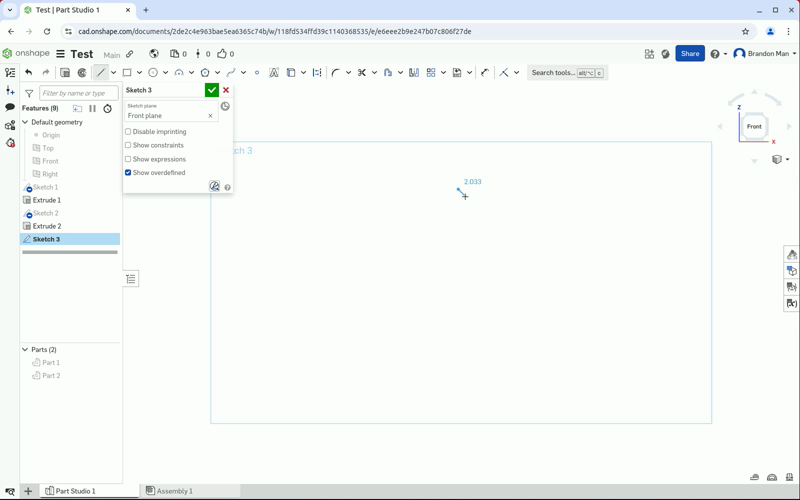
click(465, 196)
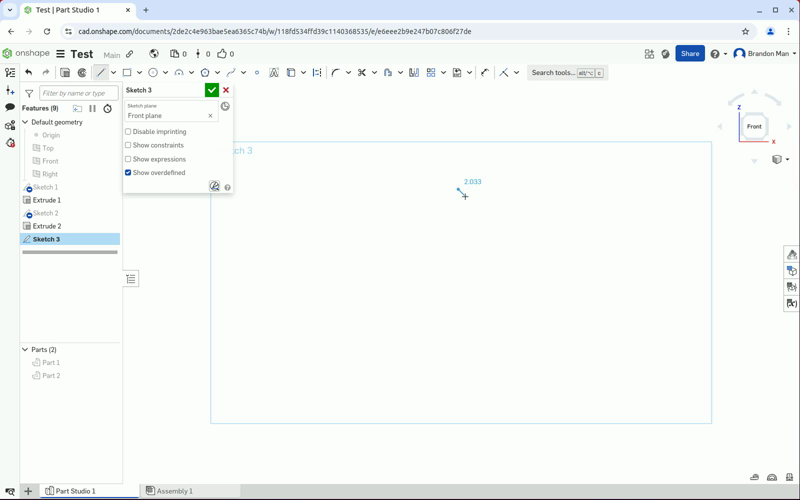
key_up(shift)
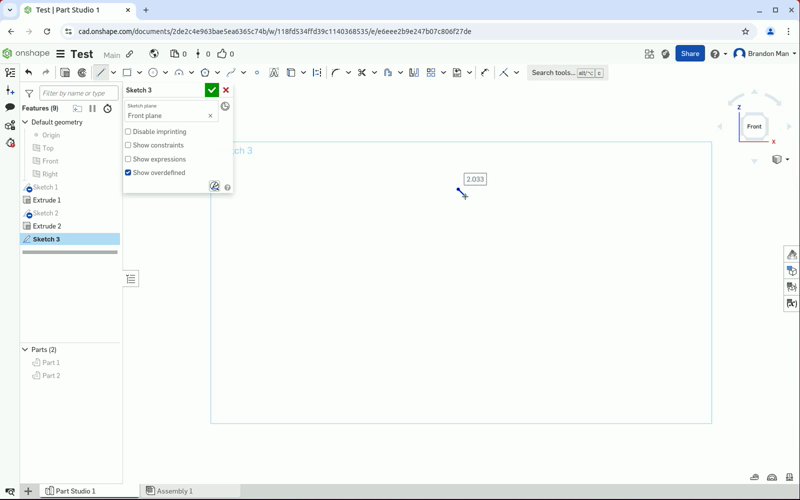
key_down(shift)
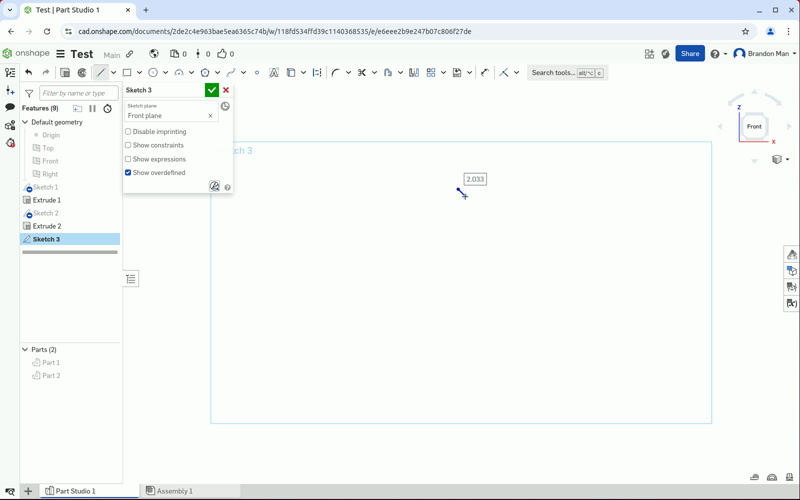
mouse_move(495, 196)
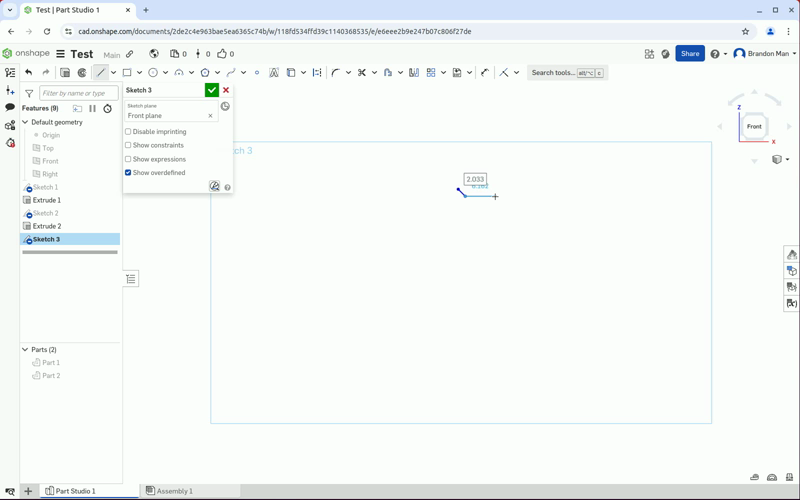
mouse_move(465, 189)
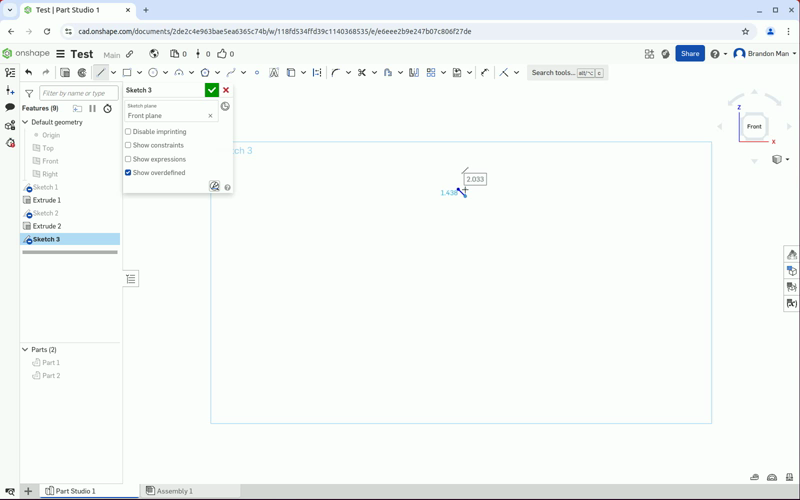
scroll(6)
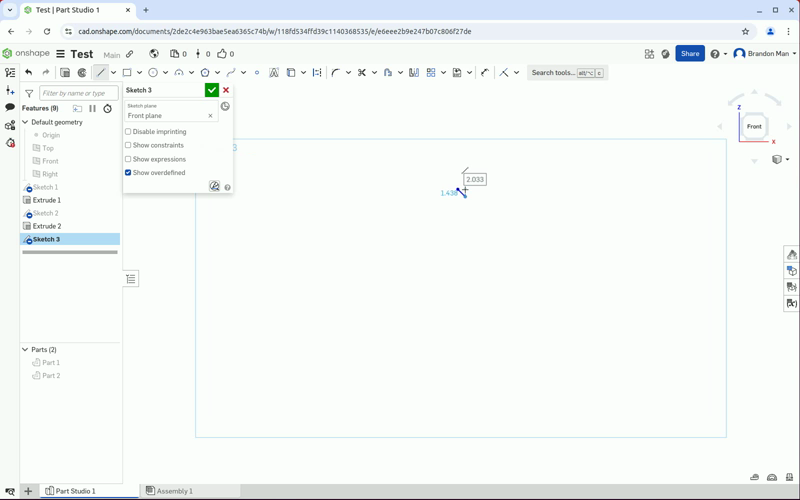
scroll(6)
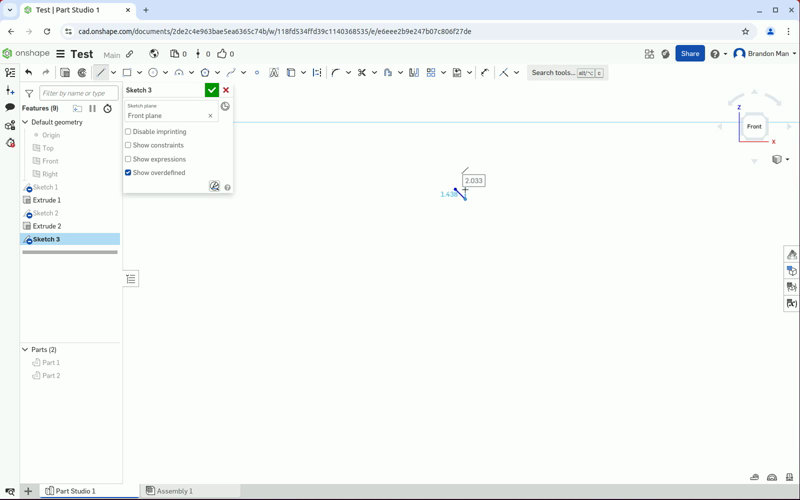
scroll(6)
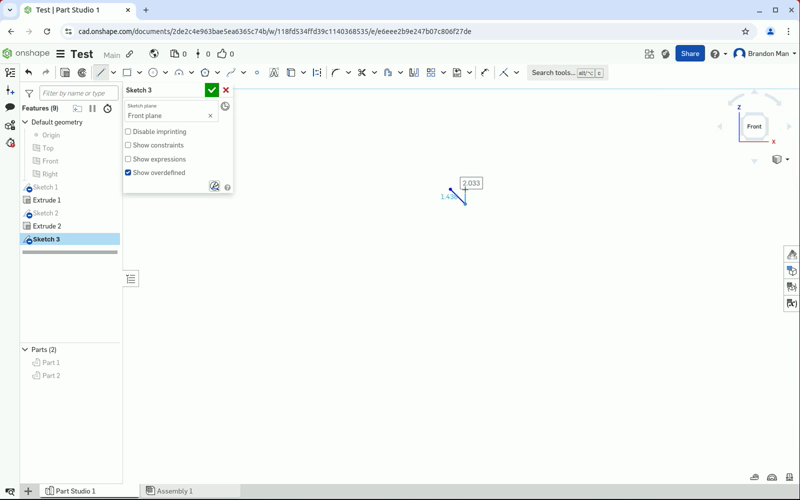
scroll(6)
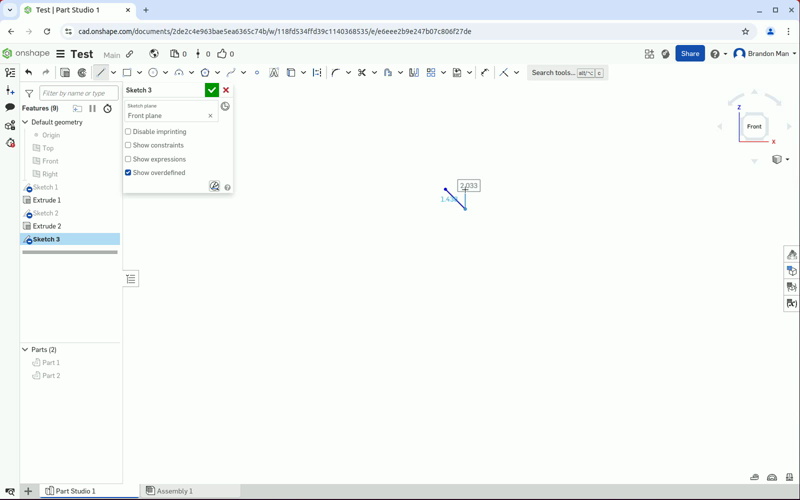
scroll(6)
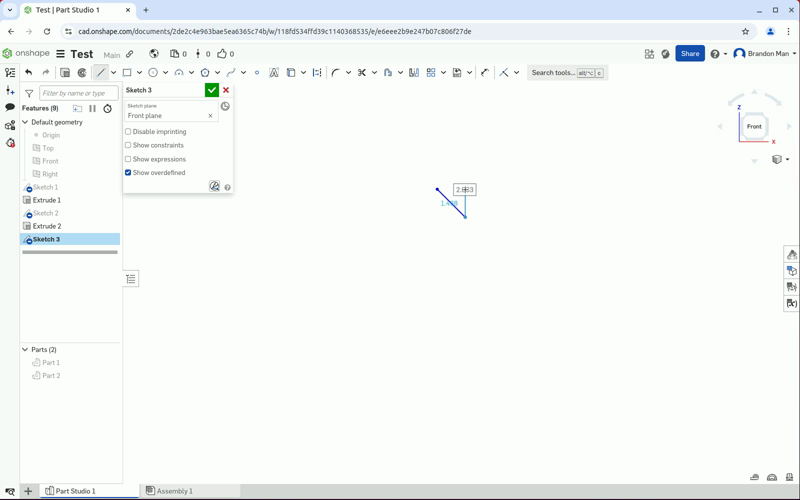
scroll(6)
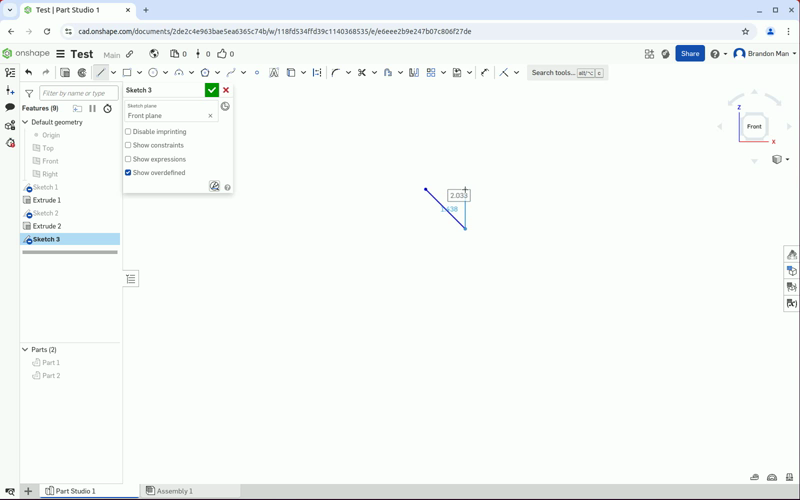
scroll(6)
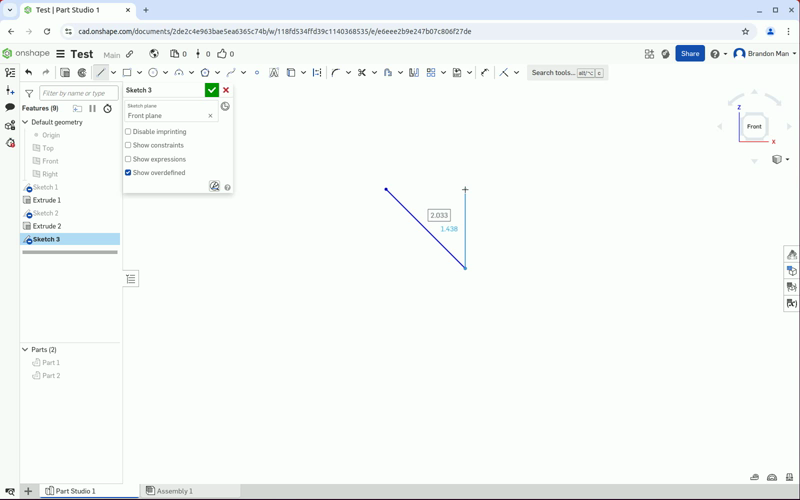
click(465, 189)
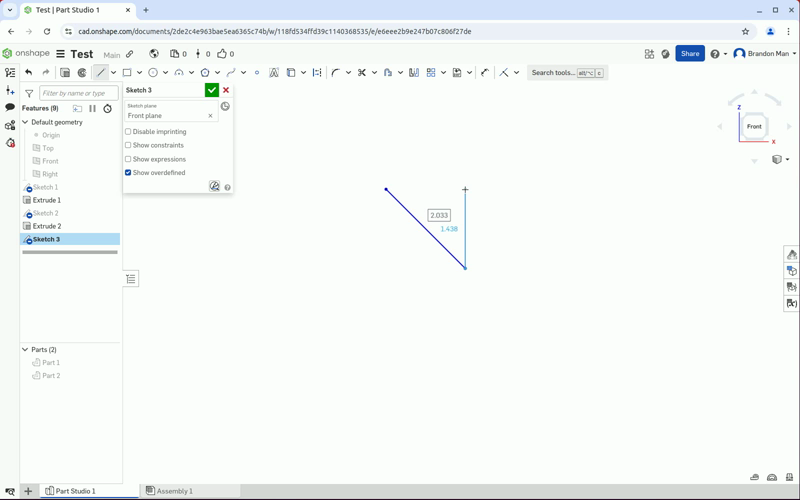
scroll(-6)
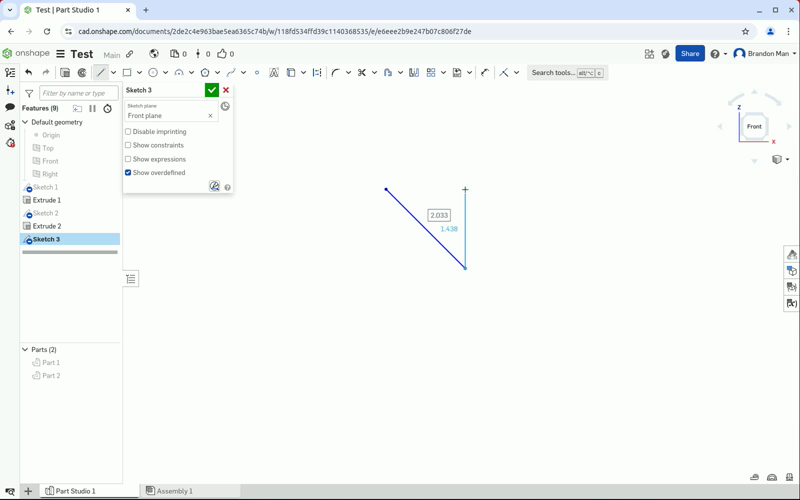
scroll(-6)
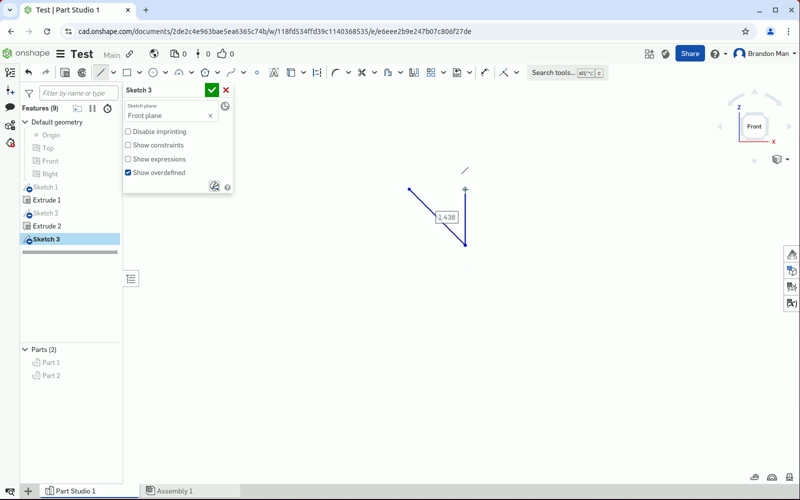
scroll(-6)
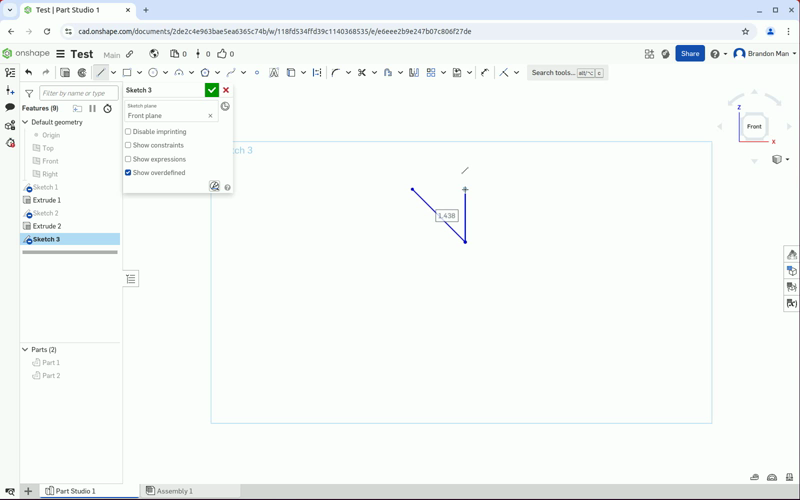
scroll(-6)
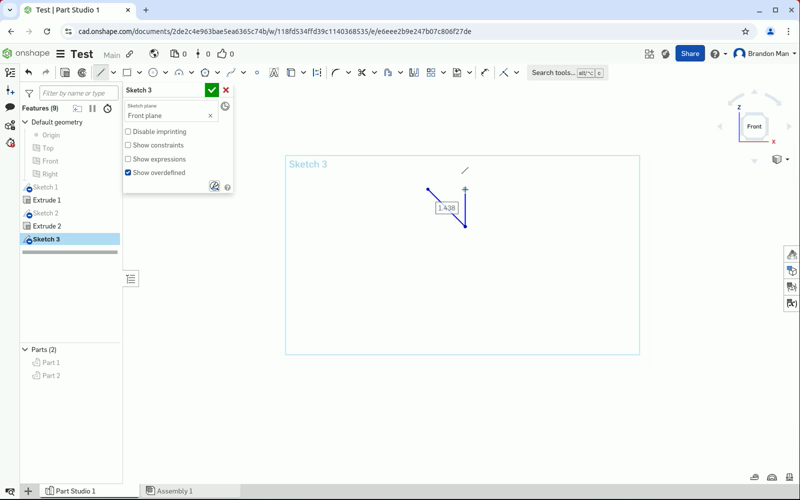
scroll(-6)
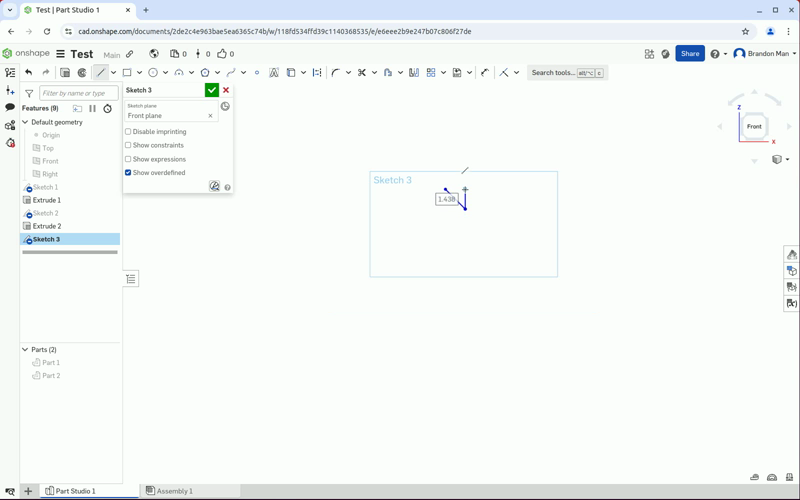
scroll(-6)
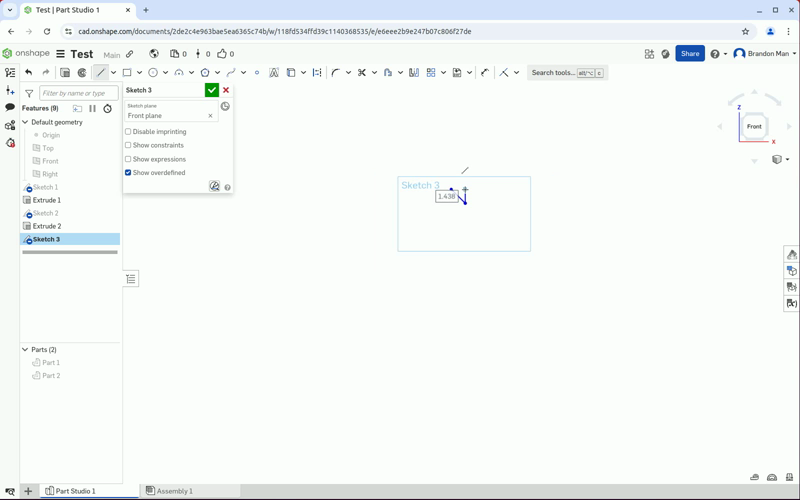
scroll(-6)
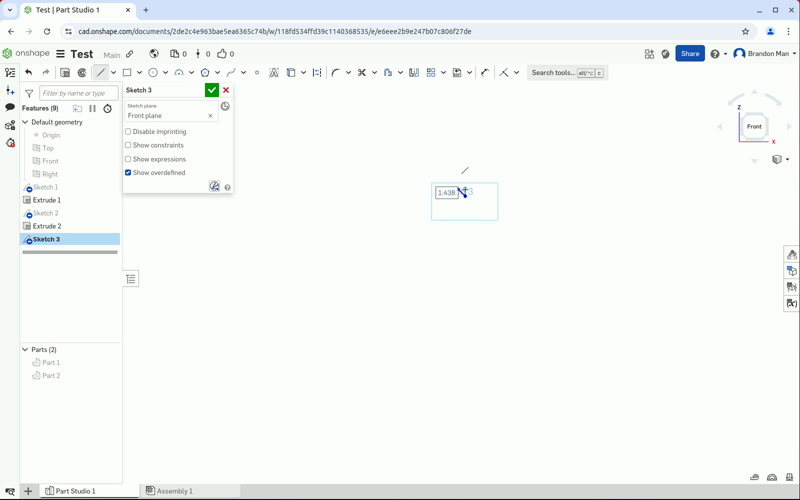
key_up(shift)
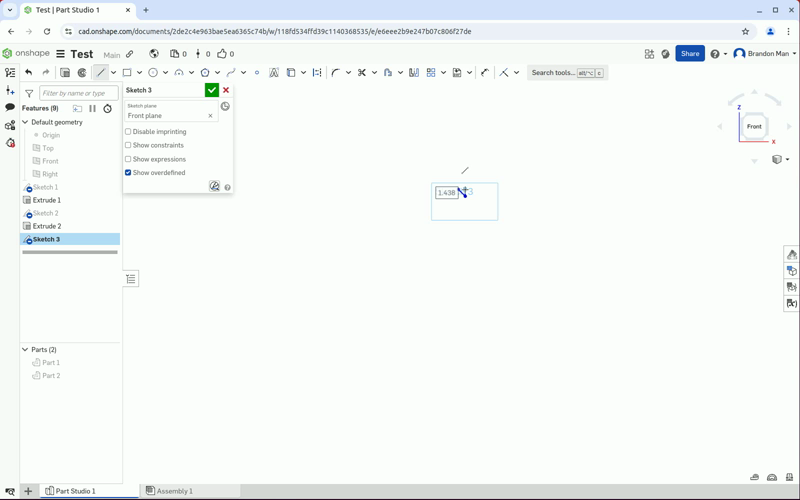
mouse_move(495, 189)
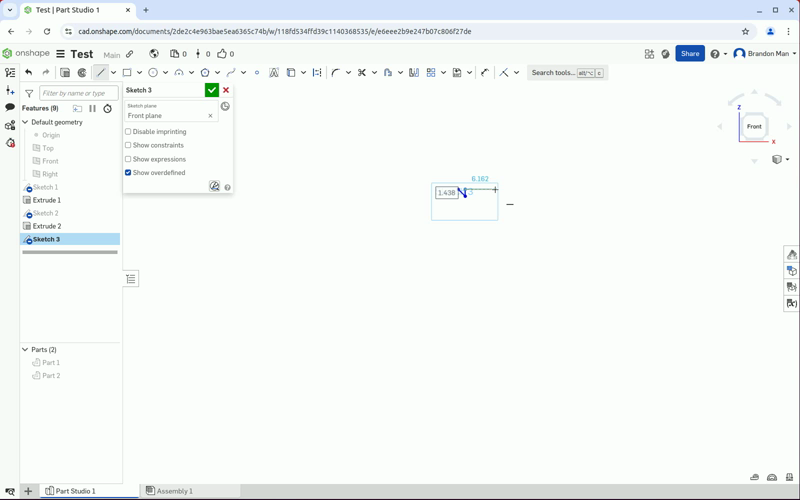
key_down(shift)
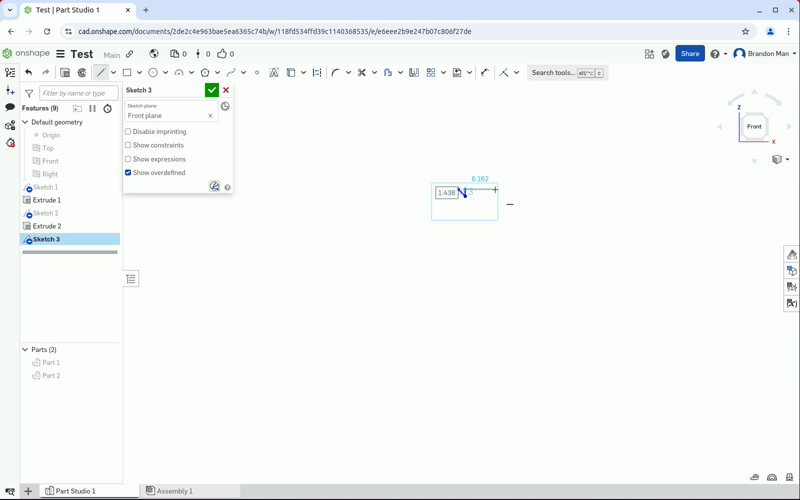
mouse_move(458, 189)
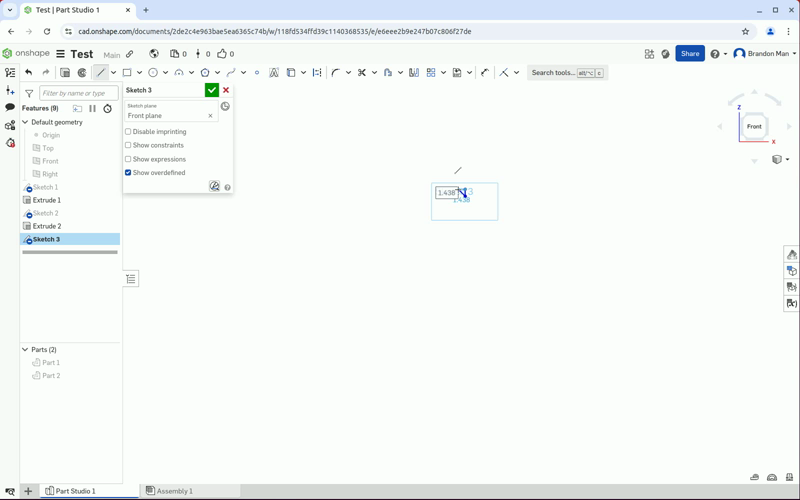
scroll(6)
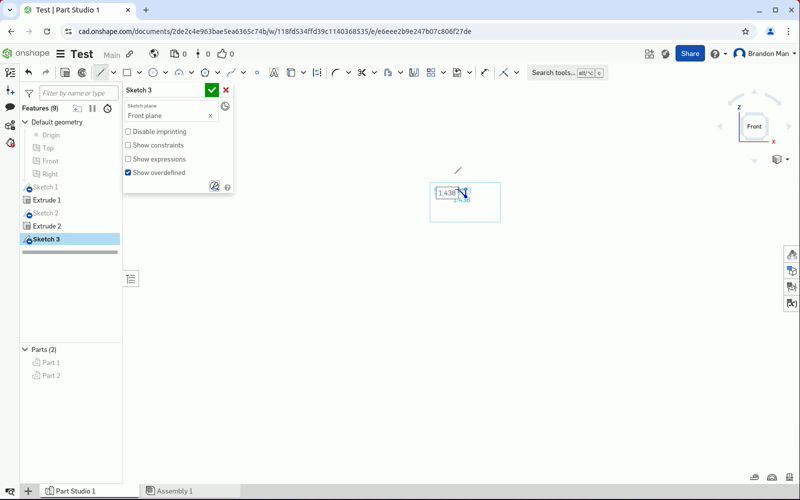
scroll(6)
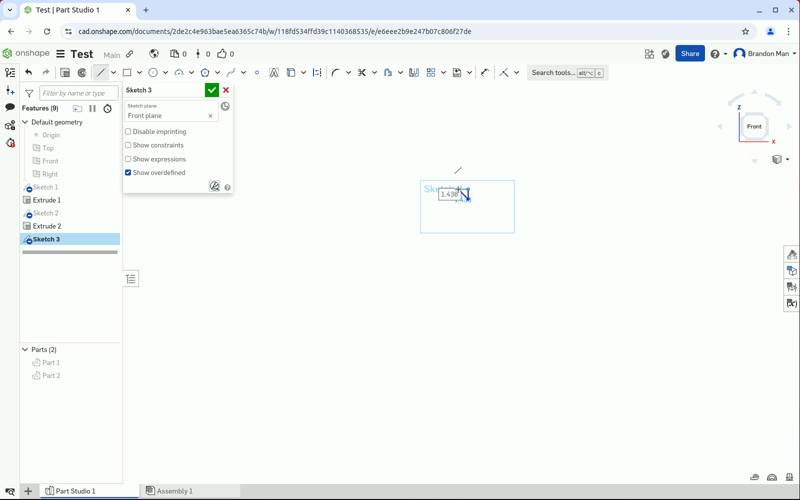
scroll(6)
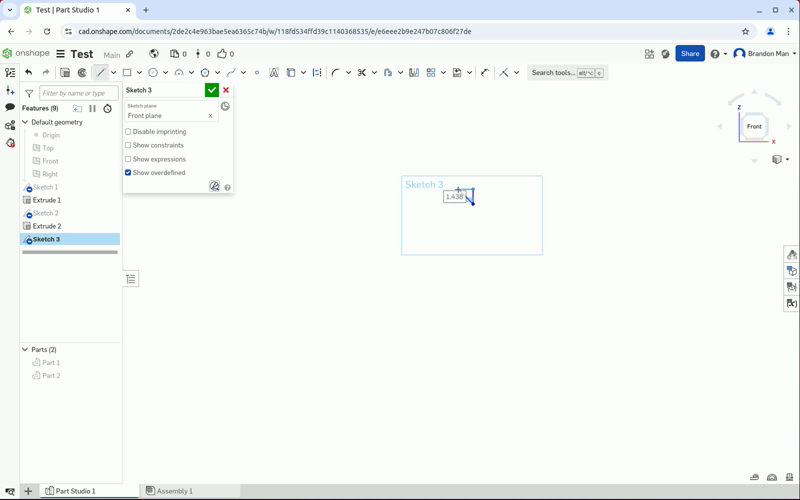
scroll(6)
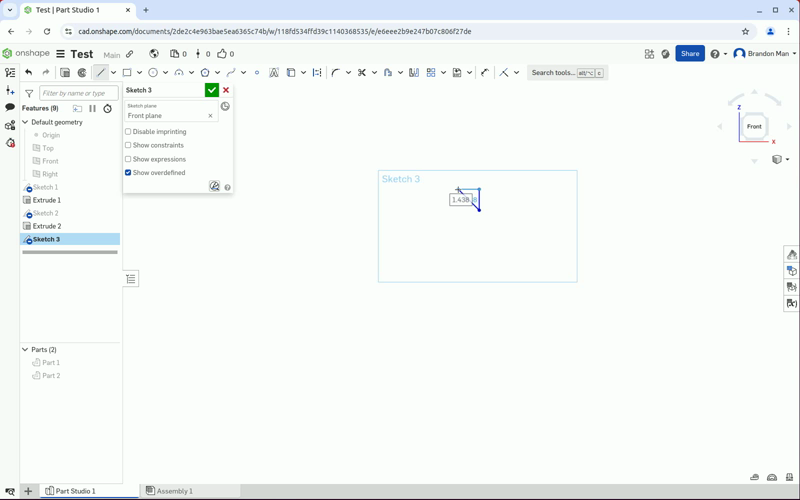
scroll(6)
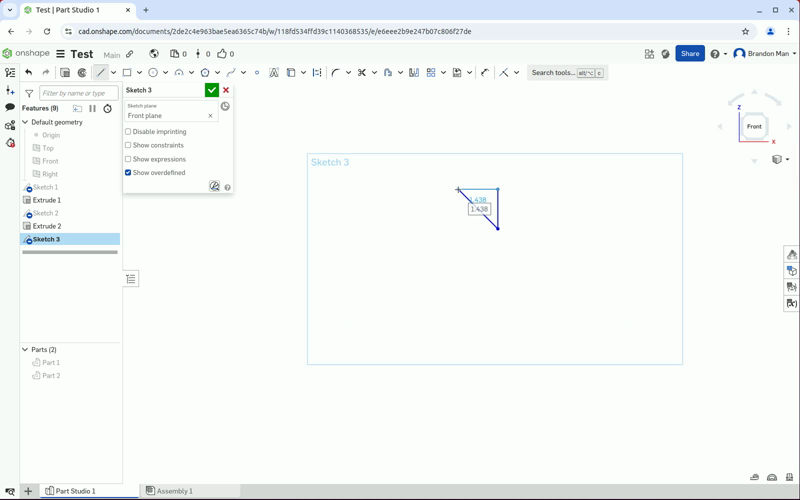
scroll(6)
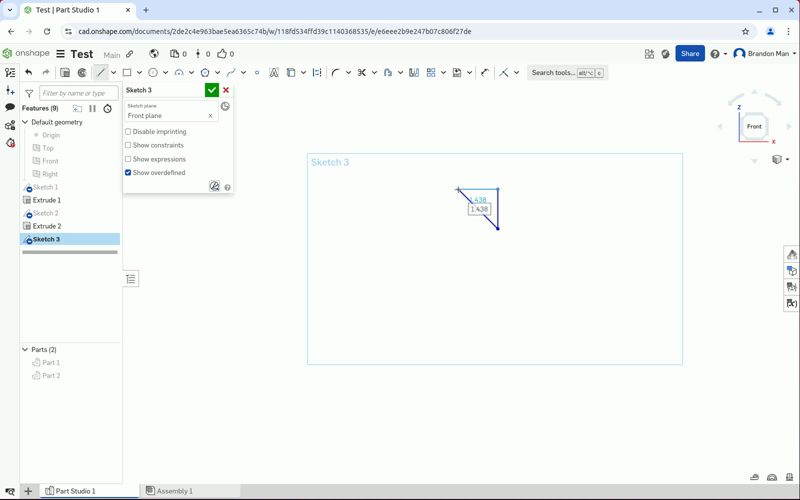
scroll(6)
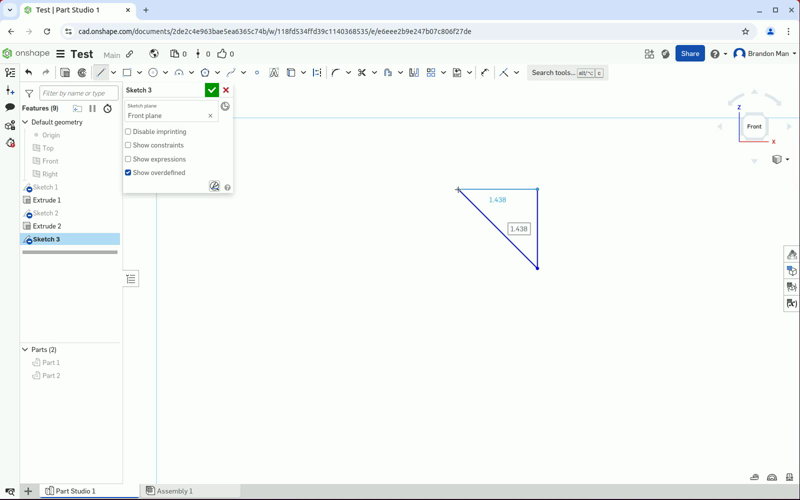
key_up(shift)
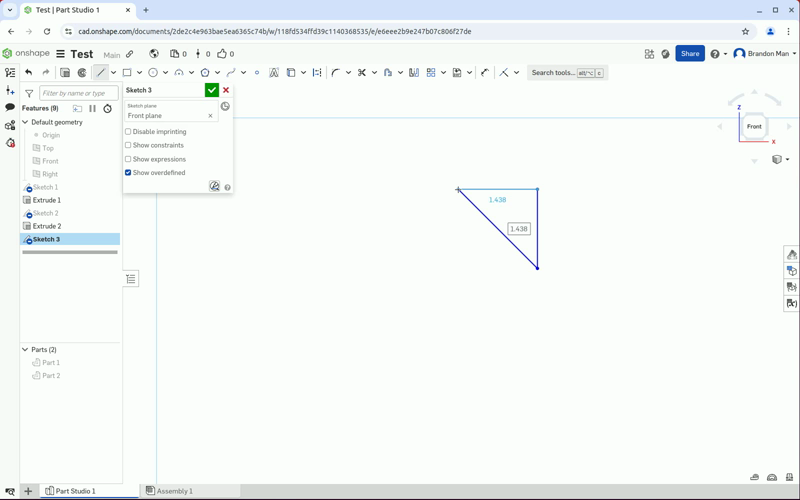
click(458, 189)
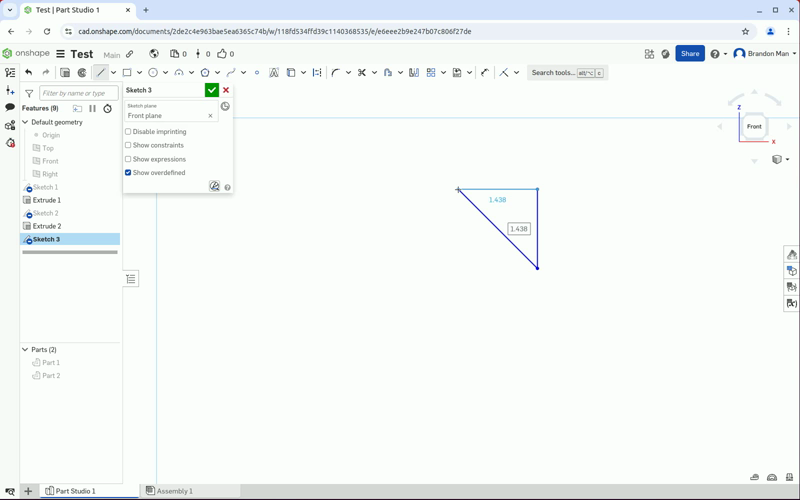
scroll(-6)
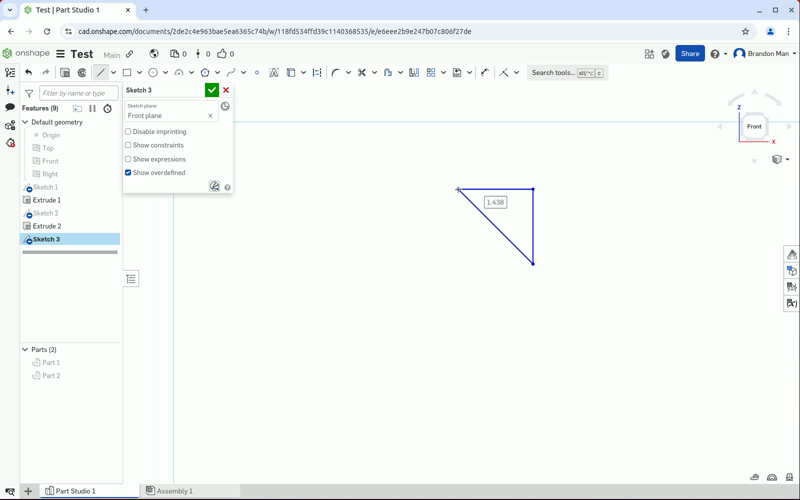
scroll(-6)
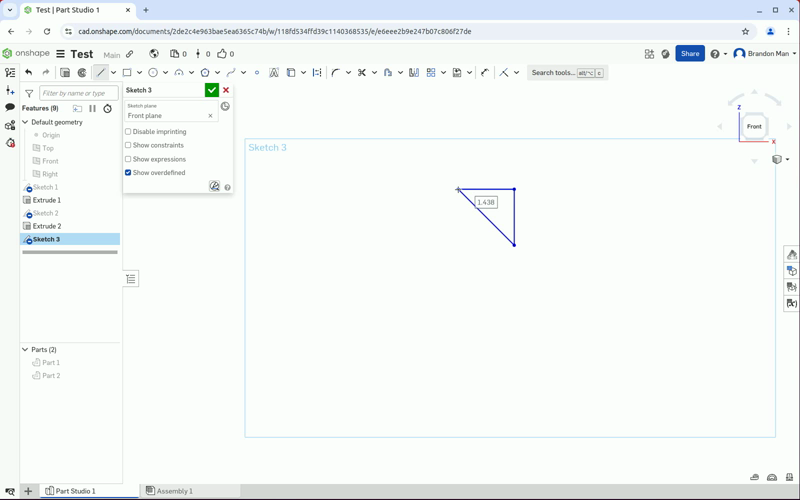
scroll(-6)
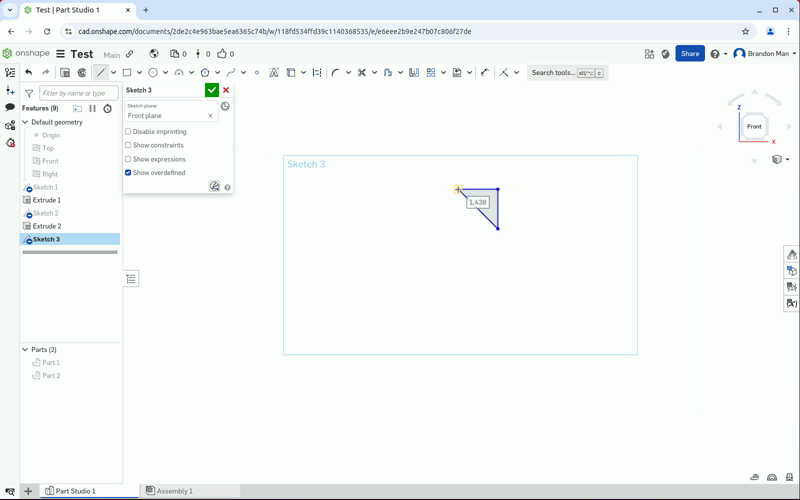
scroll(-6)
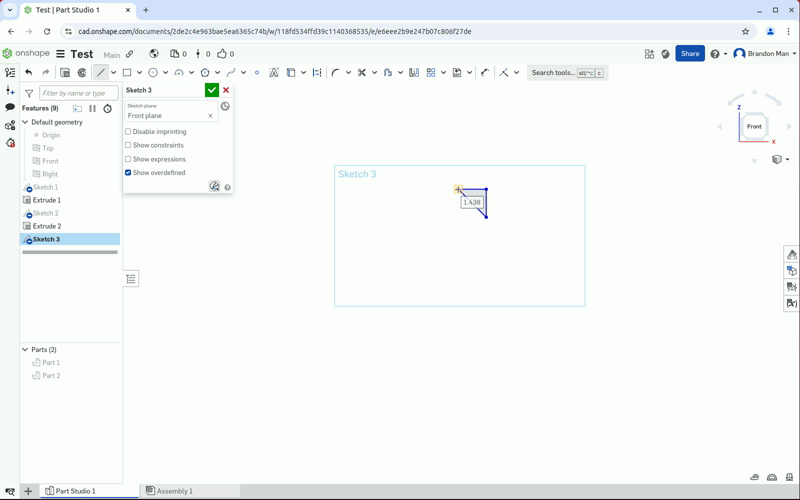
scroll(-6)
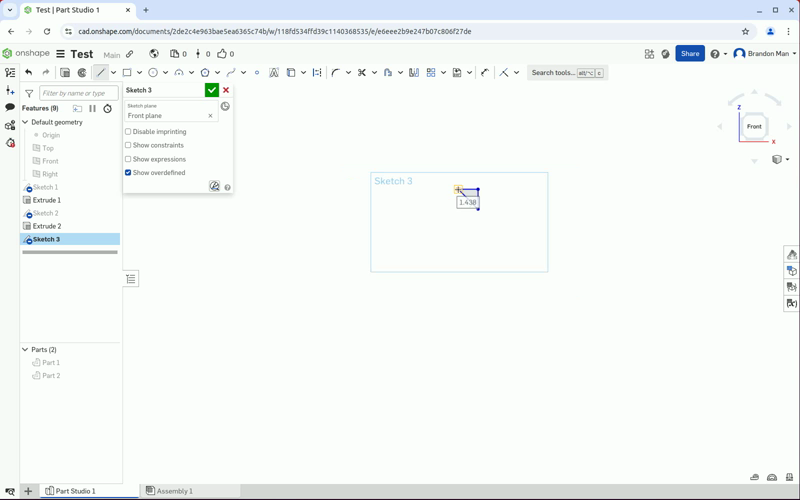
scroll(-6)
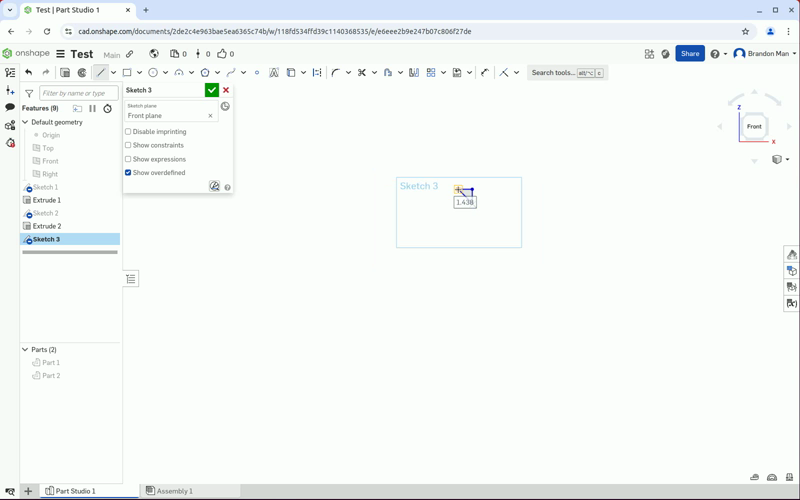
scroll(-6)
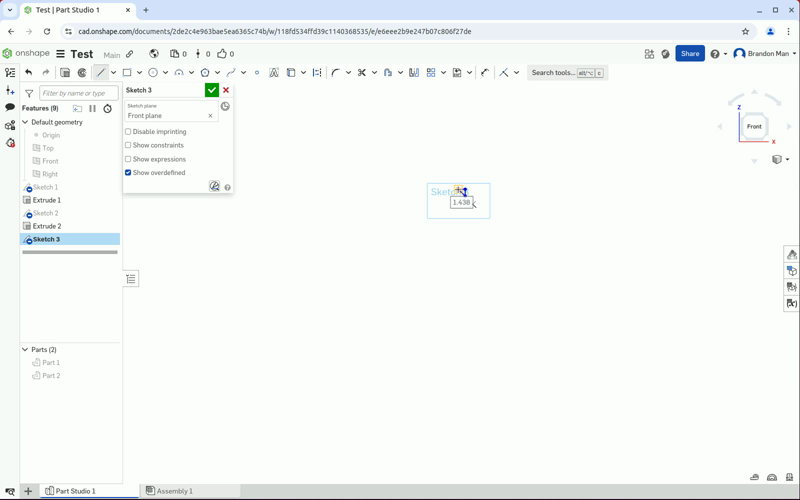
key(esc)
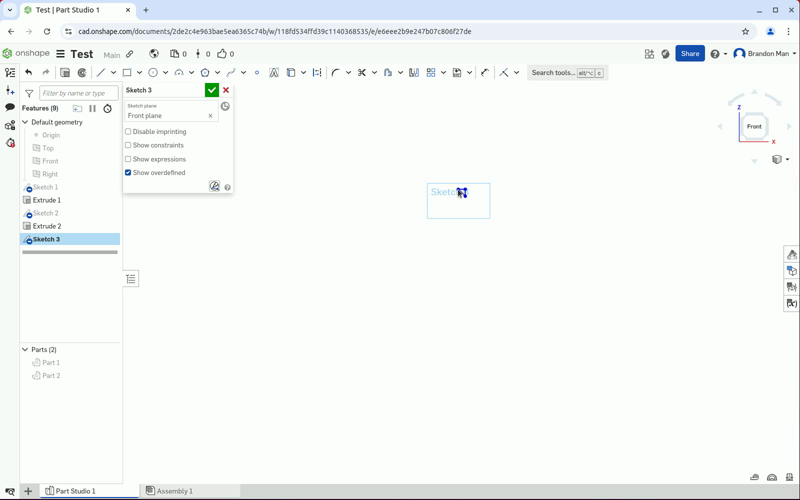
mouse_move(463, 191)
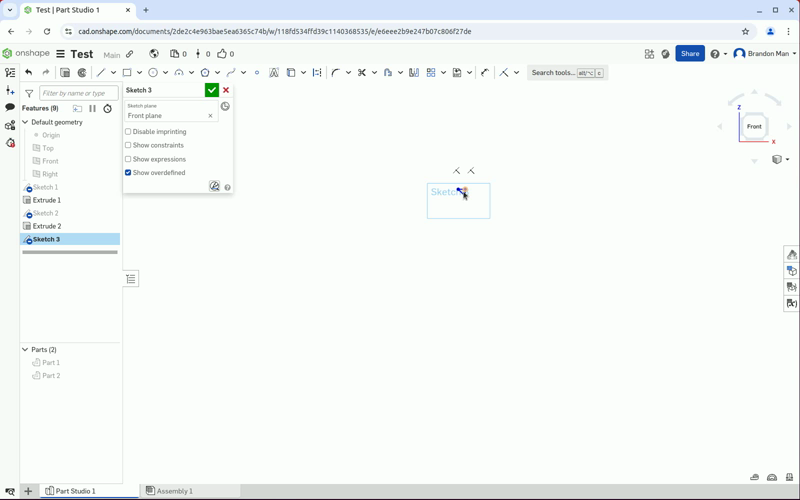
scroll(6)
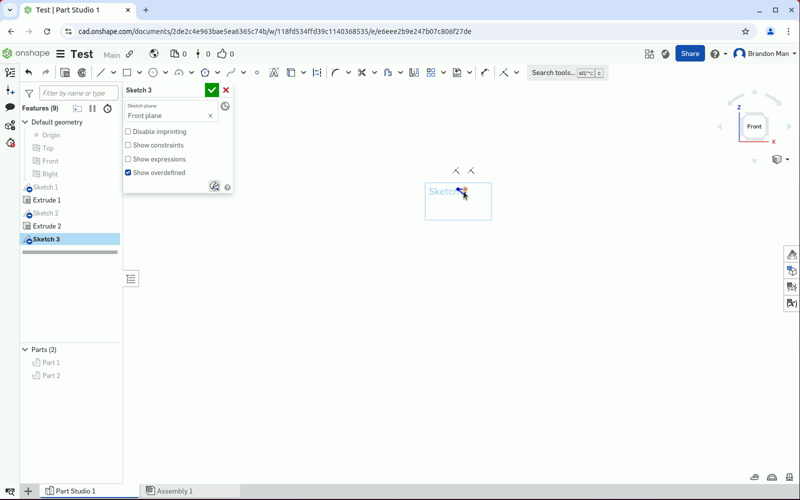
scroll(6)
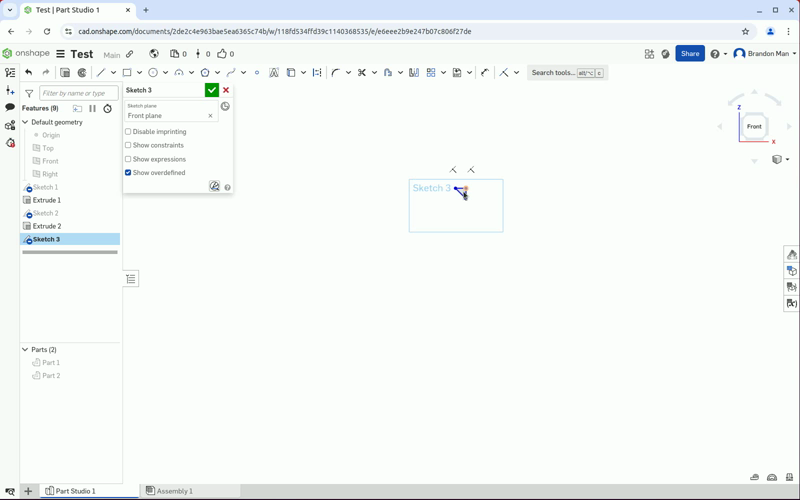
scroll(6)
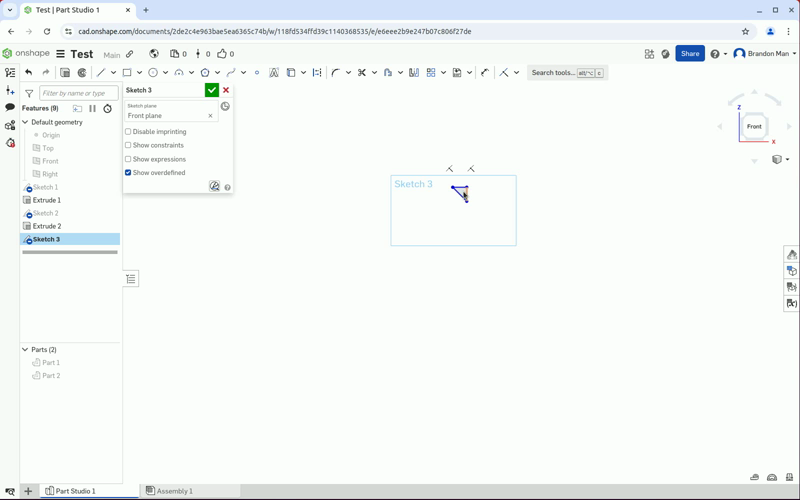
scroll(6)
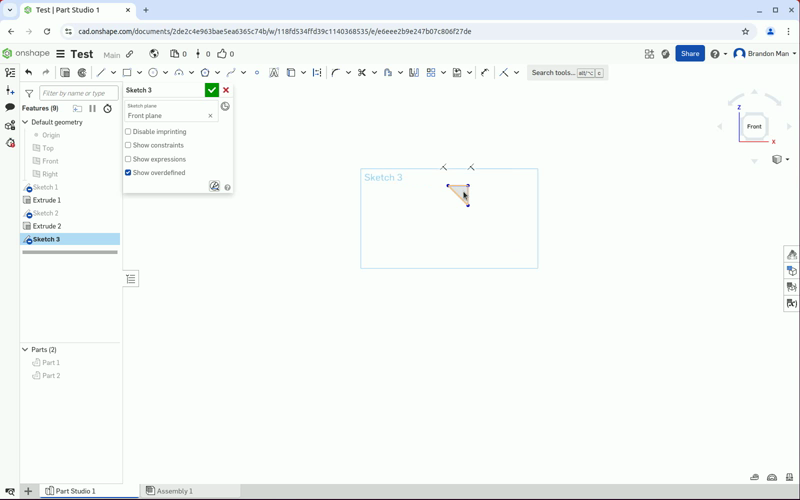
scroll(6)
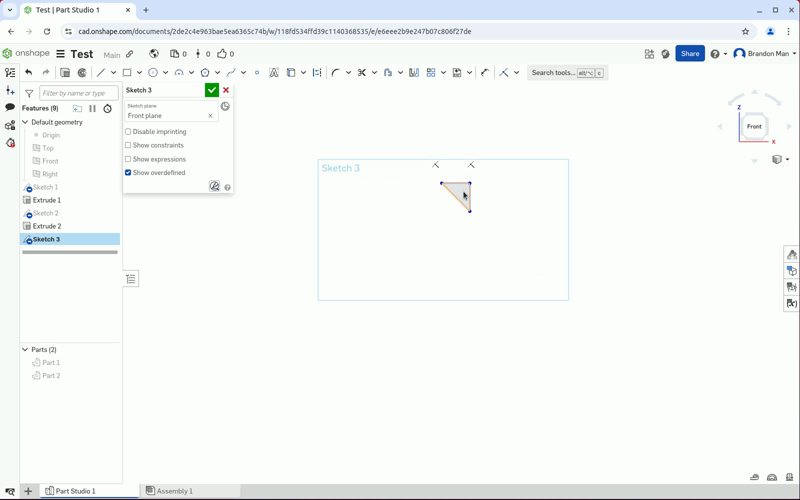
scroll(6)
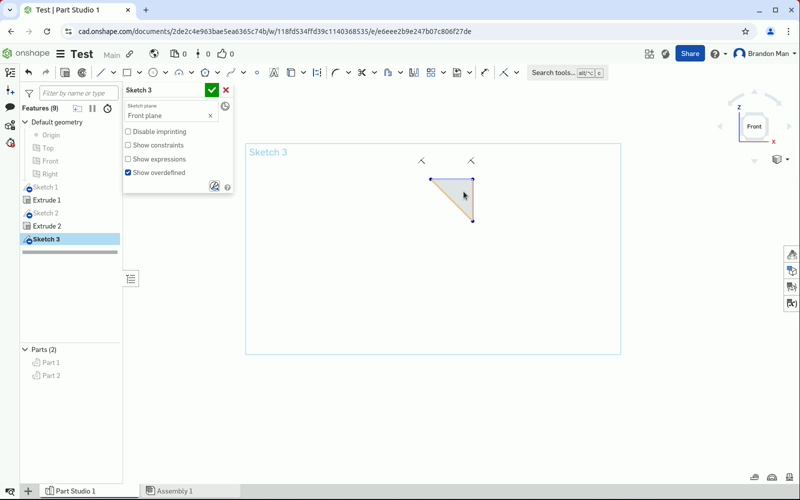
scroll(6)
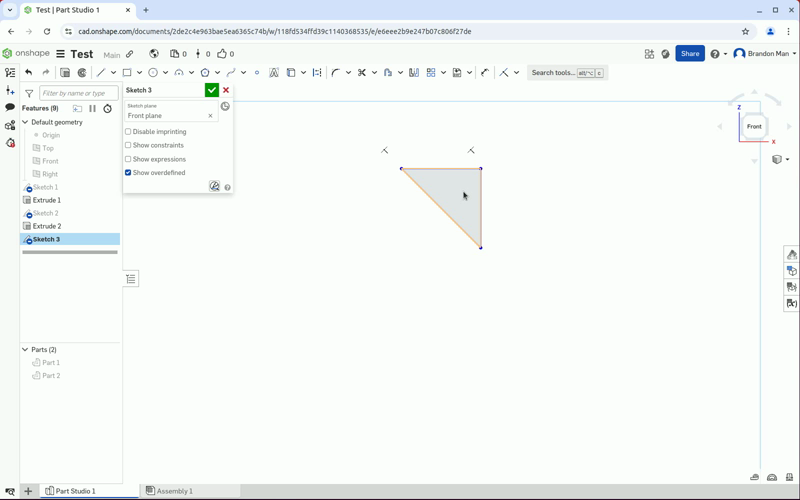
click(463, 191)
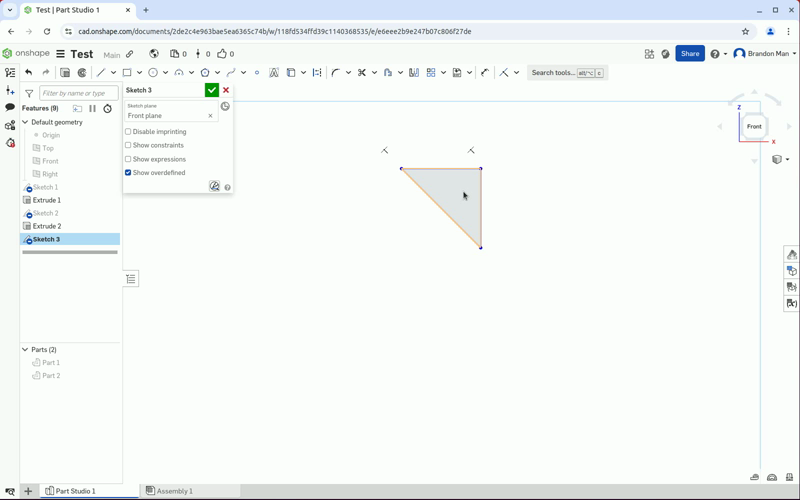
scroll(-6)
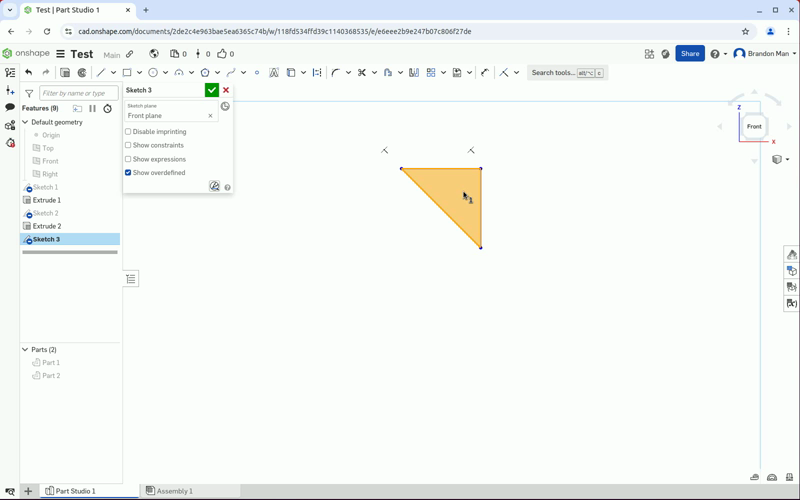
scroll(-6)
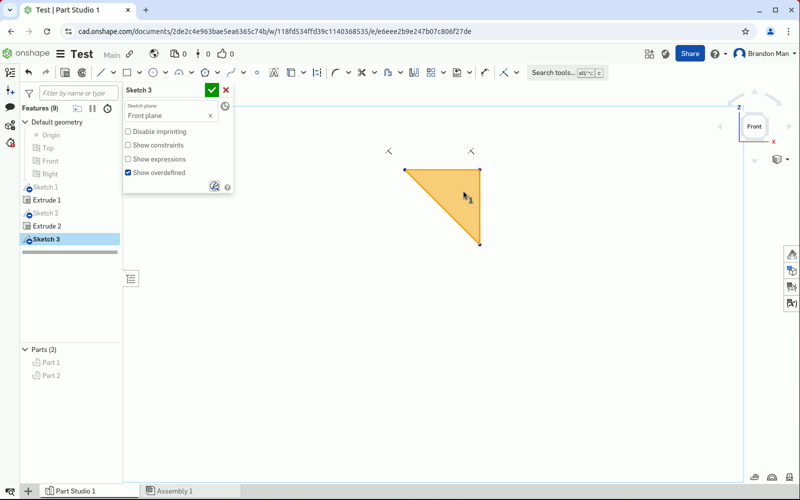
scroll(-6)
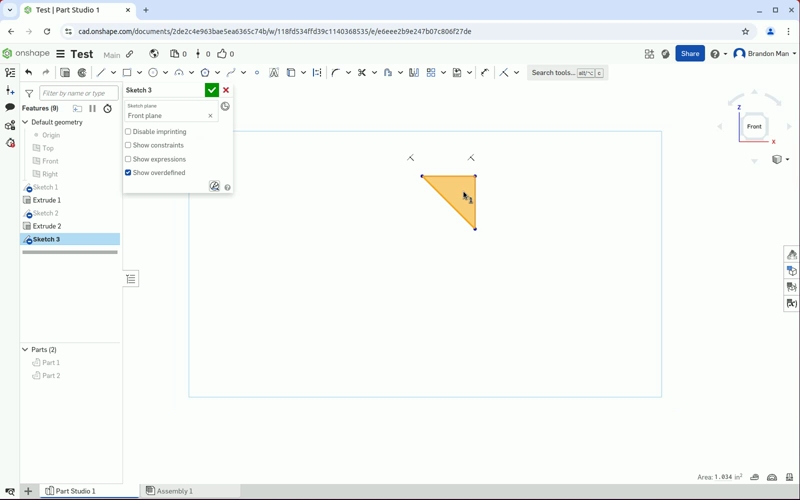
scroll(-6)
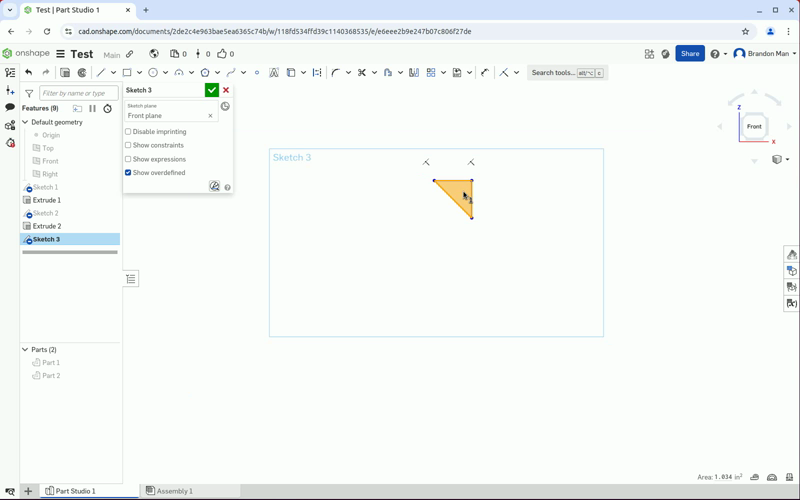
scroll(-6)
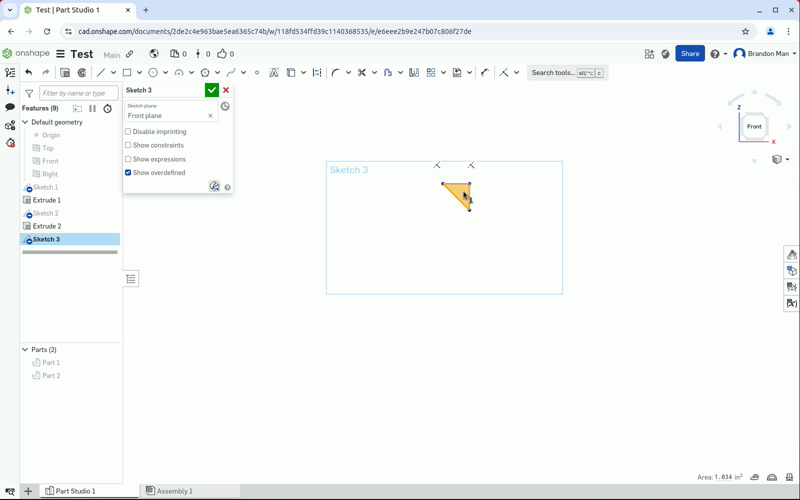
scroll(-6)
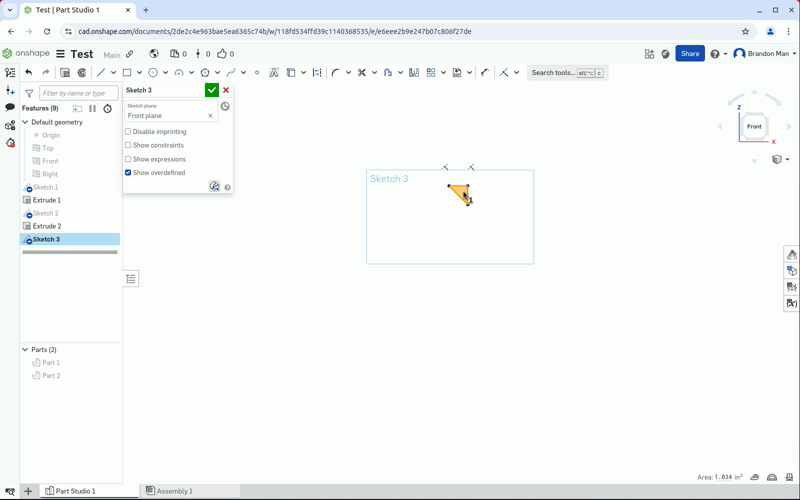
scroll(-6)
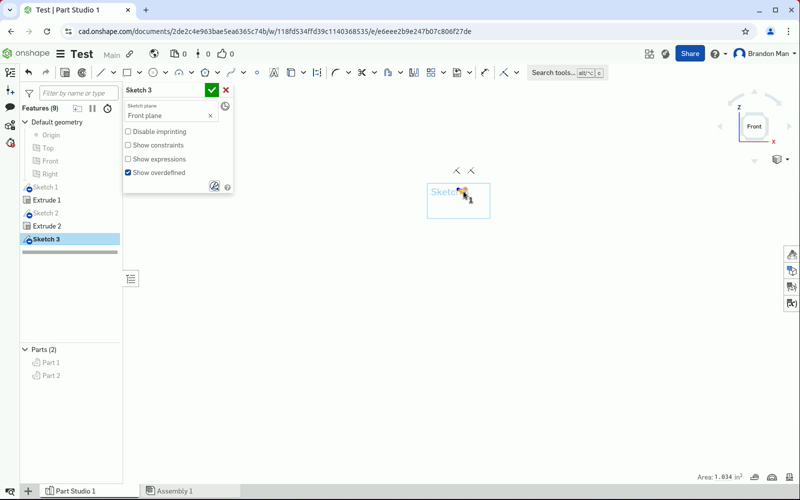
mouse_move(73, 352)
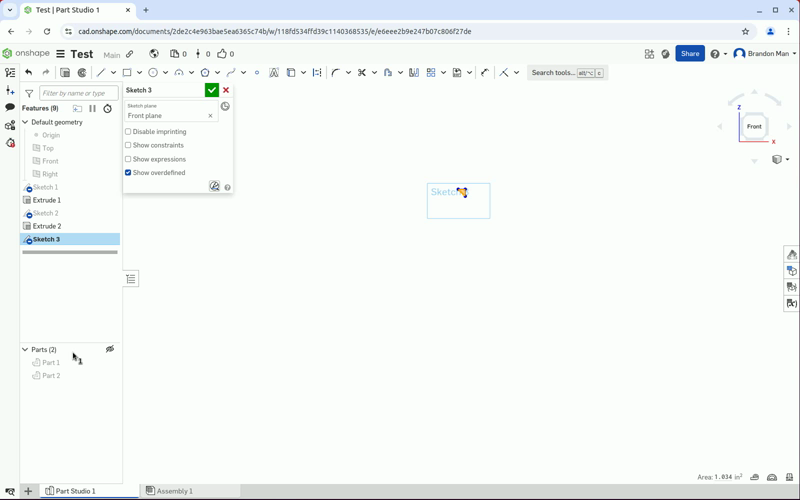
key(shift+y)
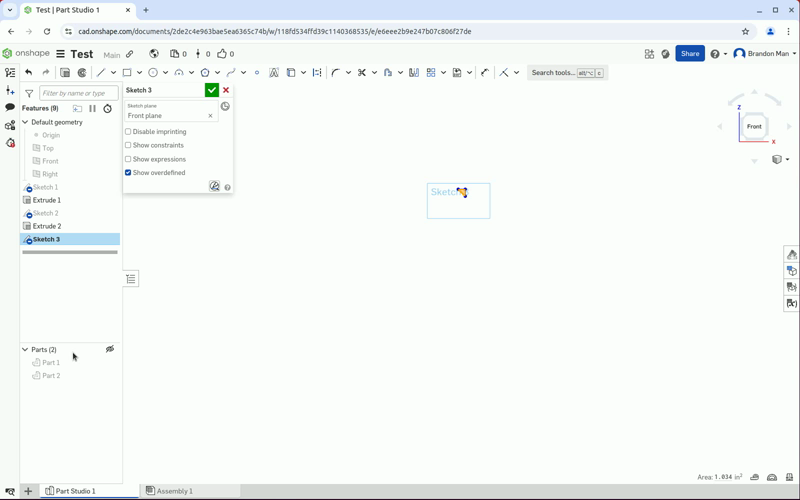
key(shift+e)
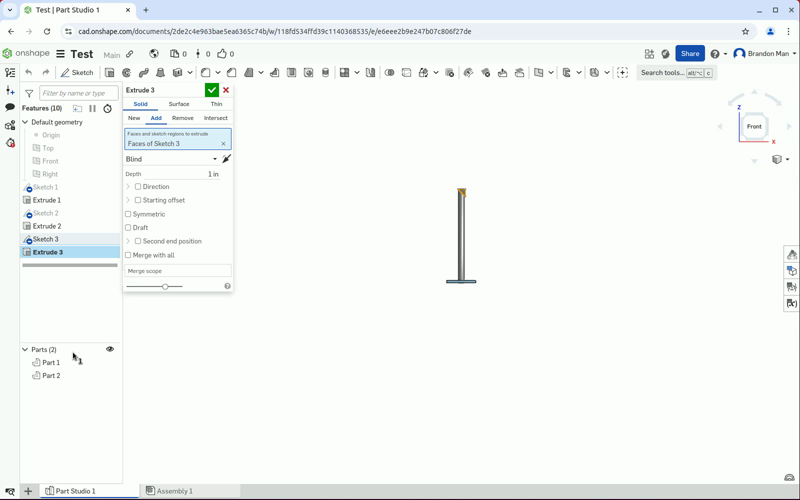
mouse_move(143, 106)
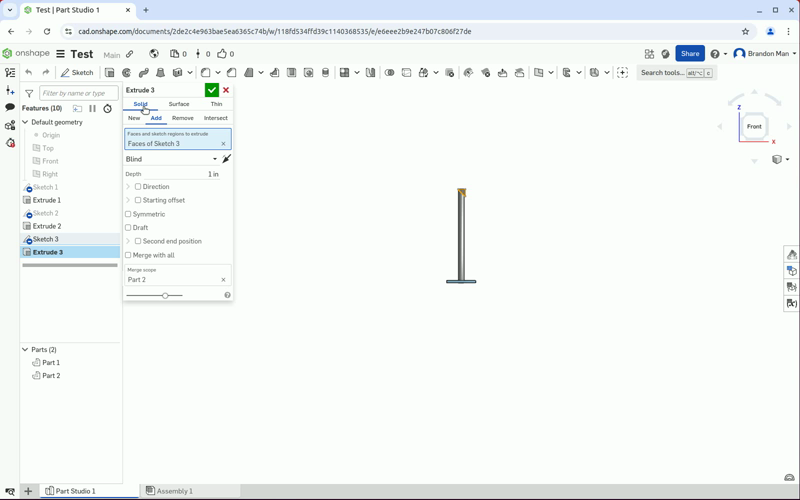
click(143, 106)
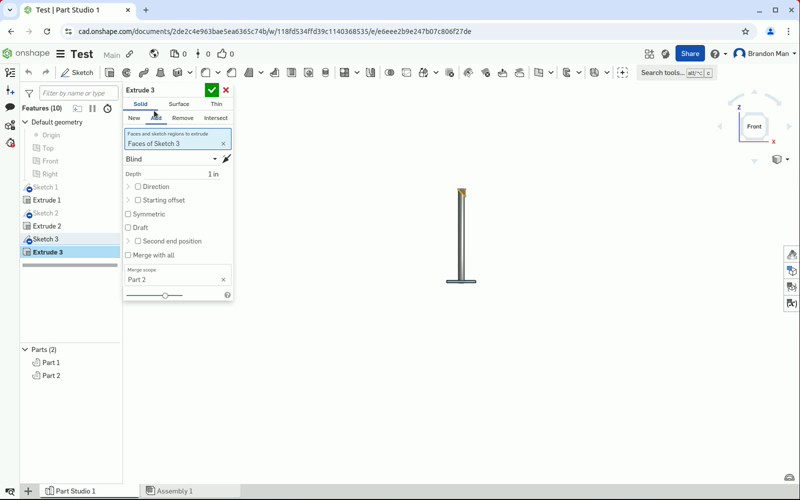
mouse_move(186, 120)
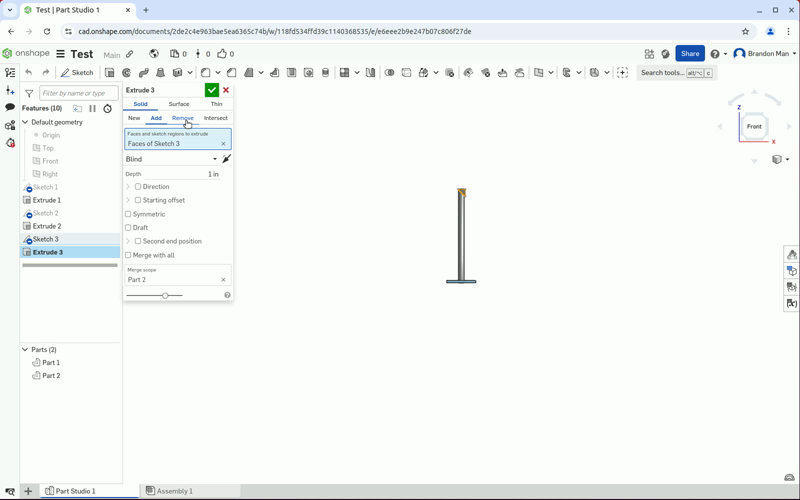
click(186, 120)
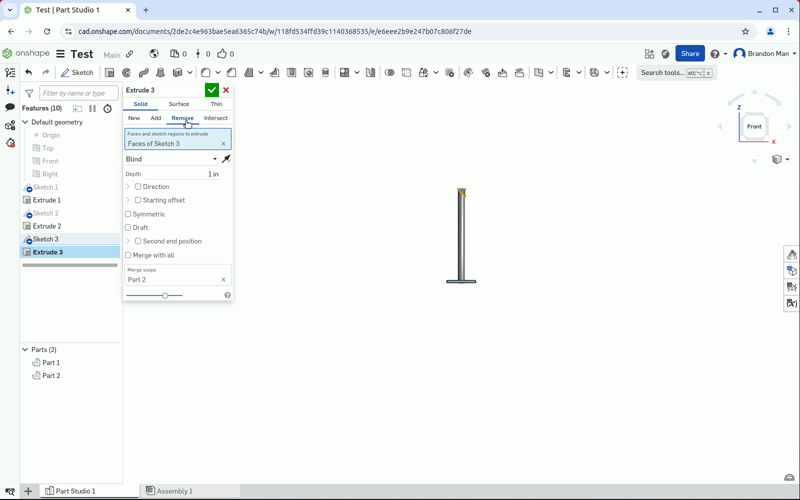
key(tab, 4)
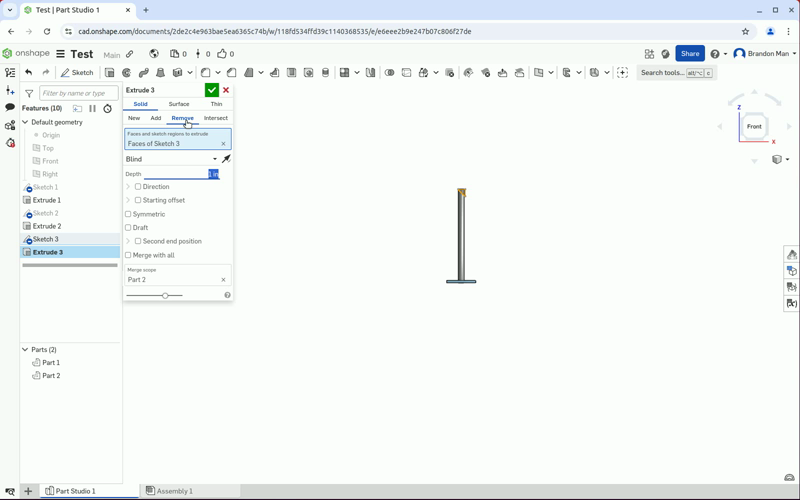
text(4.814)
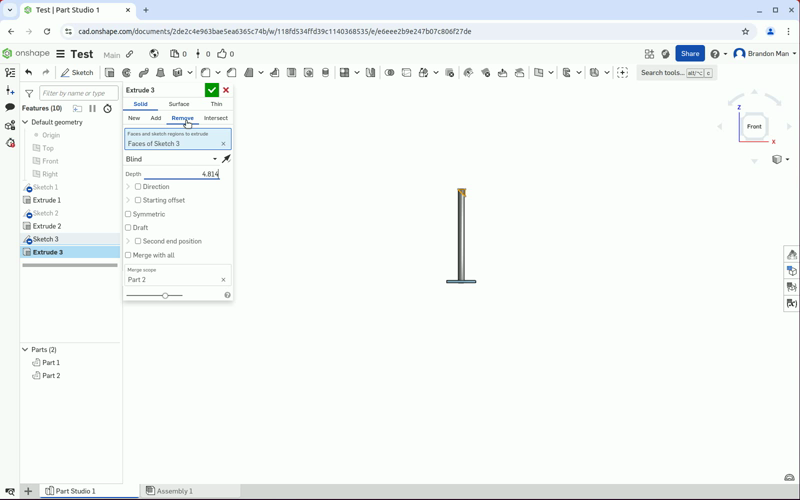
key(tab, 3)
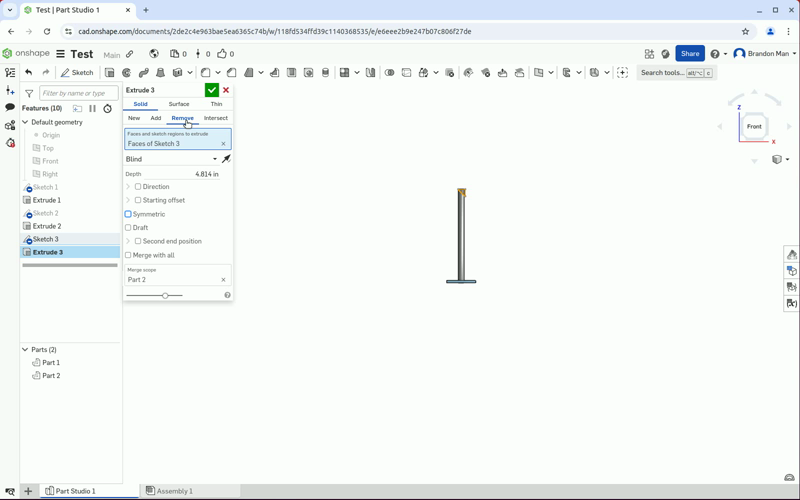
key(space)
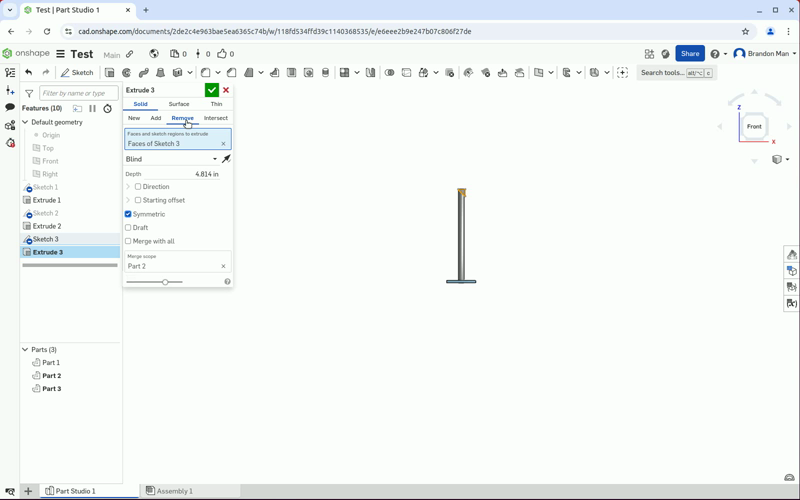
key(tab, 2)
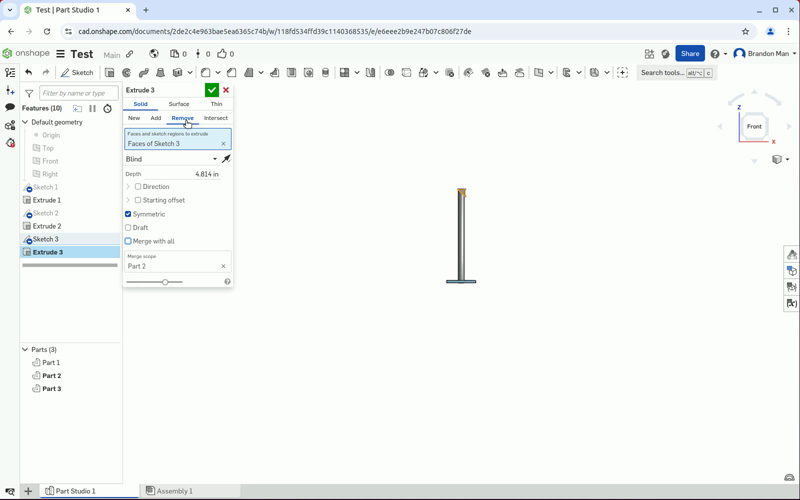
key(space)
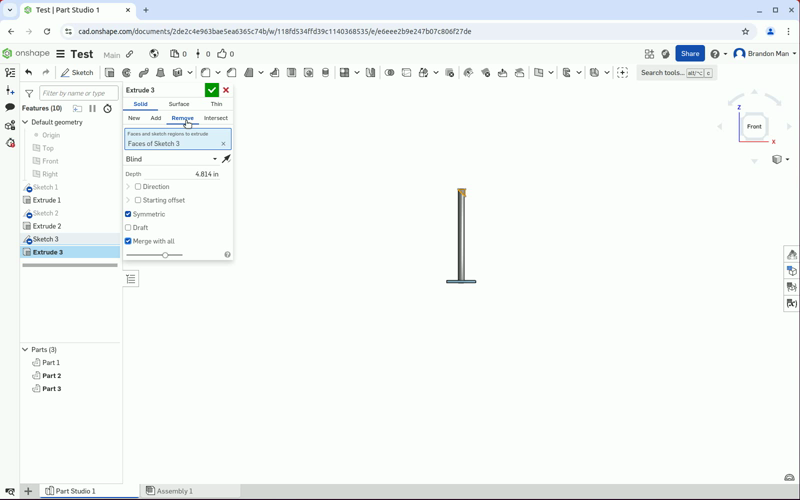
key(enter)
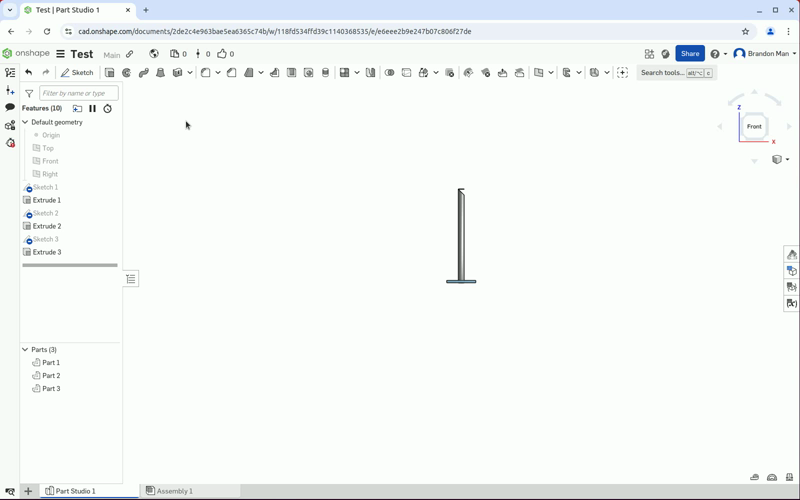
key(shift+h)
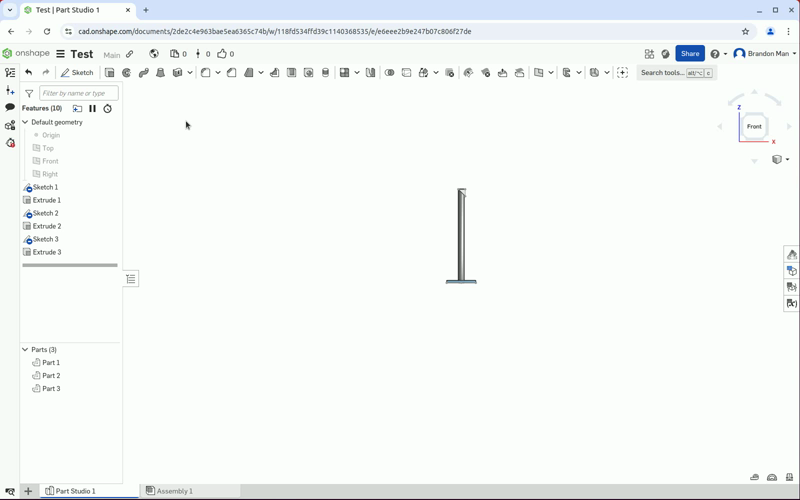
key(shift+h)
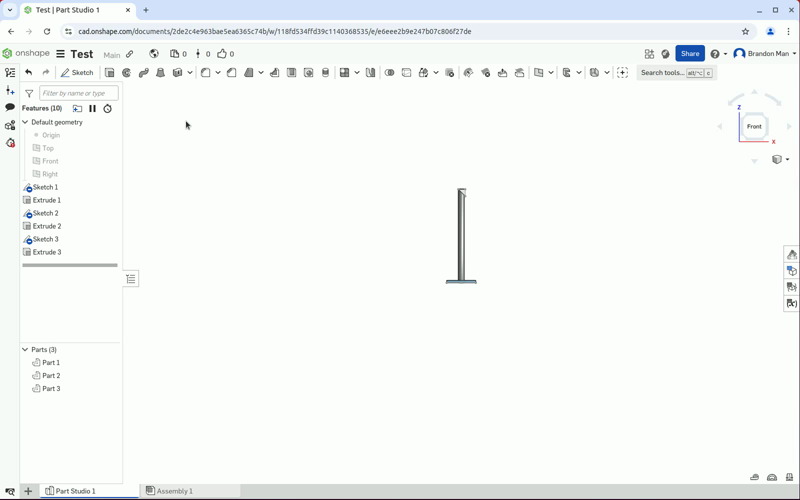
key(shift+7)
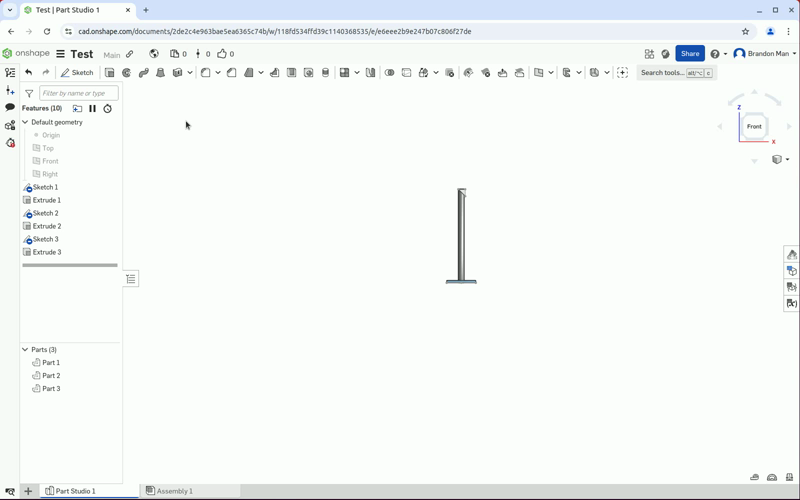
key(left, 2)
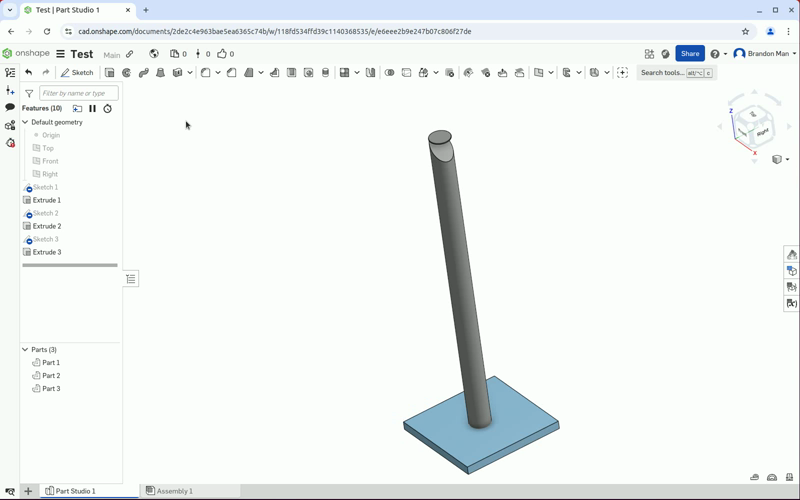
key(down, 2)
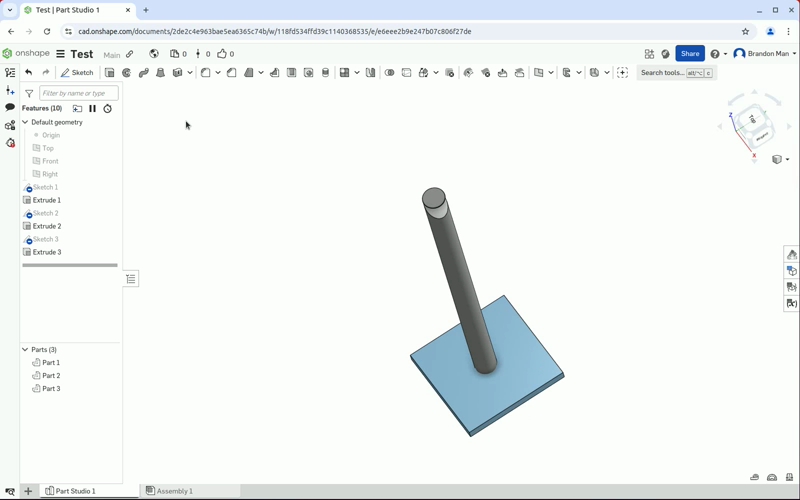
key(up, 2)
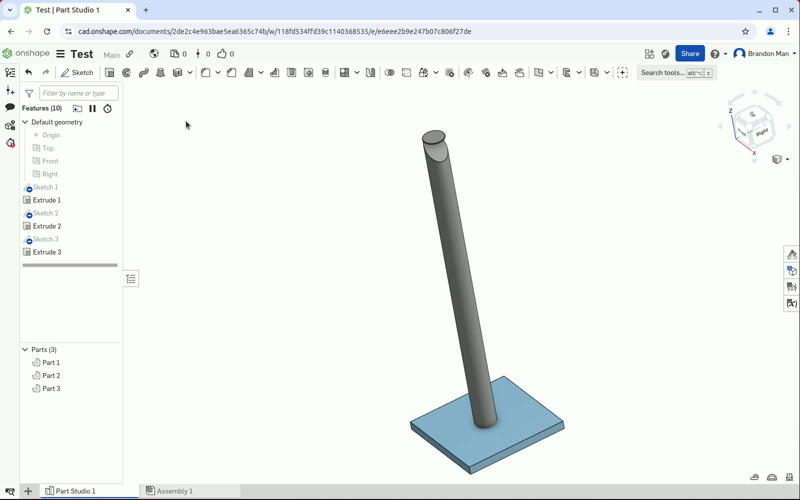
key(right, 2)
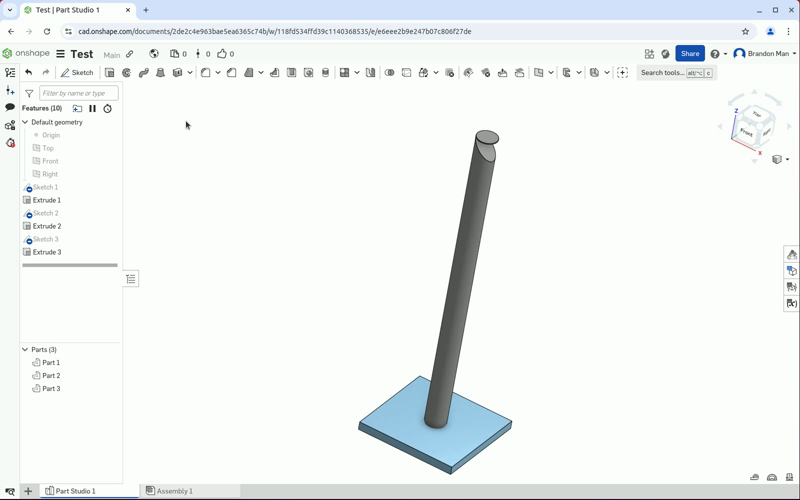
mouse_move(73, 189)
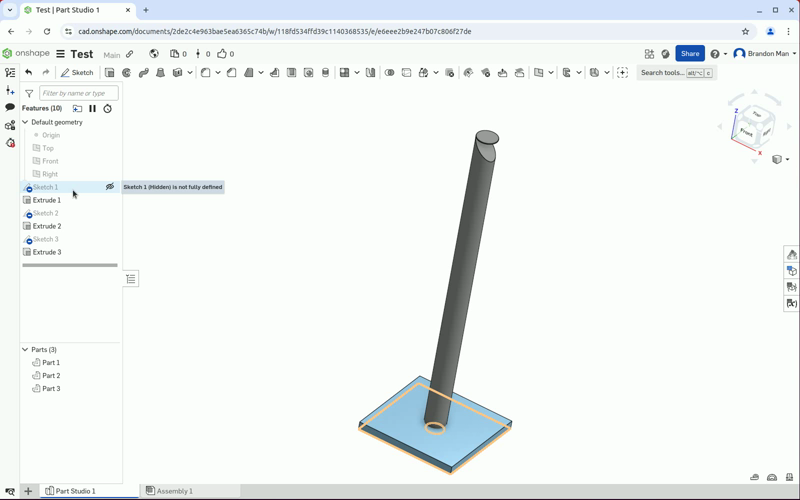
click(73, 189)